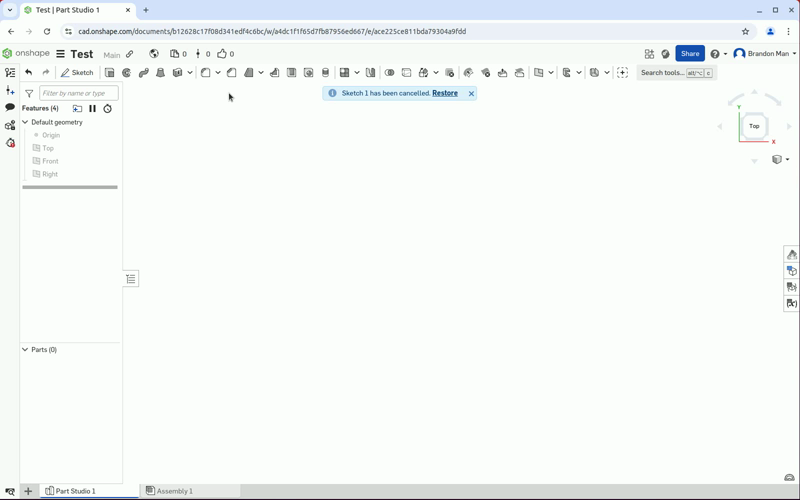
key(shift+h)
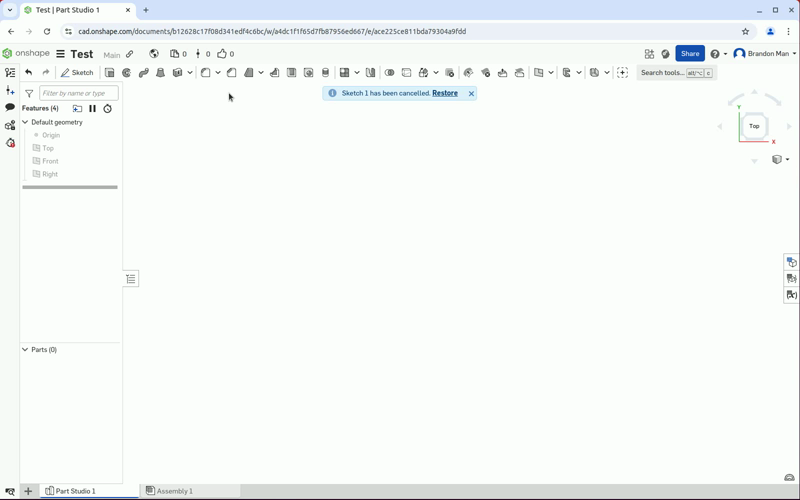
mouse_move(73, 352)
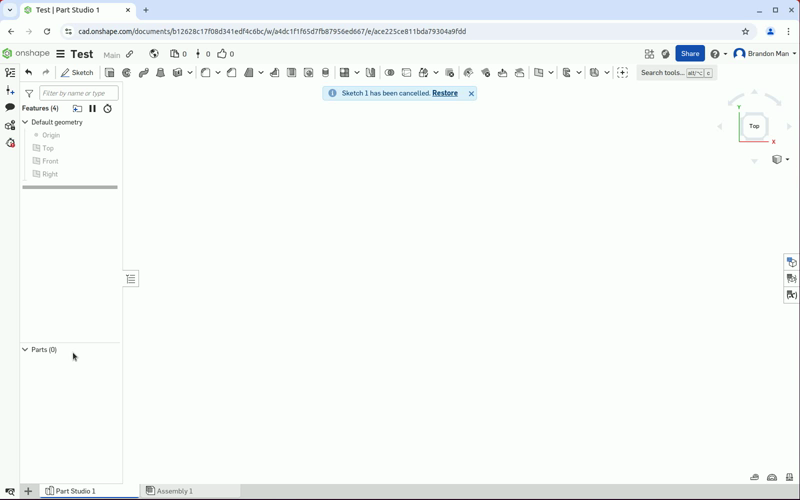
key(y)
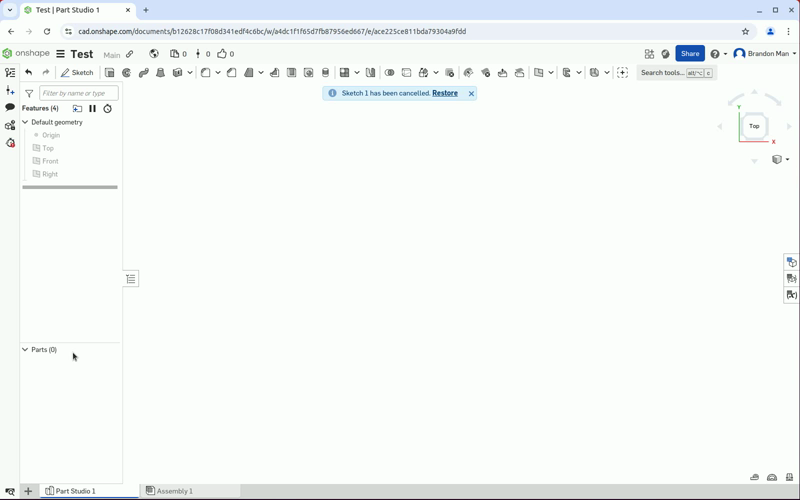
key(shift+p)
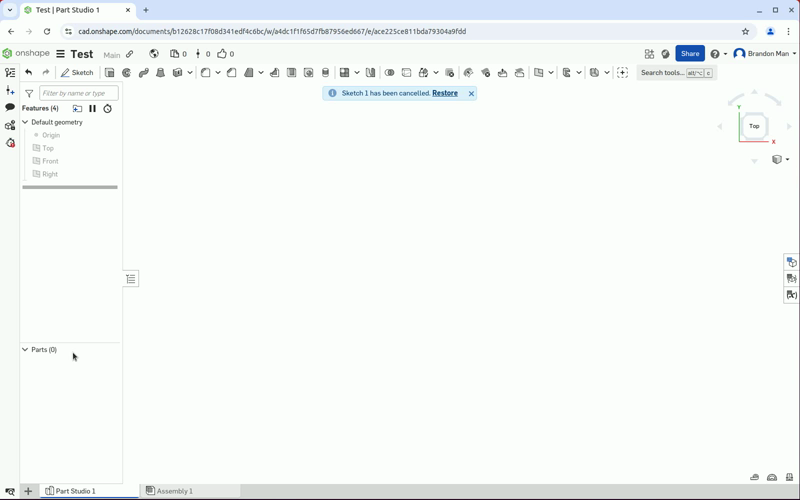
key(space)
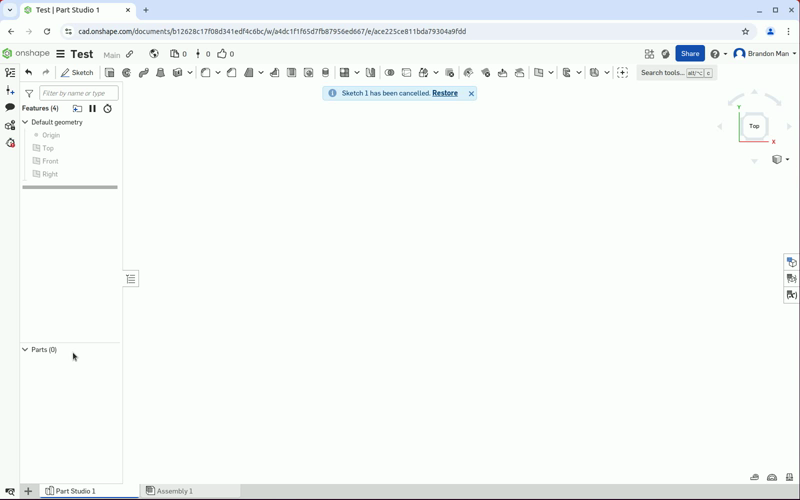
key_down(shift)
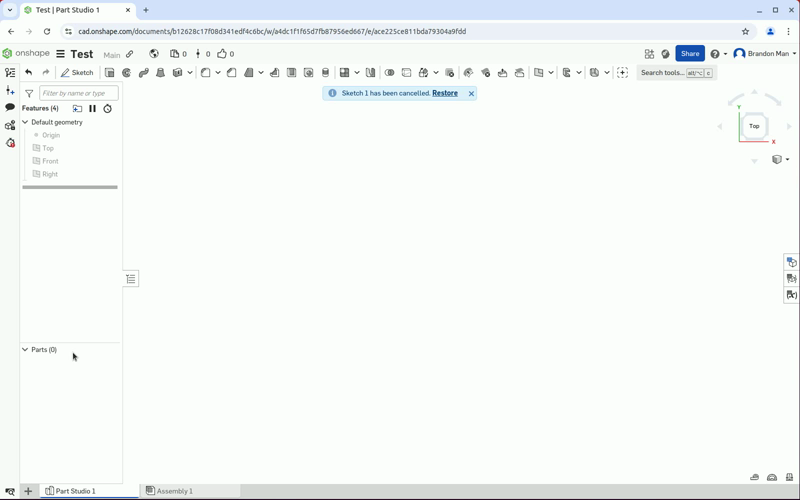
key(up)
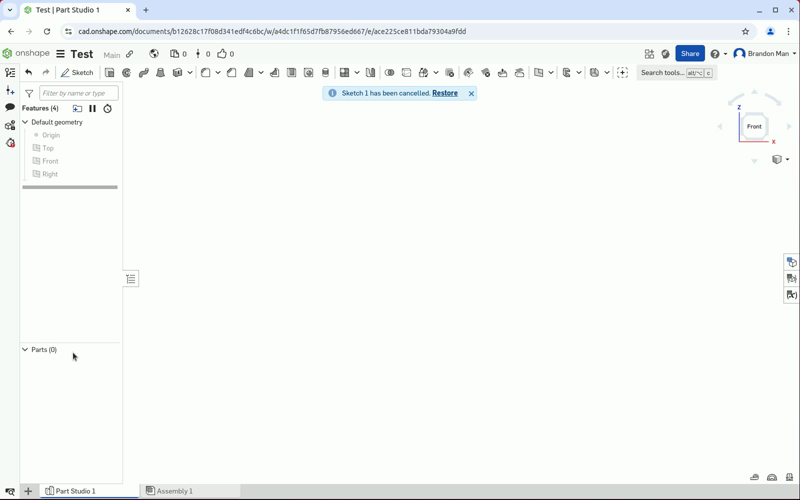
key_up(shift)
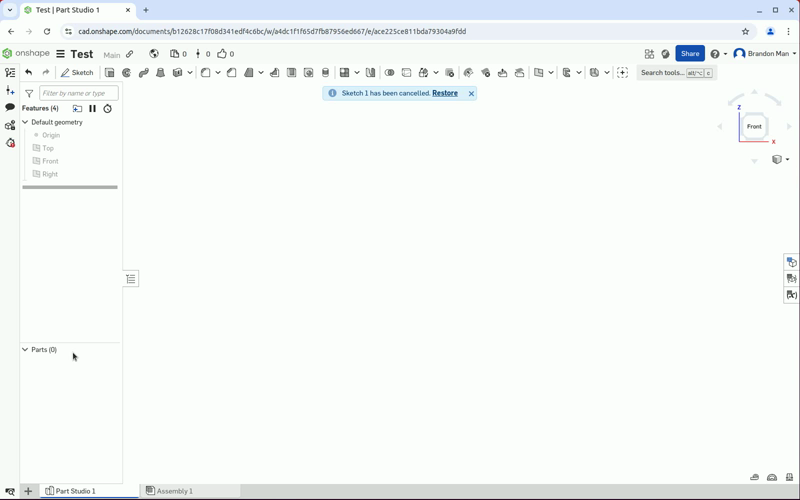
mouse_move(73, 352)
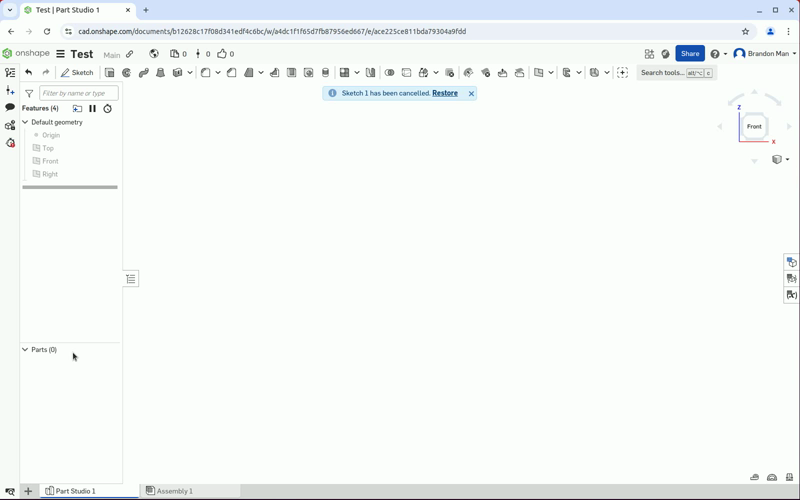
key(shift+y)
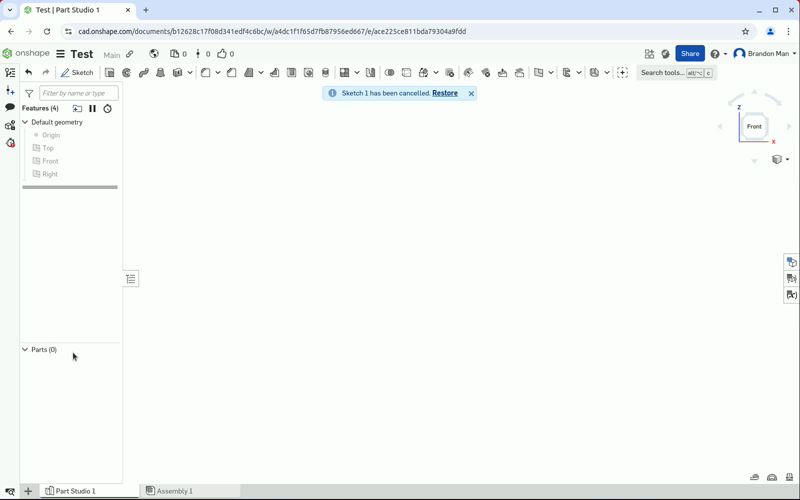
key(shift+s)
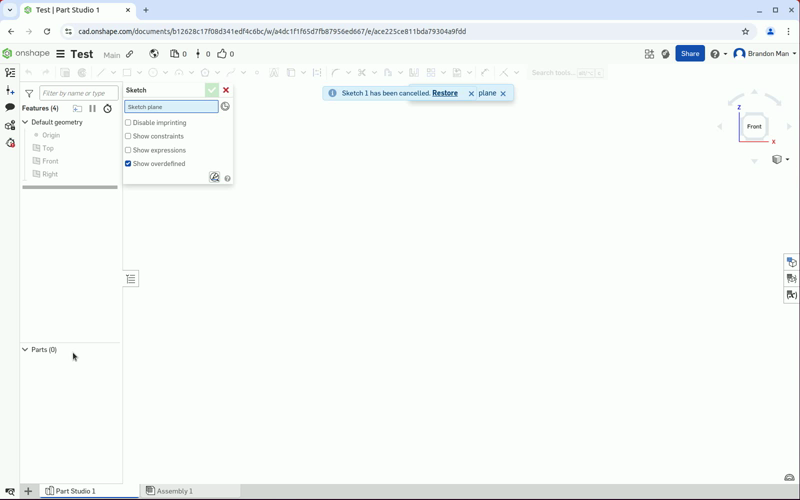
mouse_move(73, 163)
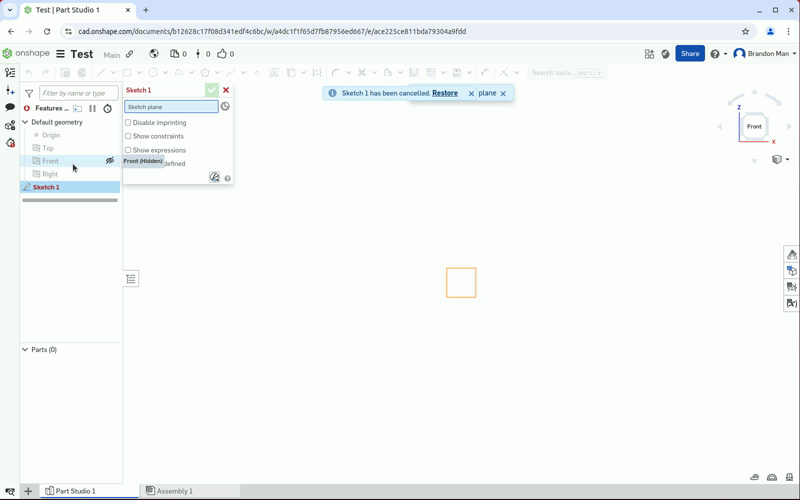
click(73, 163)
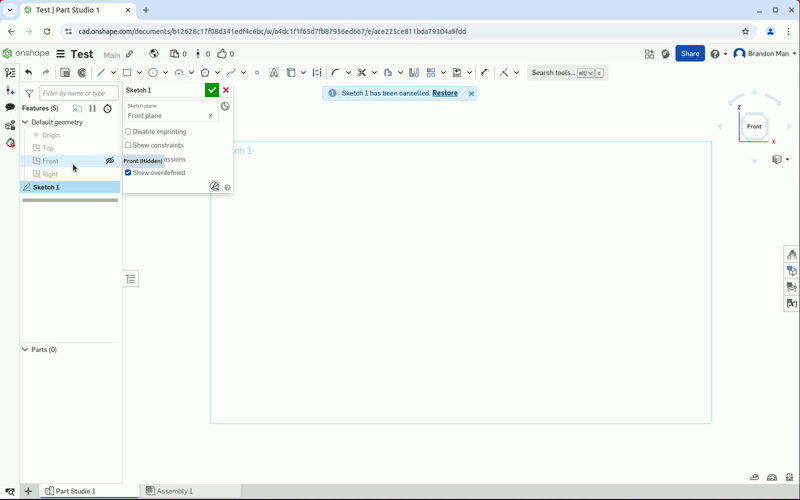
mouse_move(73, 352)
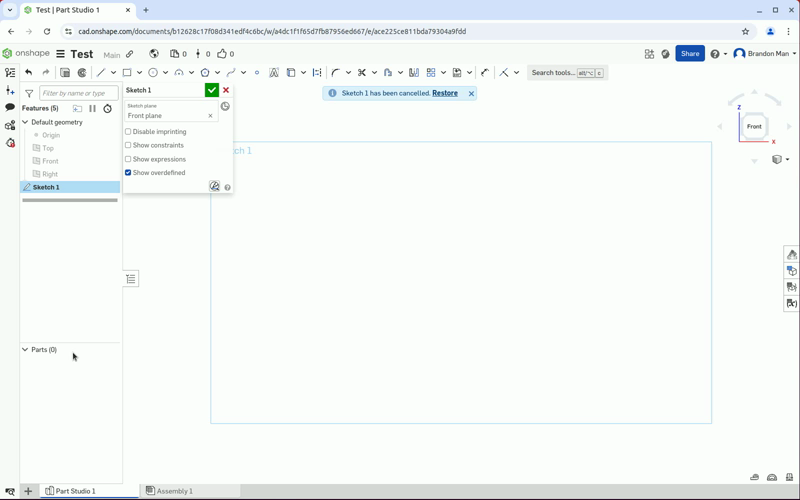
key(y)
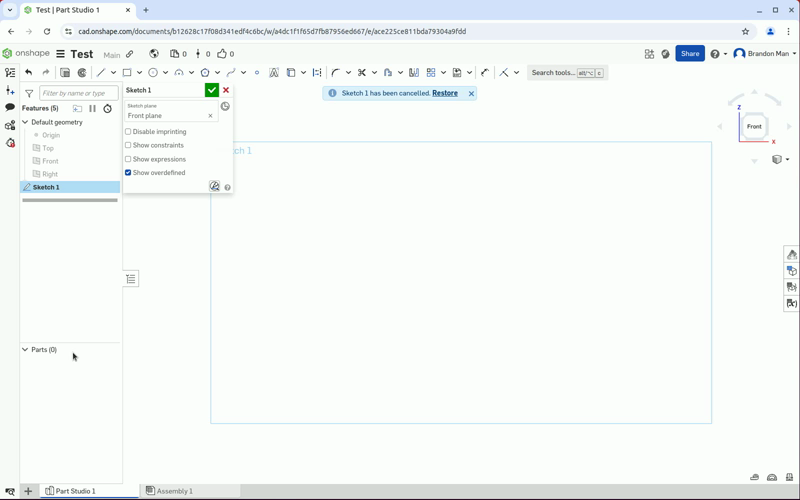
key(l)
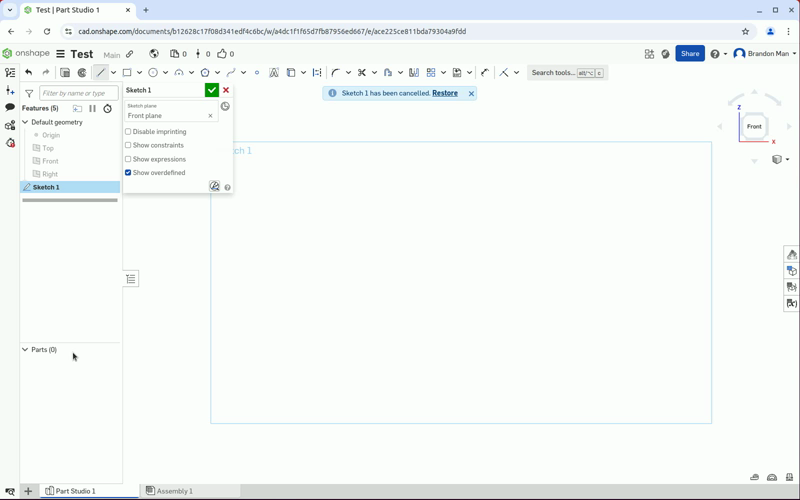
key_down(shift)
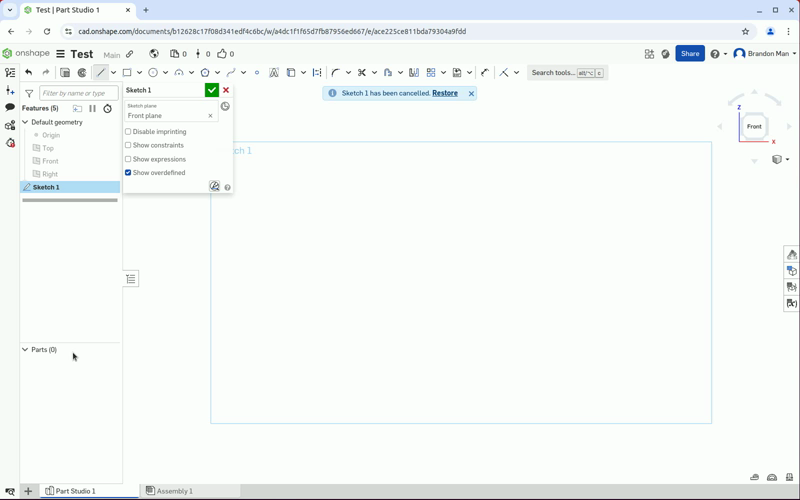
mouse_move(361, 295)
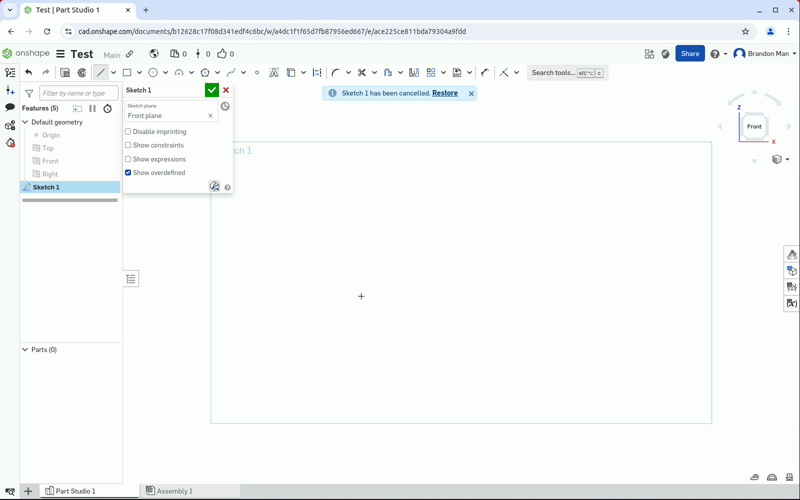
click(361, 295)
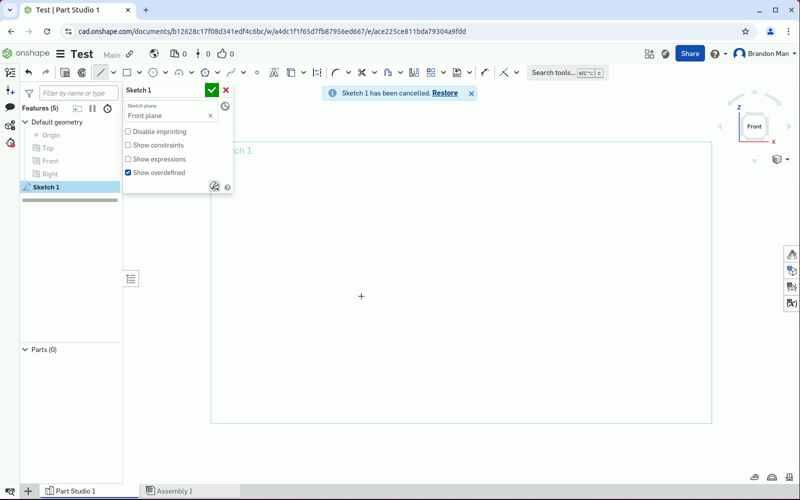
key_up(shift)
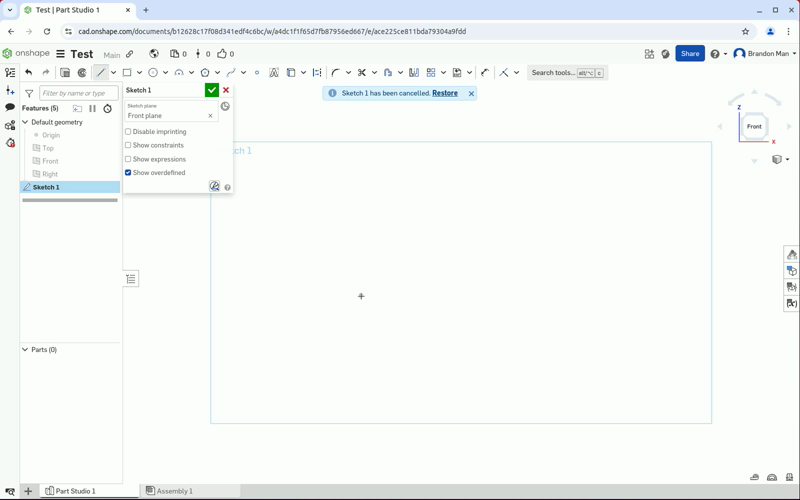
key_down(shift)
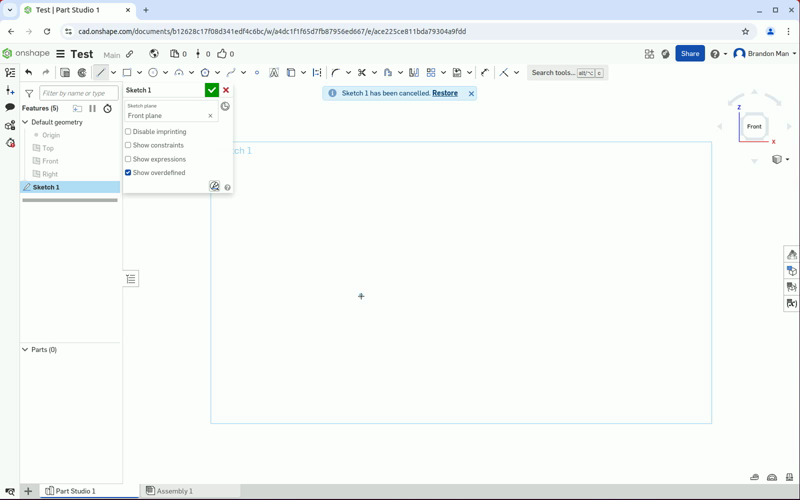
mouse_move(473, 295)
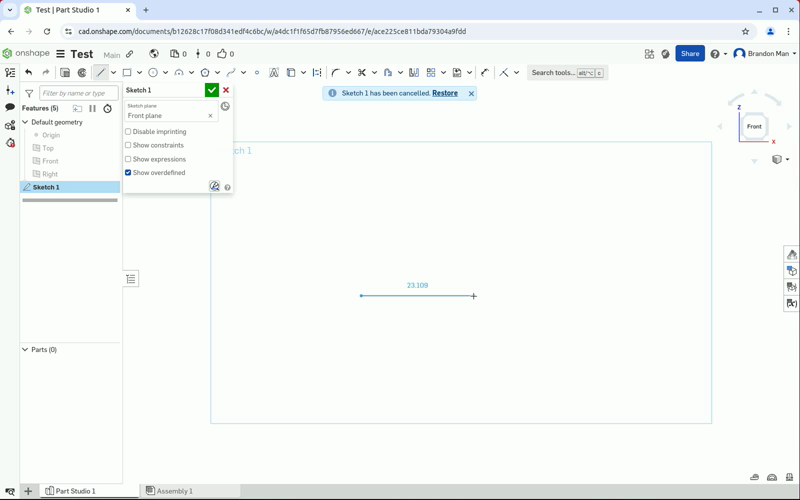
click(473, 295)
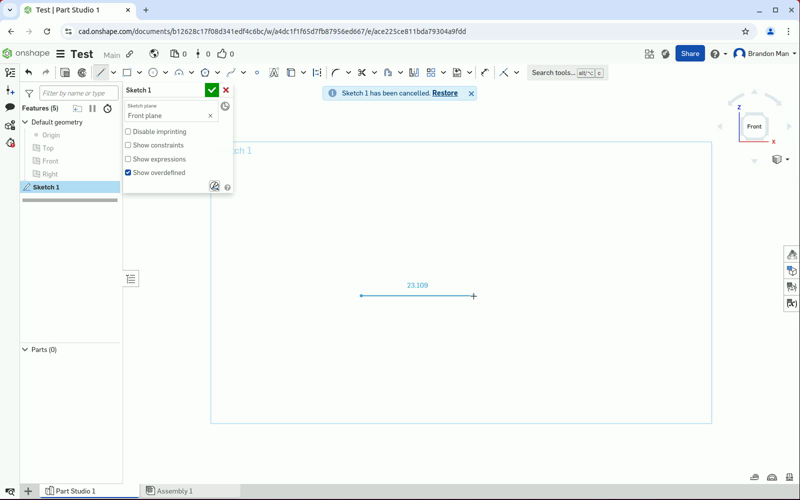
key_up(shift)
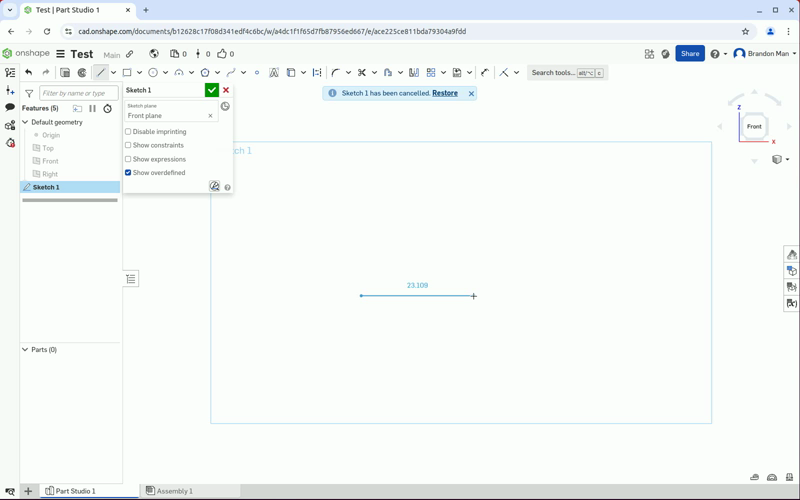
key_down(shift)
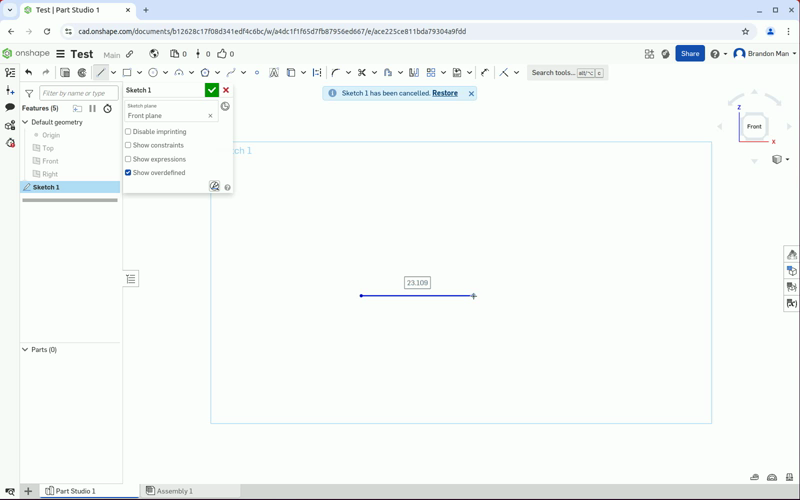
mouse_move(503, 295)
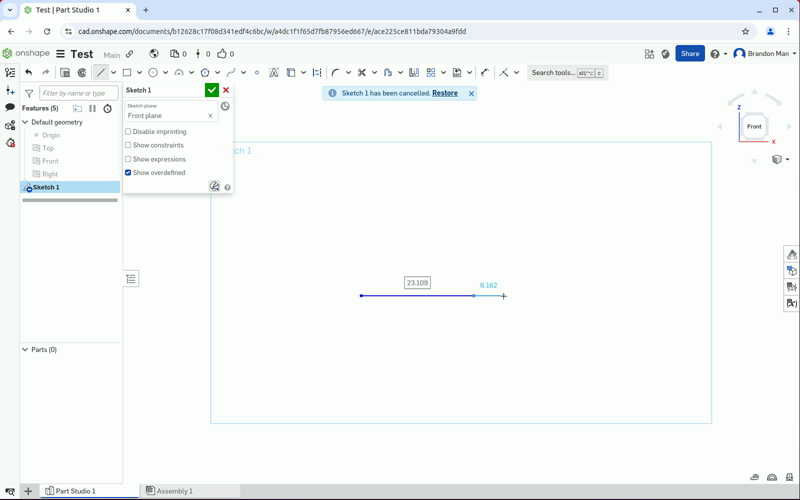
mouse_move(473, 262)
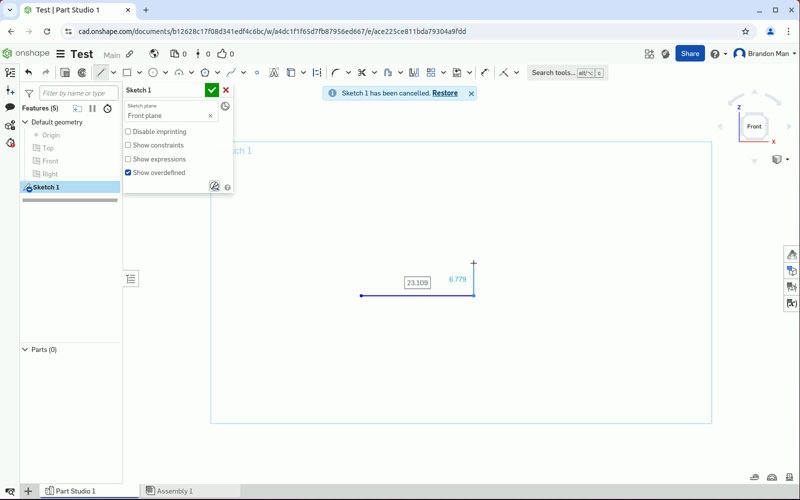
click(473, 262)
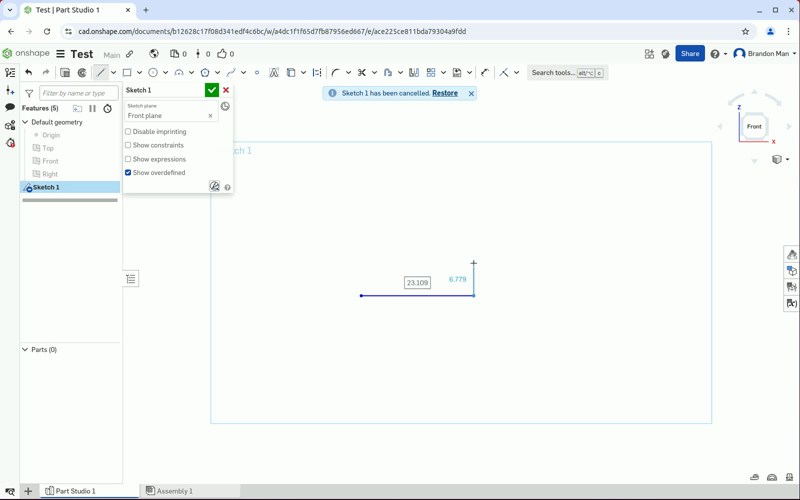
key_up(shift)
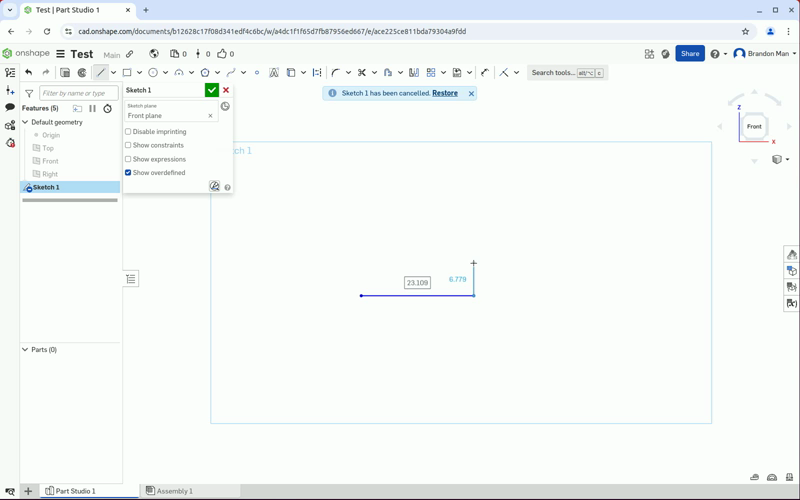
key(esc)
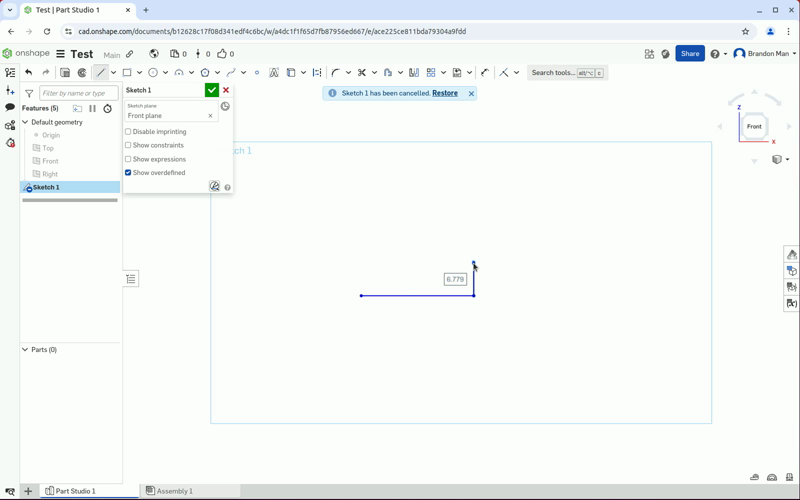
key(a)
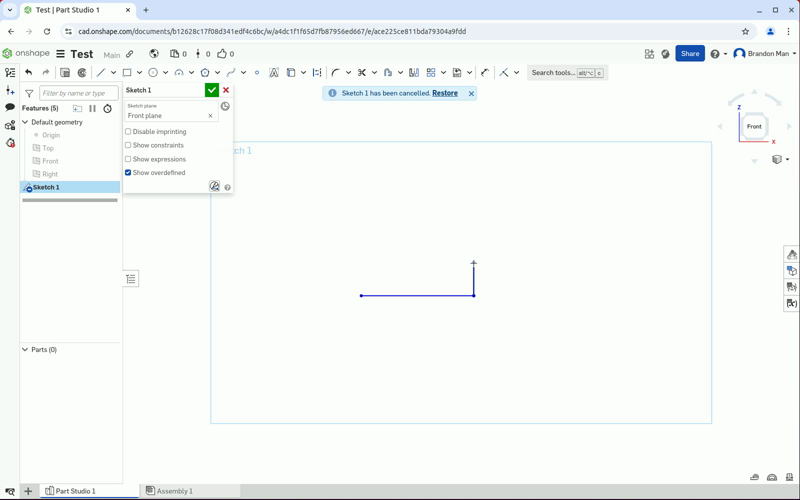
mouse_move(473, 262)
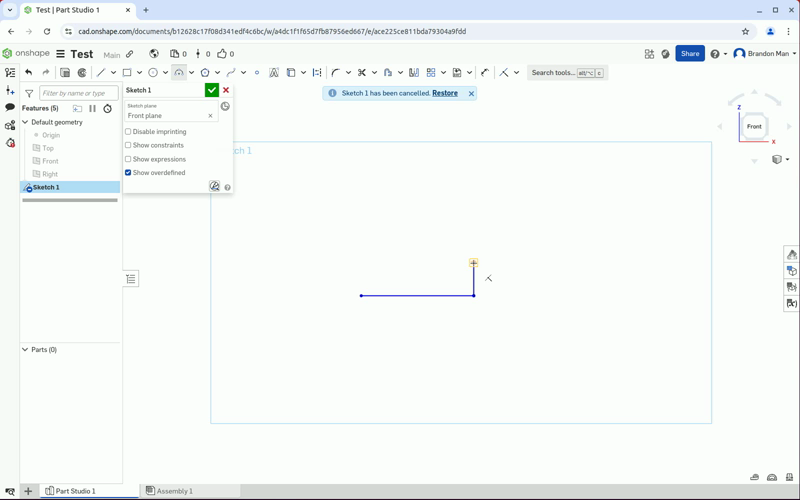
click(473, 262)
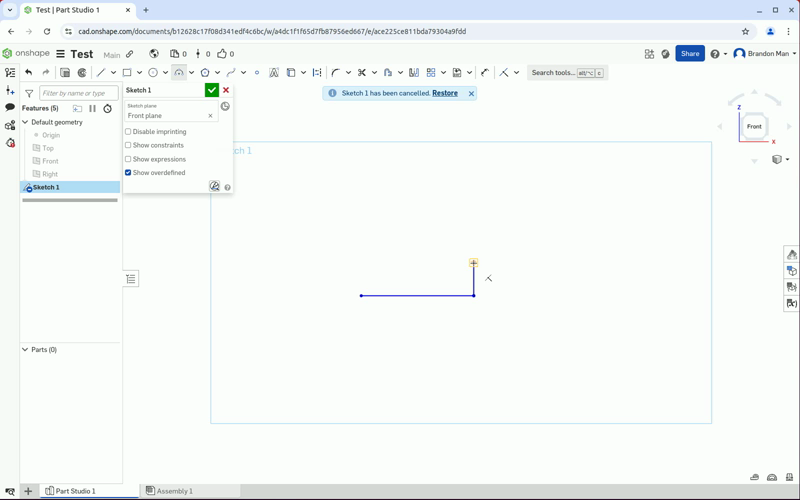
key_down(shift)
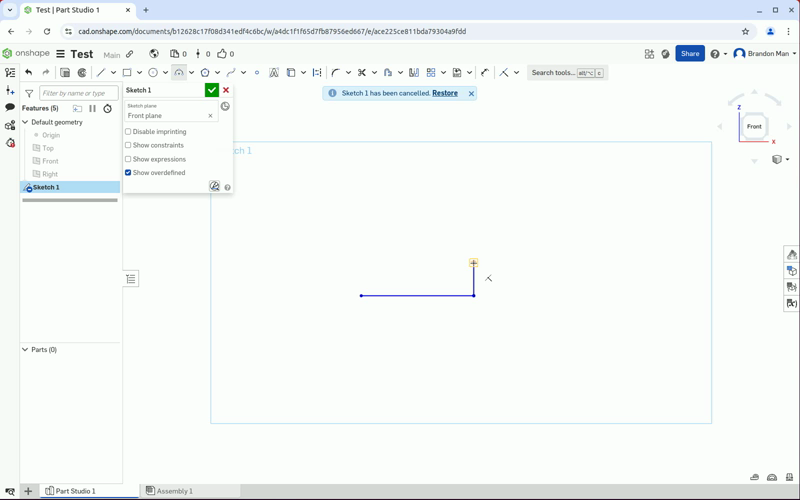
mouse_move(447, 262)
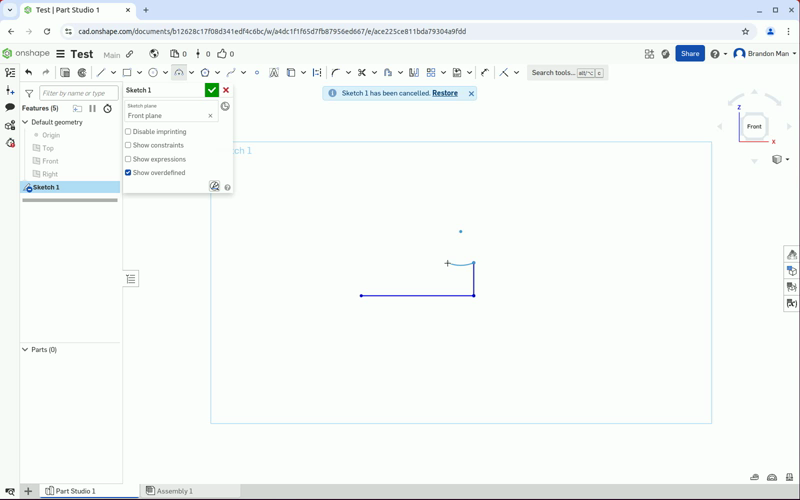
click(447, 262)
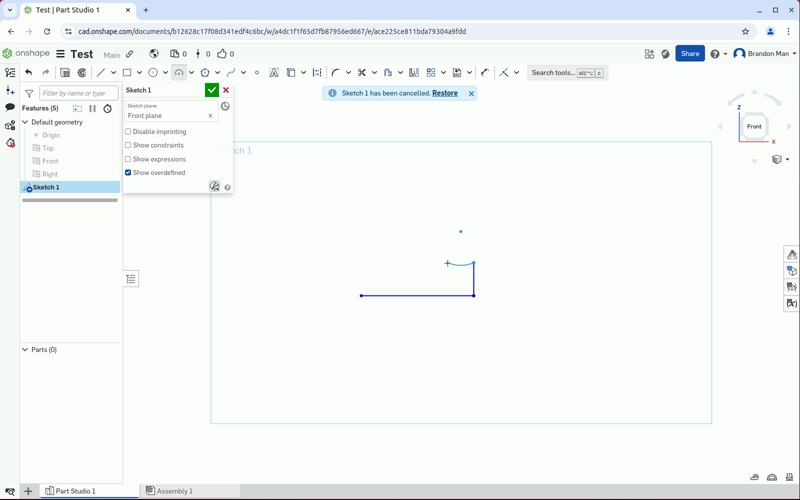
mouse_move(460, 249)
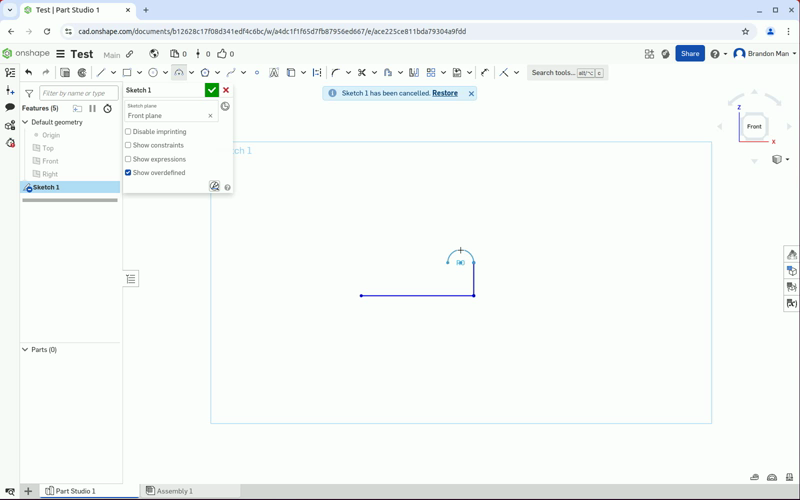
click(460, 249)
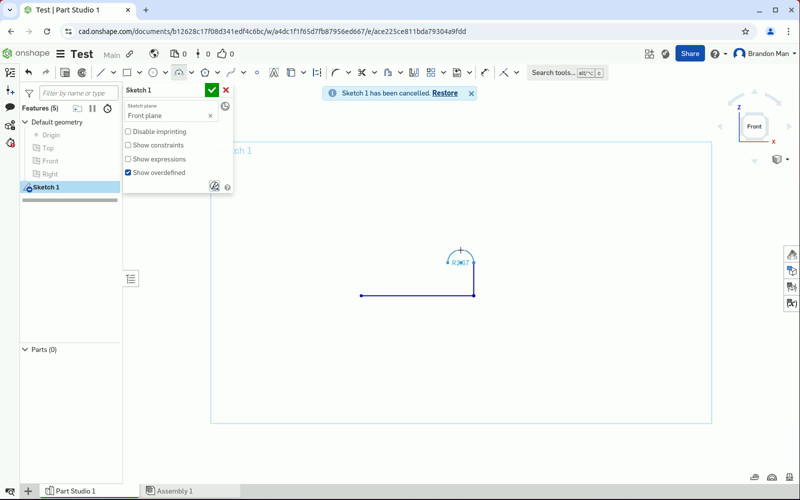
key_up(shift)
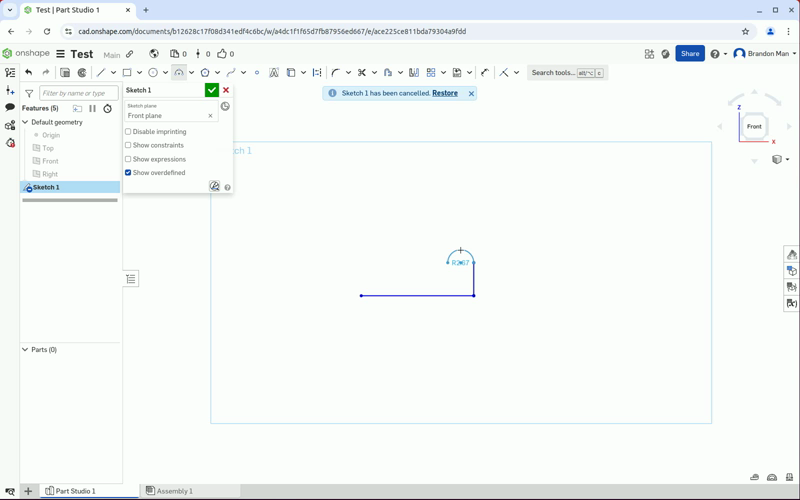
key(esc)
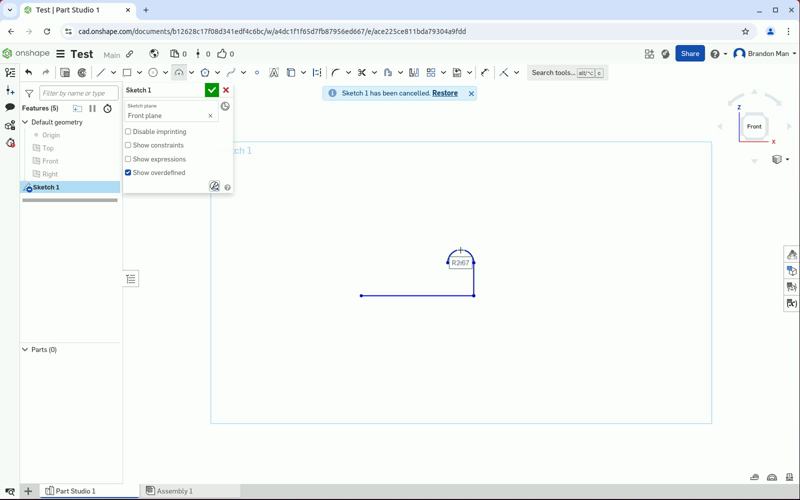
key(l)
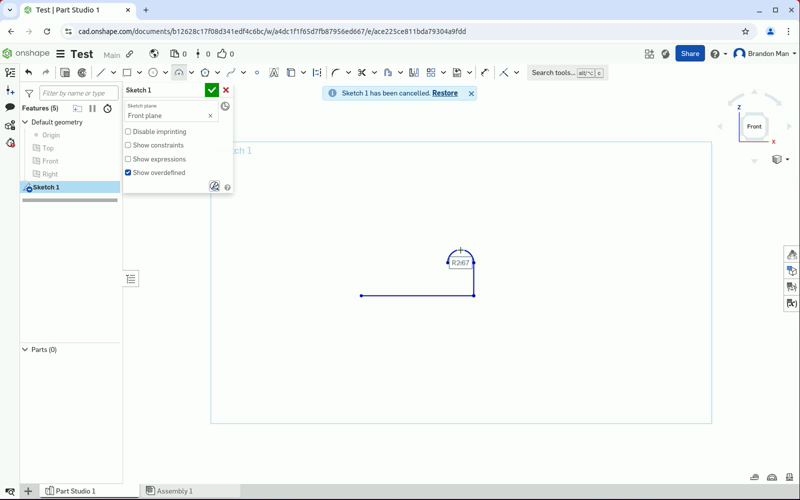
mouse_move(447, 262)
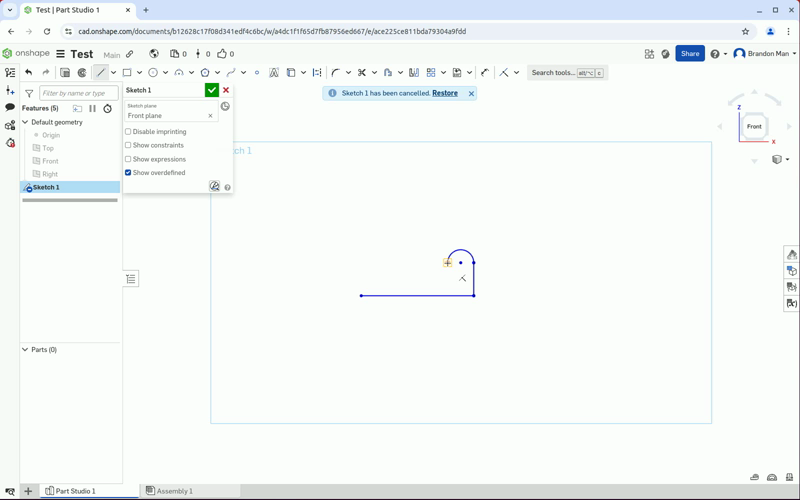
click(447, 262)
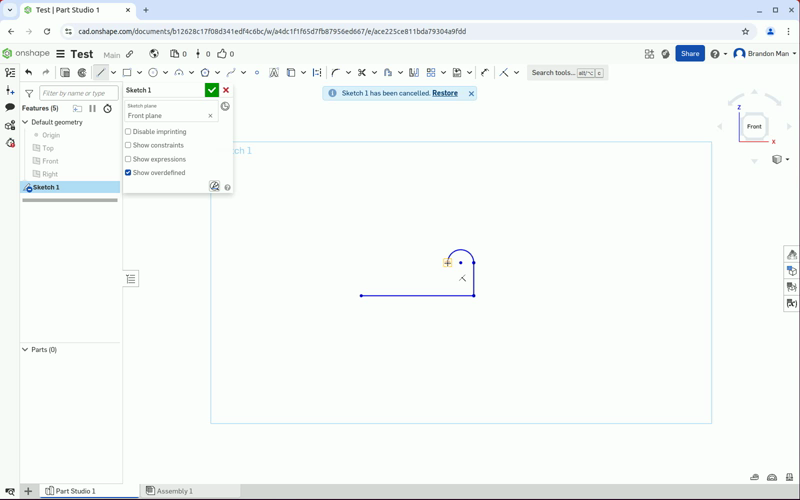
key_down(shift)
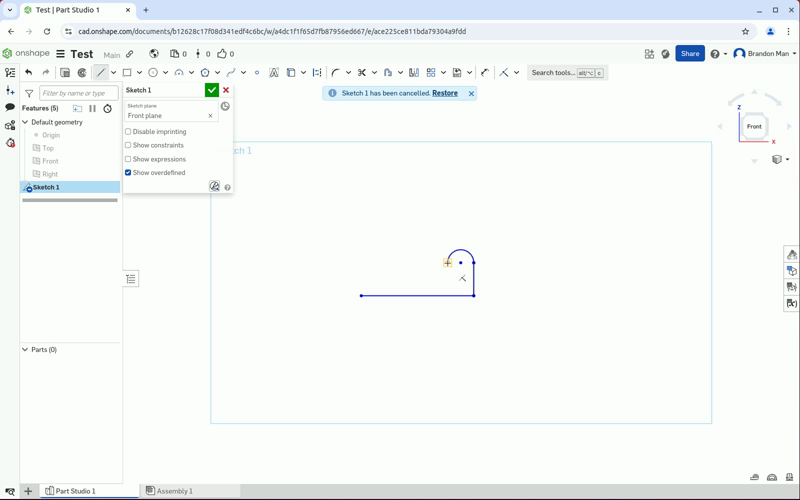
mouse_move(477, 262)
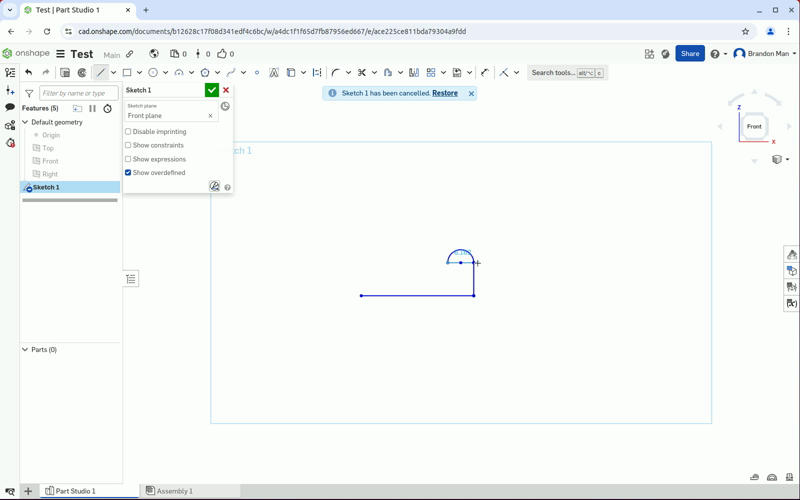
mouse_move(447, 269)
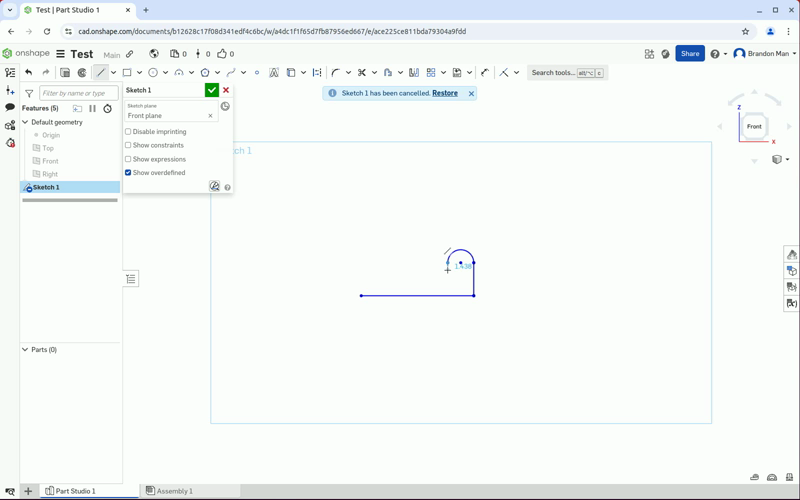
scroll(6)
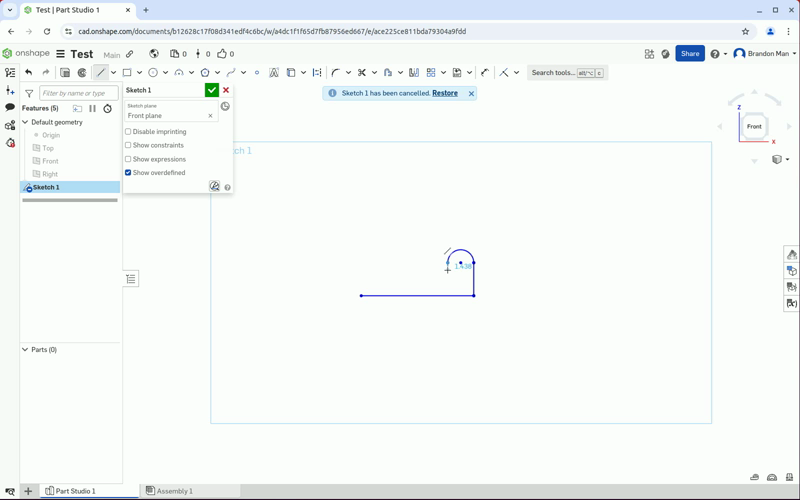
scroll(6)
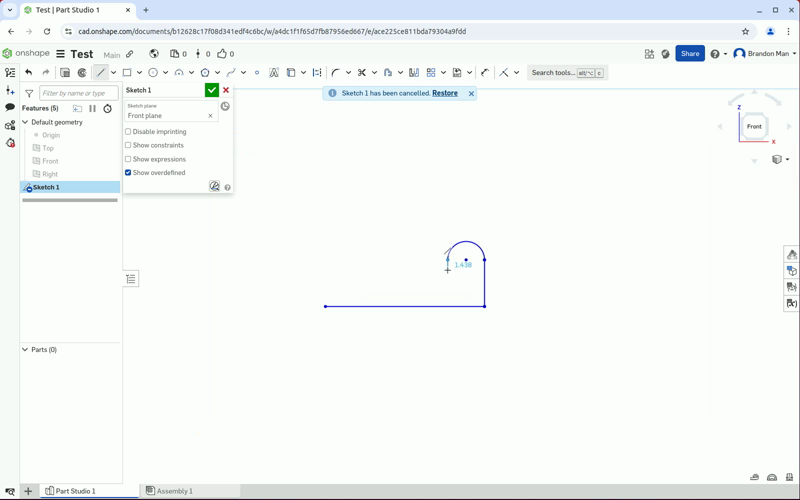
scroll(6)
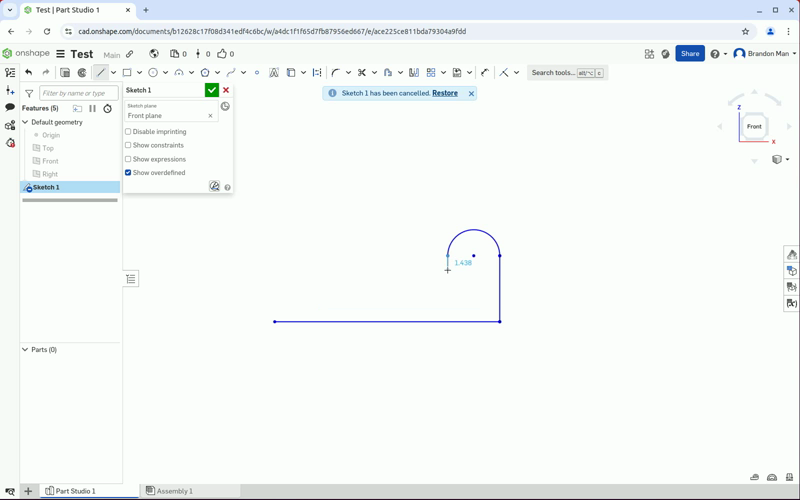
scroll(6)
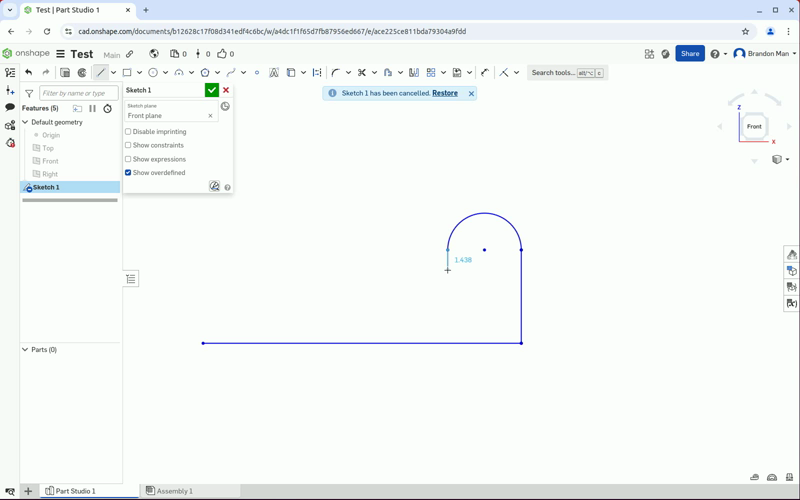
scroll(6)
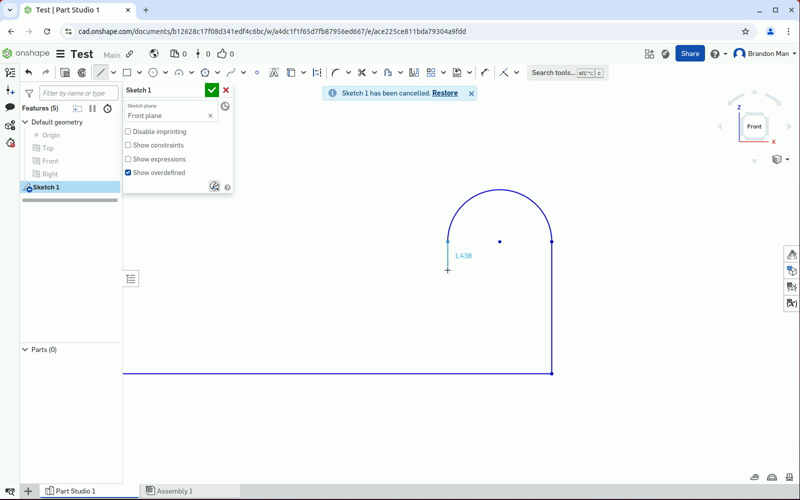
scroll(6)
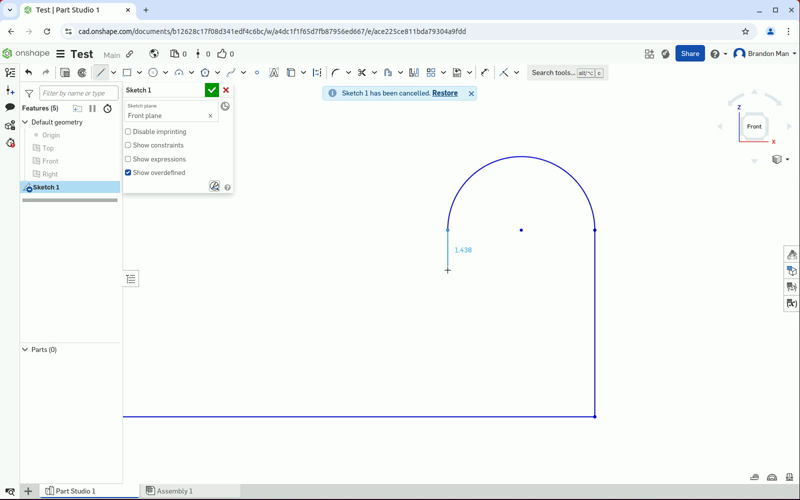
scroll(6)
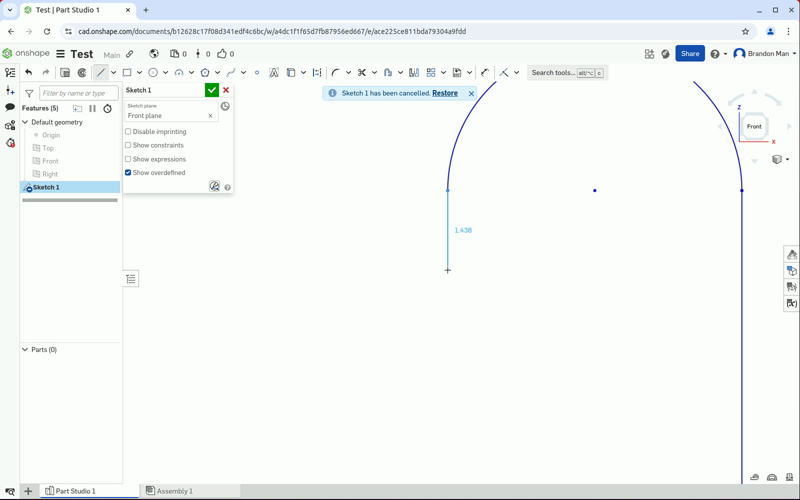
click(447, 269)
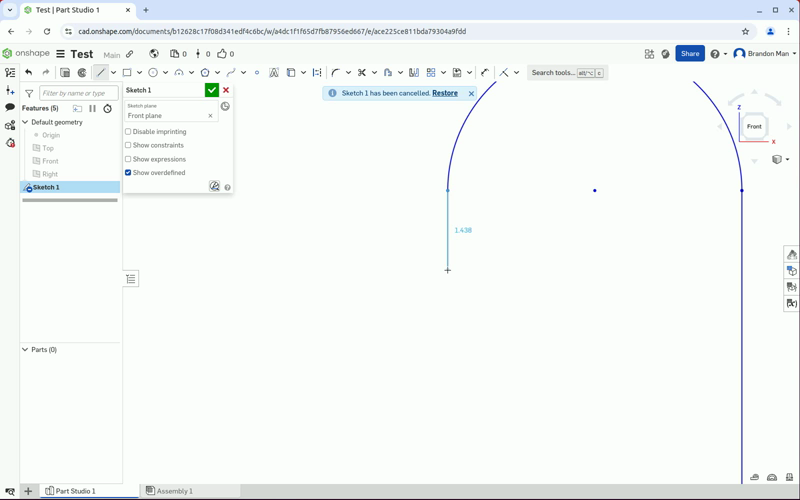
scroll(-6)
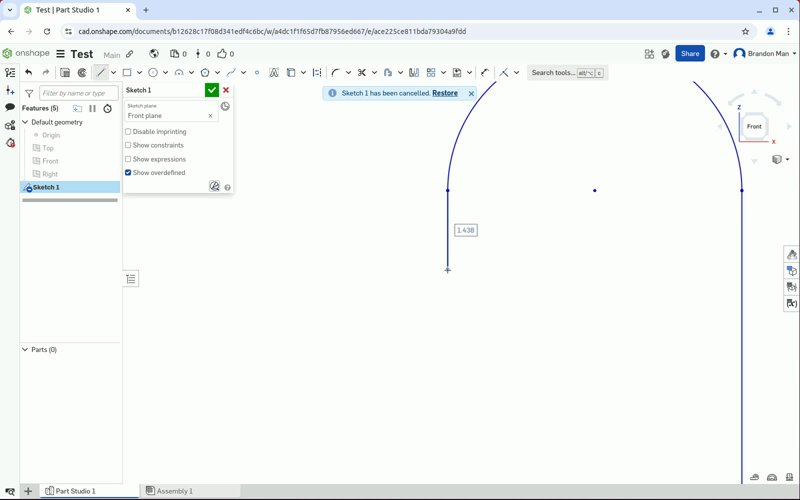
scroll(-6)
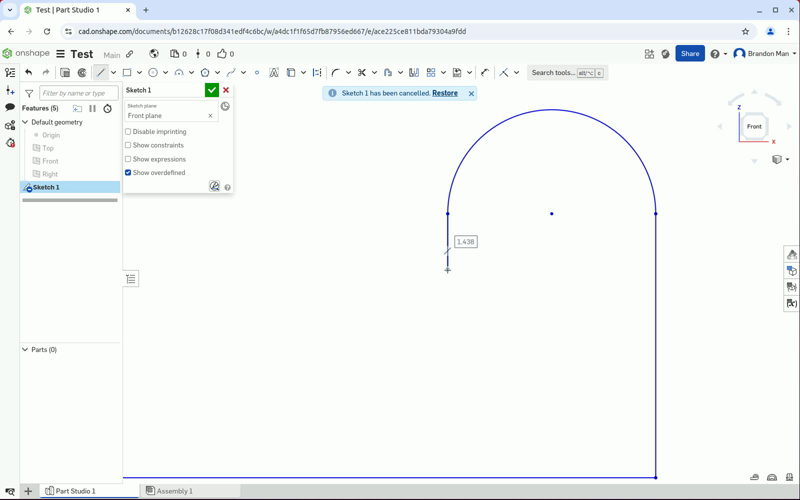
scroll(-6)
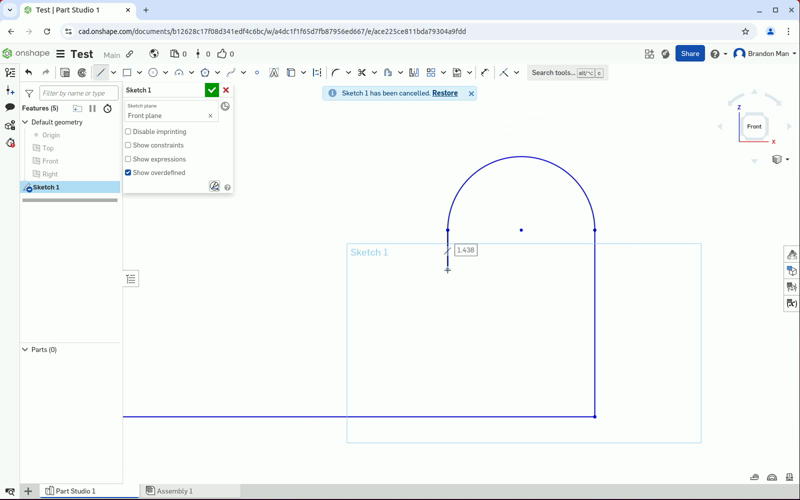
scroll(-6)
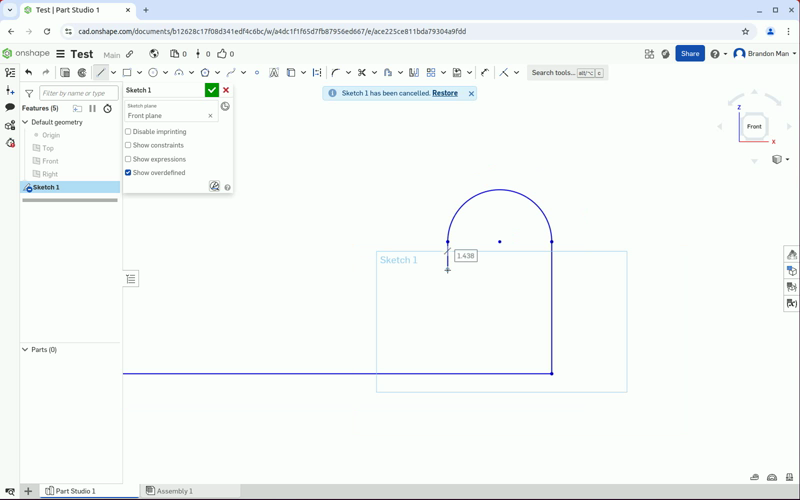
scroll(-6)
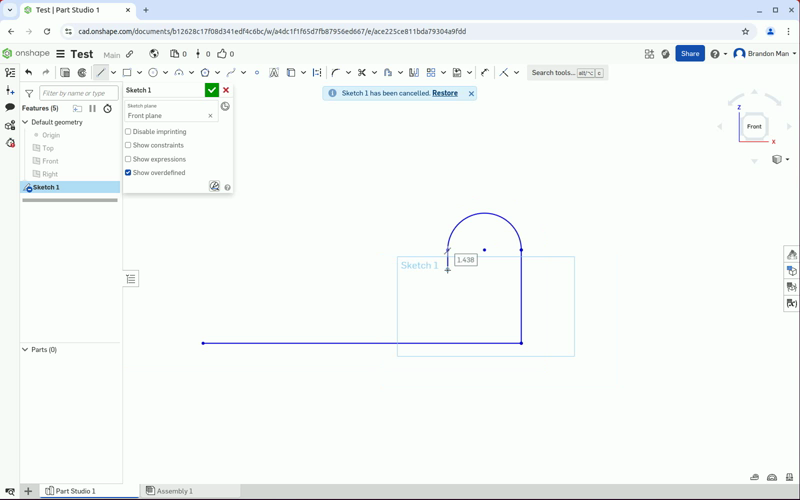
scroll(-6)
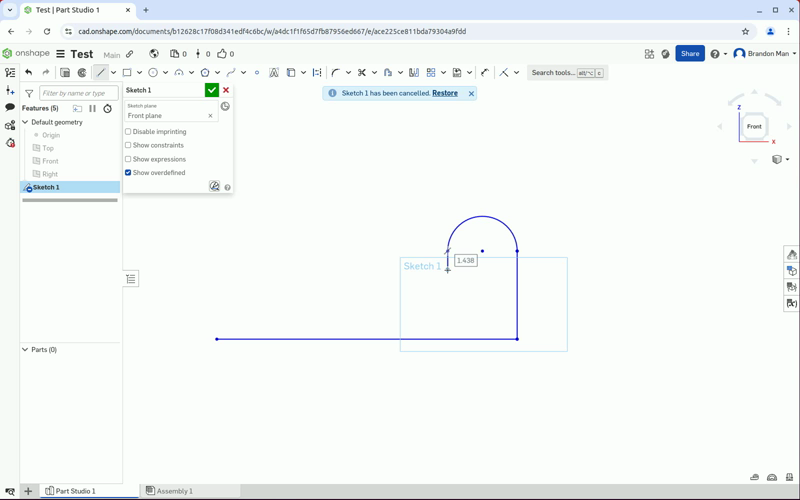
scroll(-6)
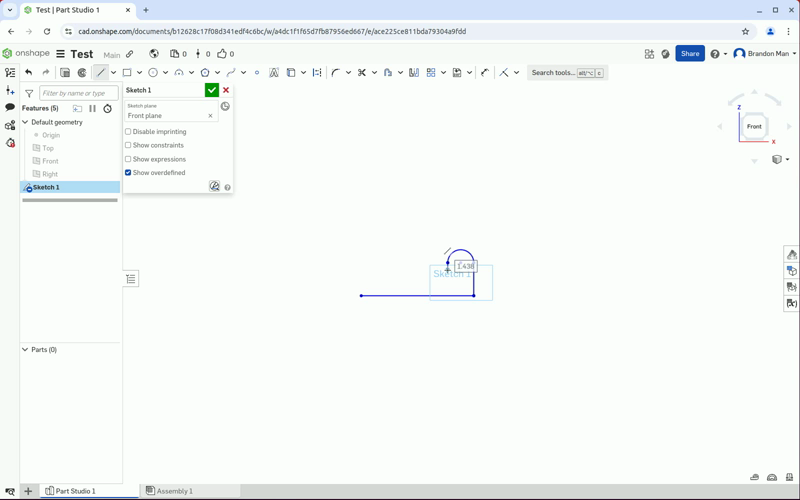
key_up(shift)
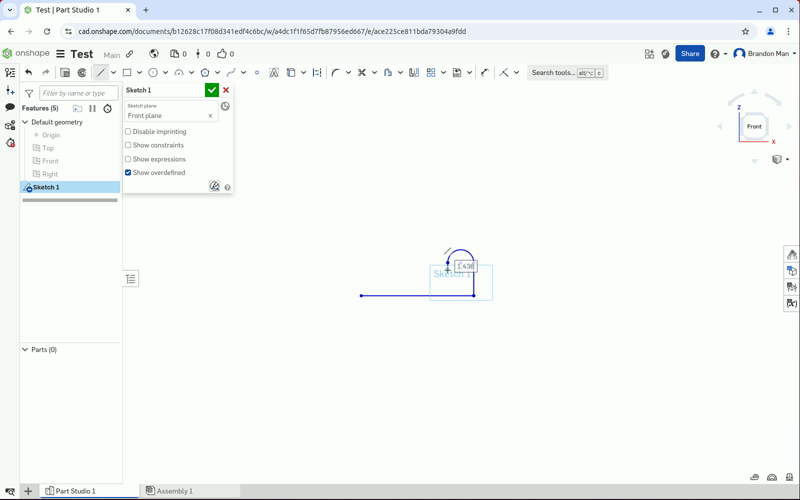
key_down(shift)
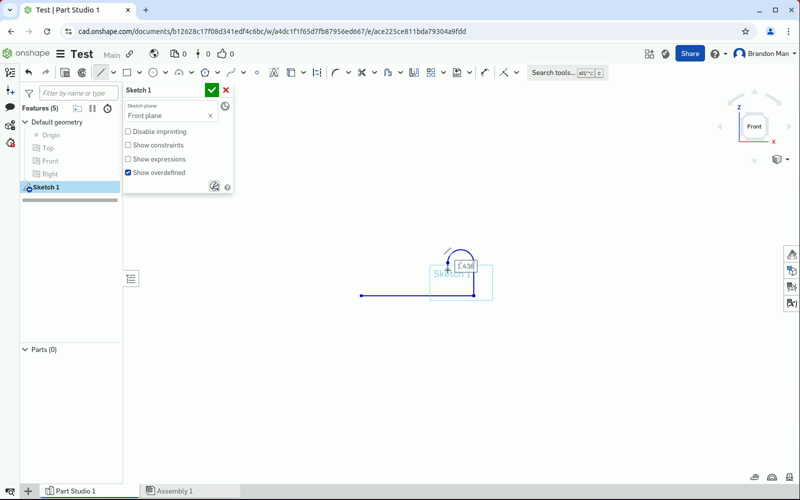
mouse_move(361, 269)
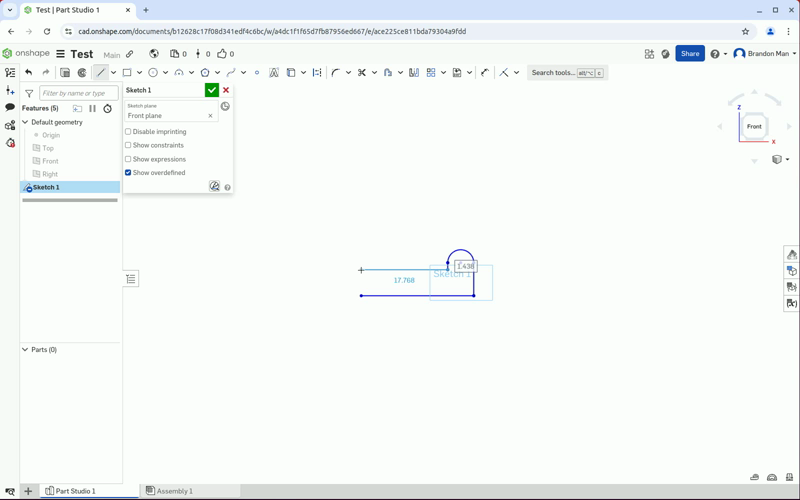
click(361, 269)
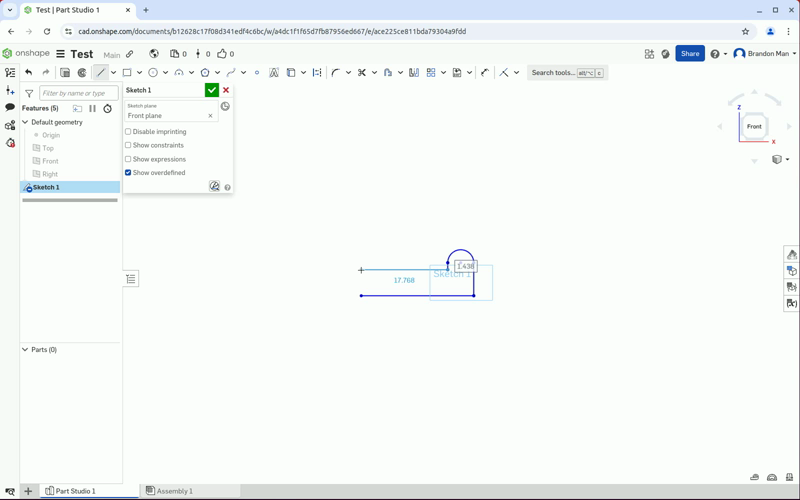
key_up(shift)
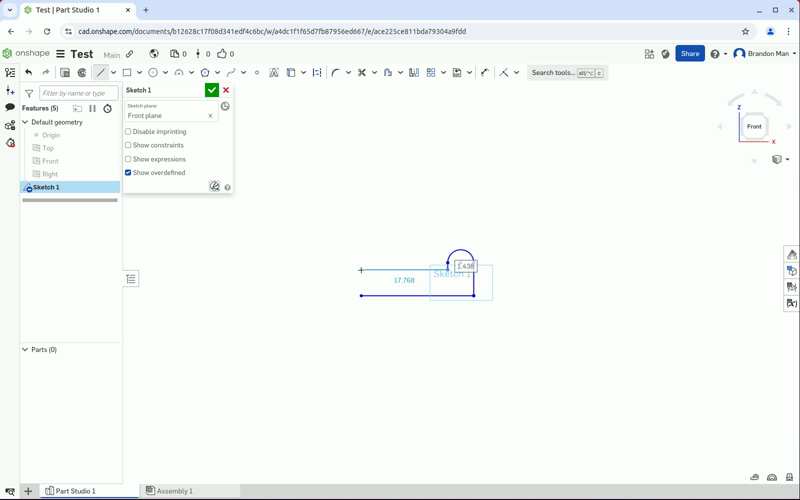
key(esc)
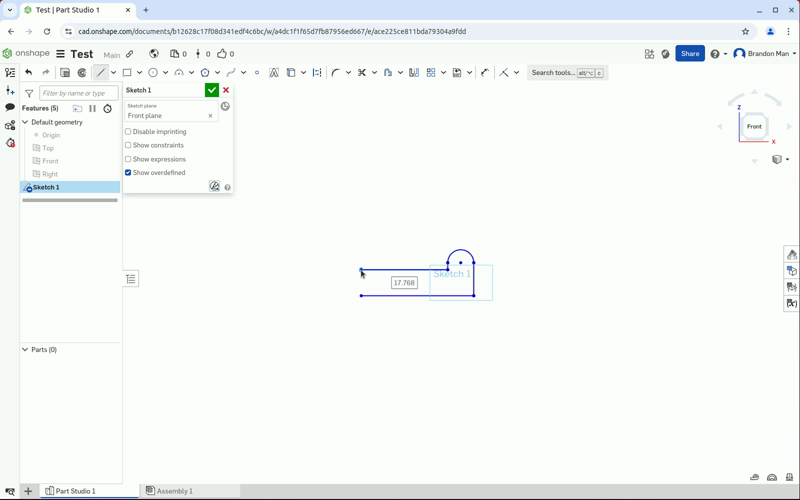
key(a)
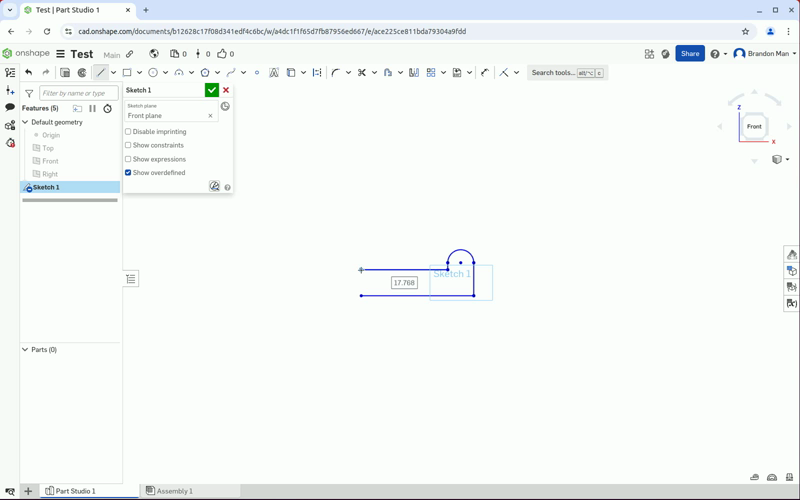
mouse_move(361, 269)
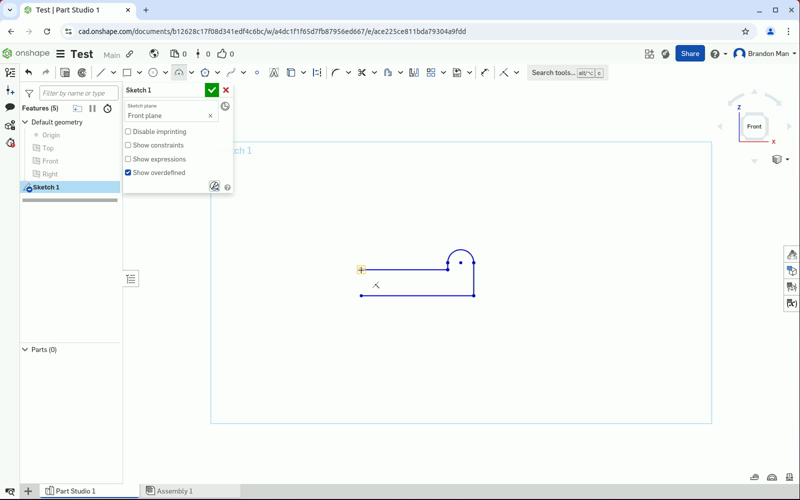
click(361, 269)
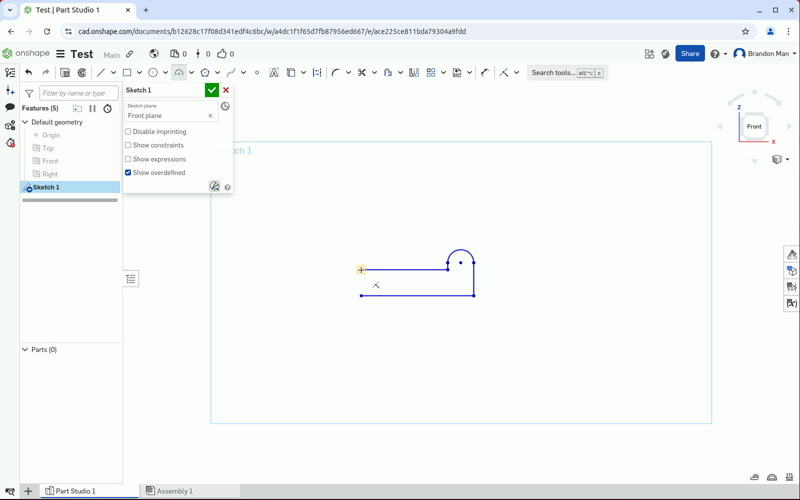
mouse_move(361, 295)
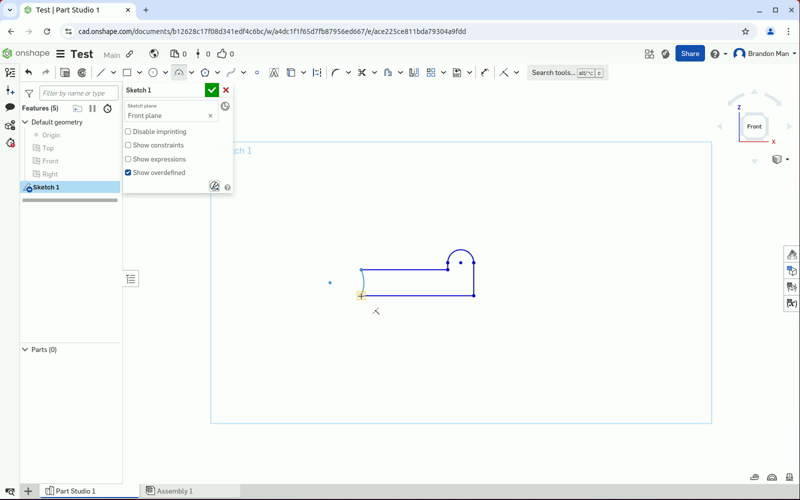
click(361, 295)
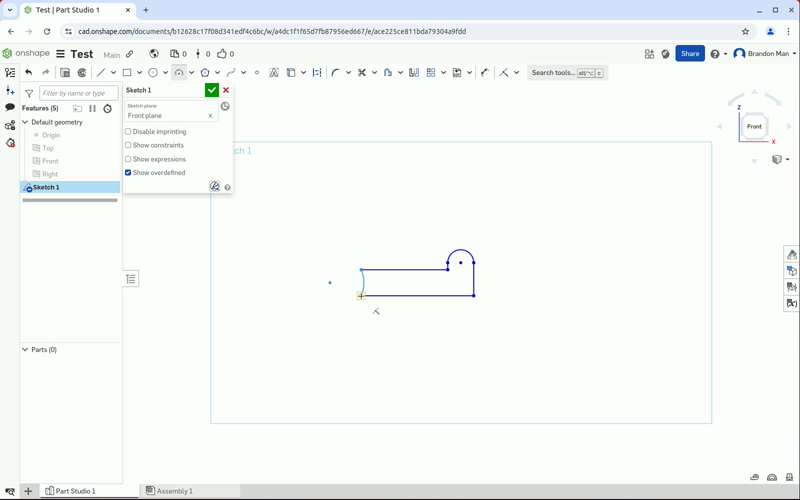
key_down(shift)
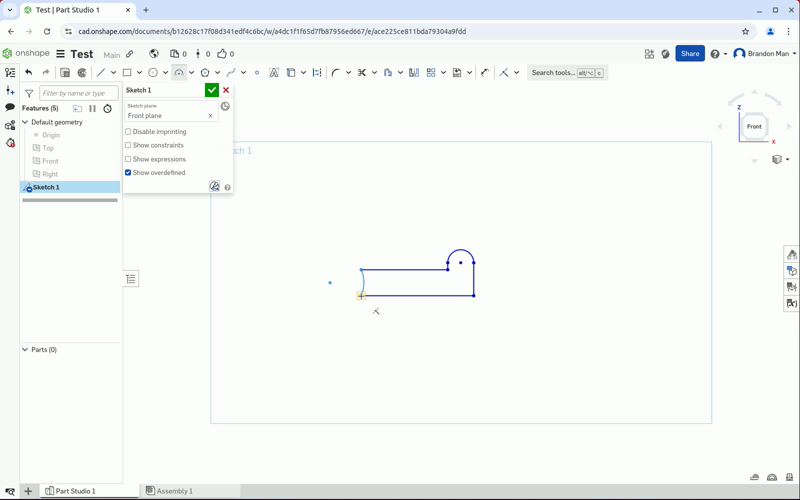
mouse_move(348, 282)
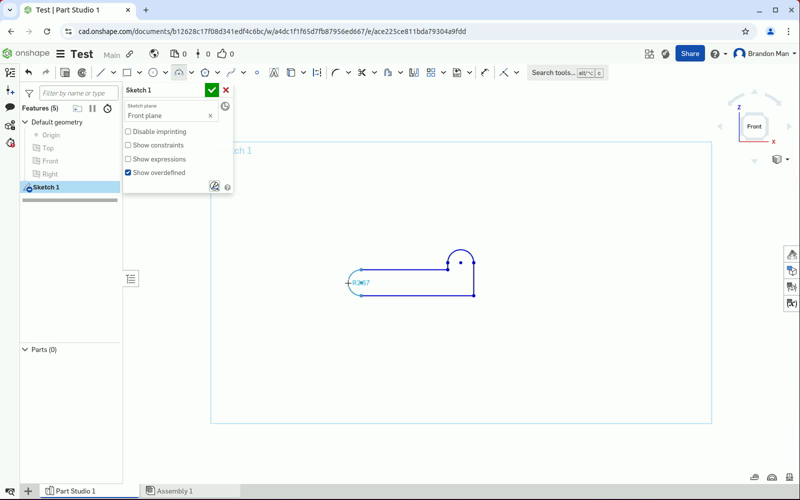
click(348, 282)
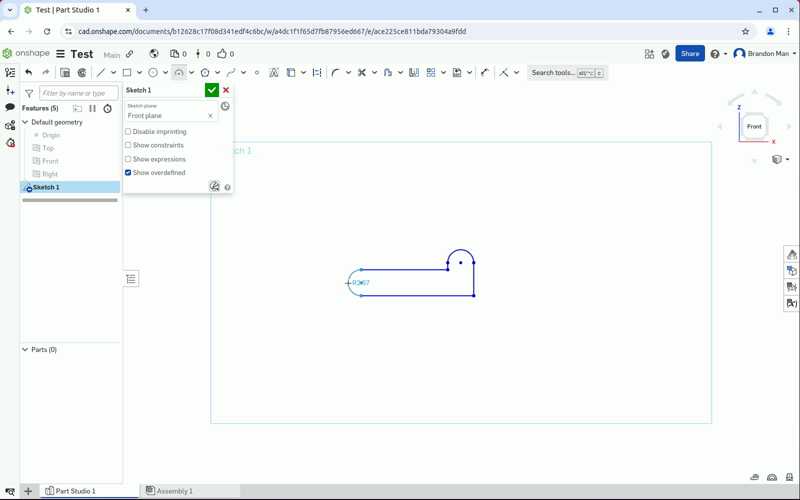
key_up(shift)
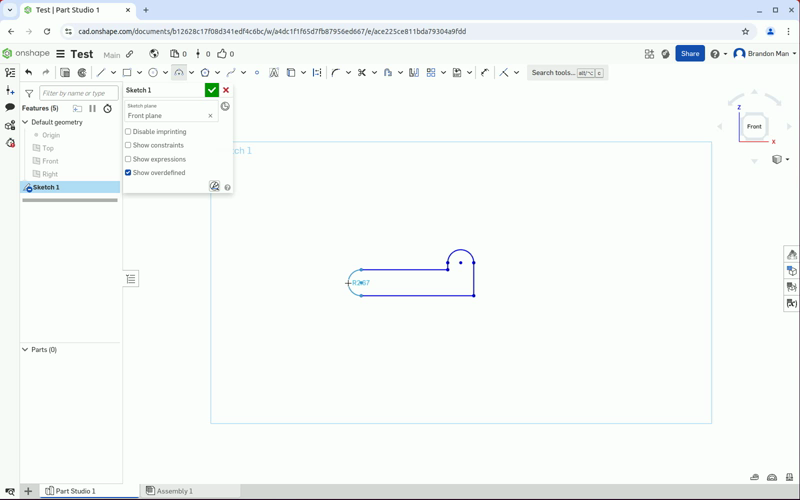
key(esc)
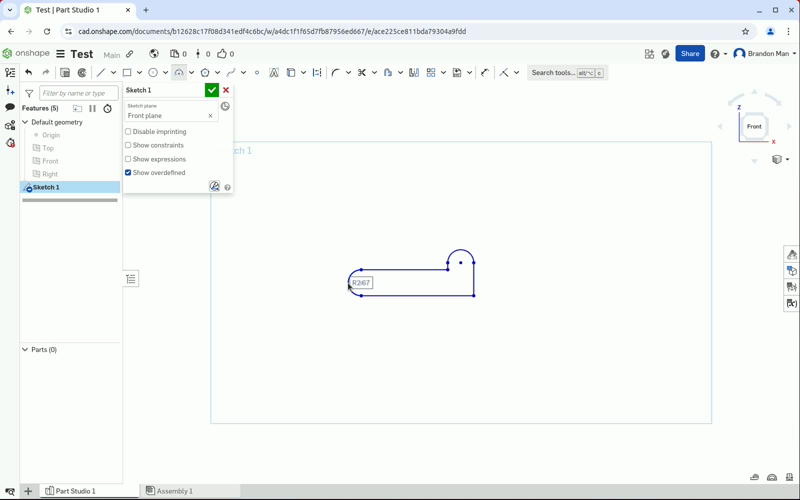
key(c)
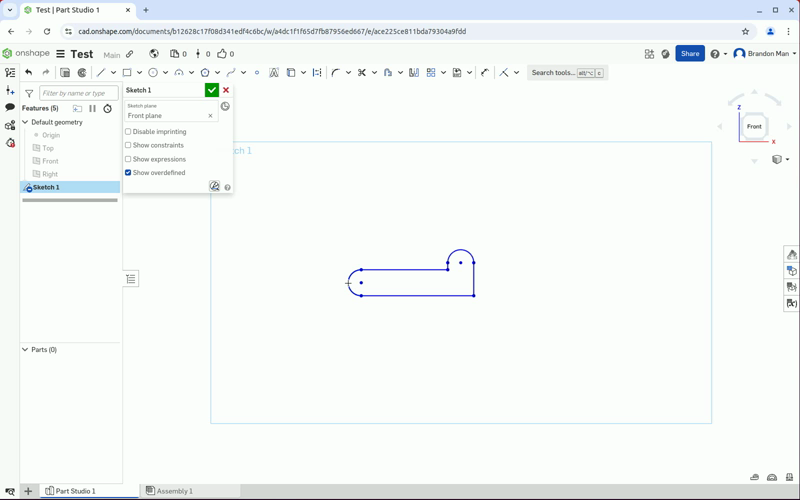
key_down(shift)
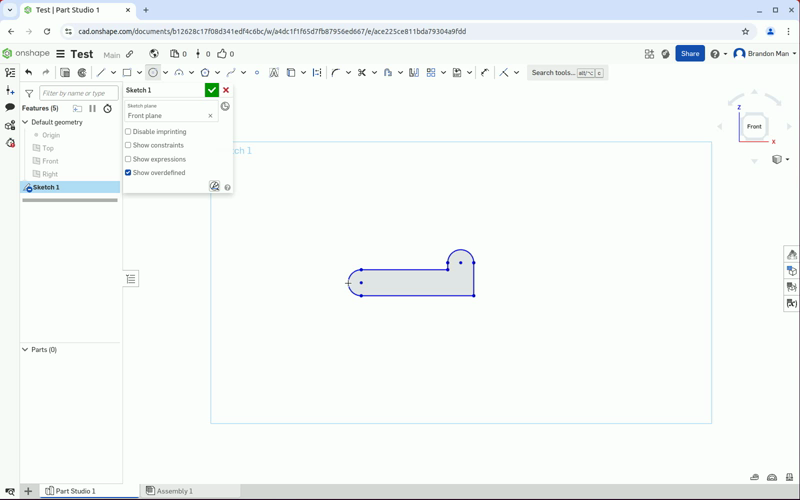
mouse_move(361, 282)
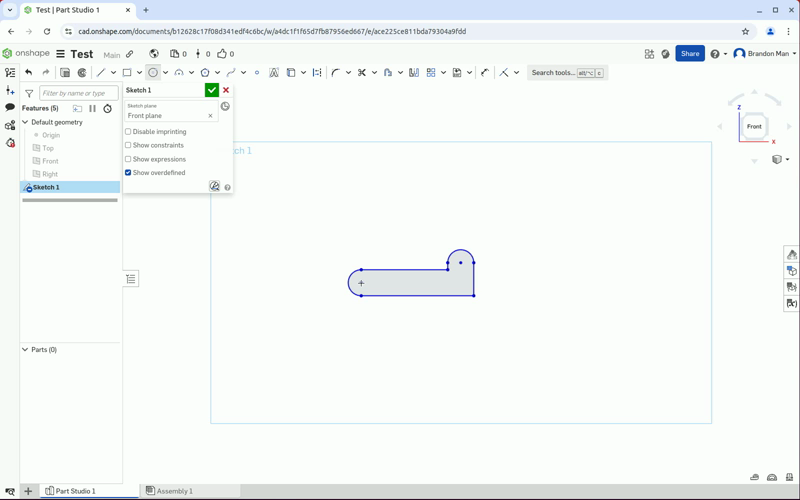
click(361, 282)
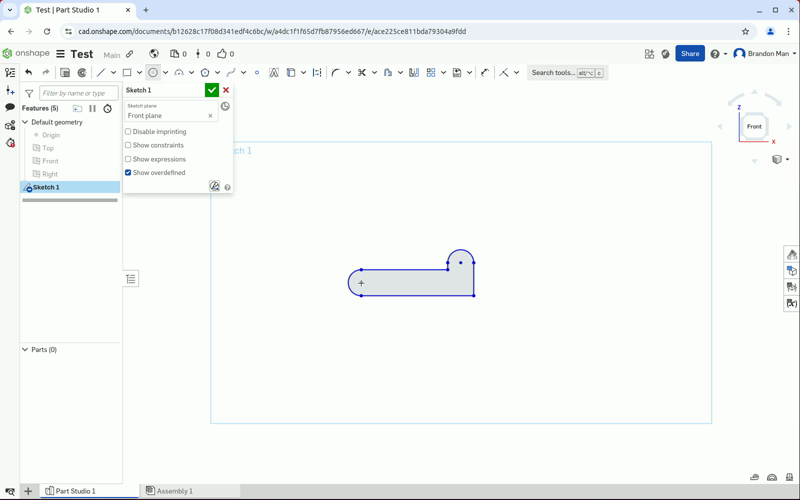
key_up(shift)
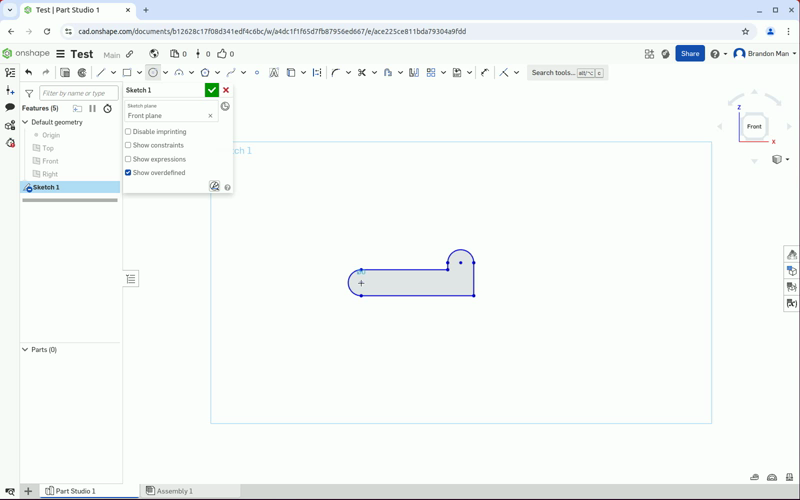
mouse_move(369, 282)
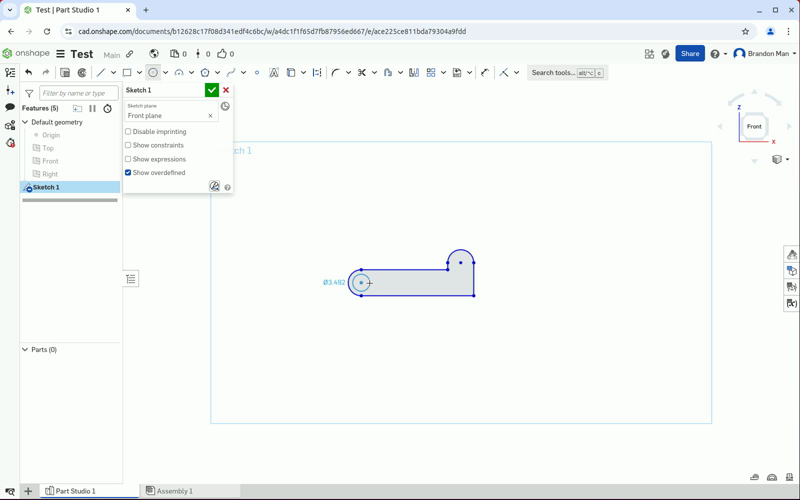
click(369, 282)
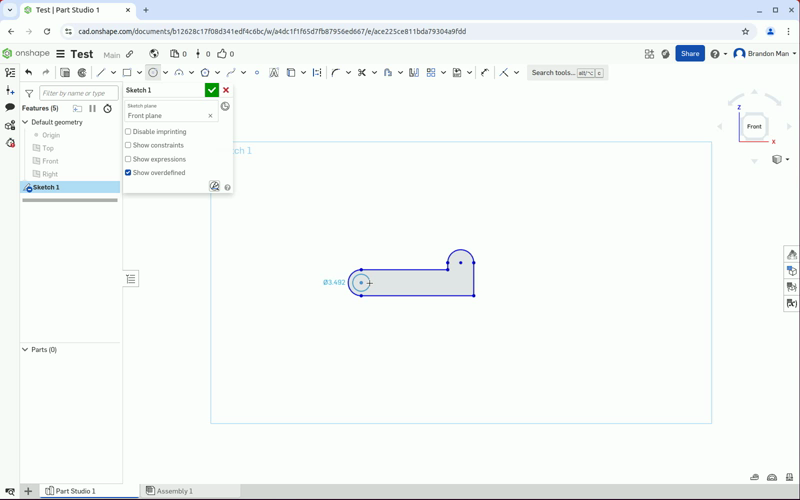
key(esc)
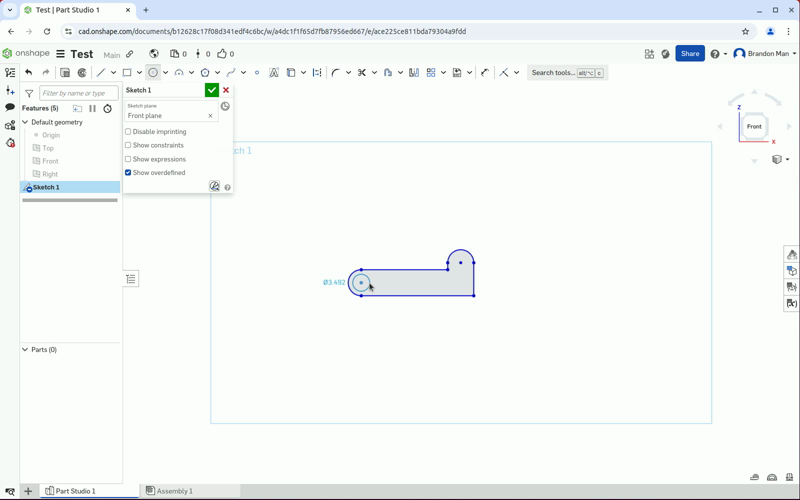
key(c)
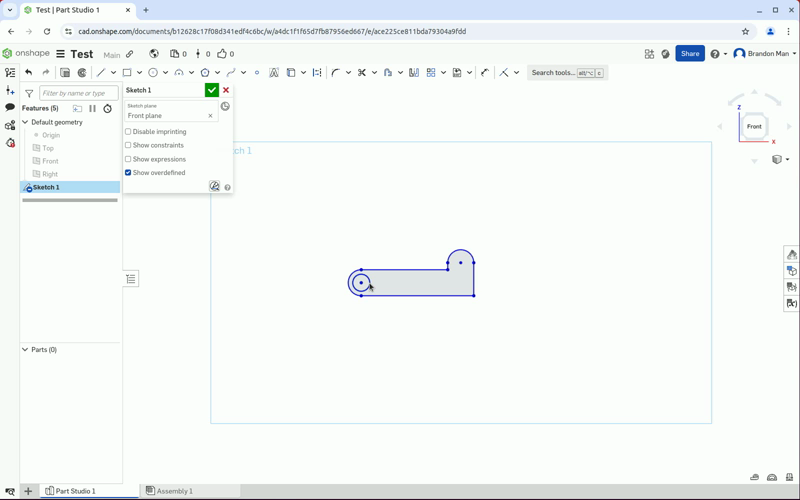
key_down(shift)
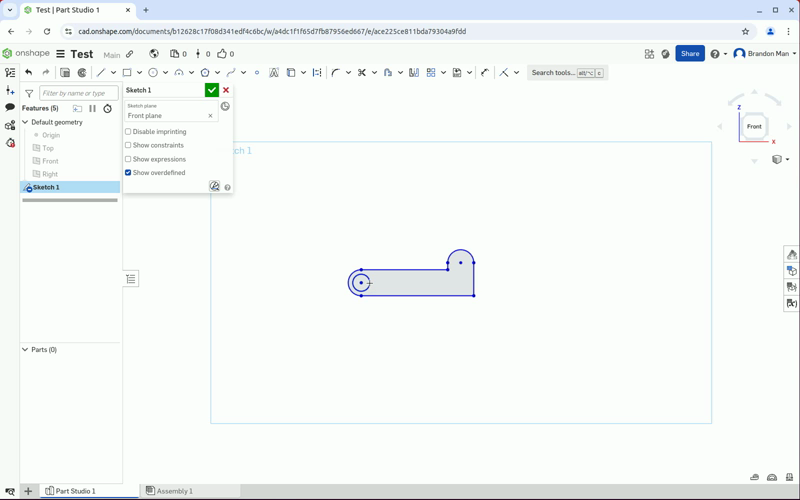
mouse_move(460, 262)
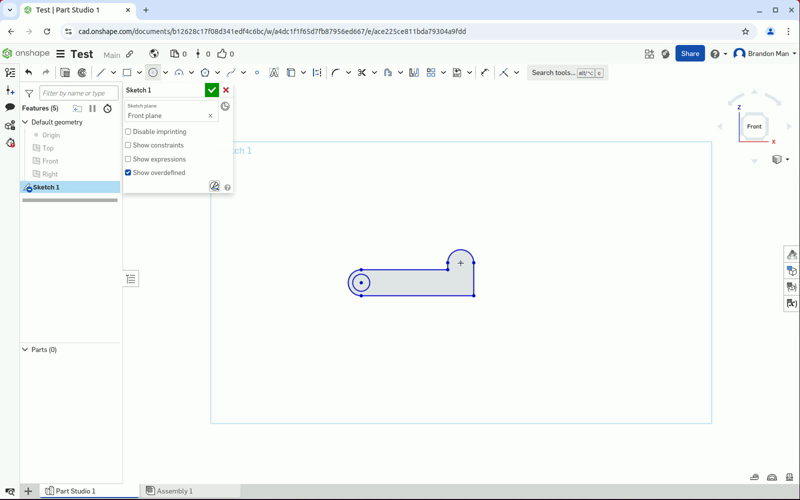
click(460, 262)
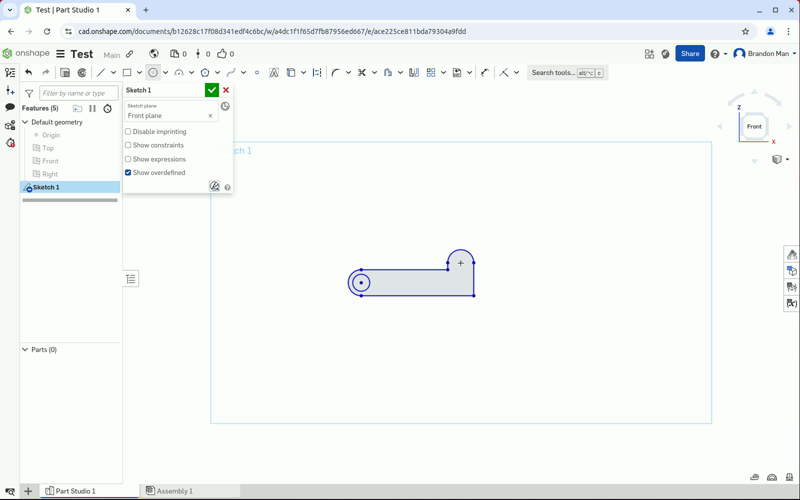
key_up(shift)
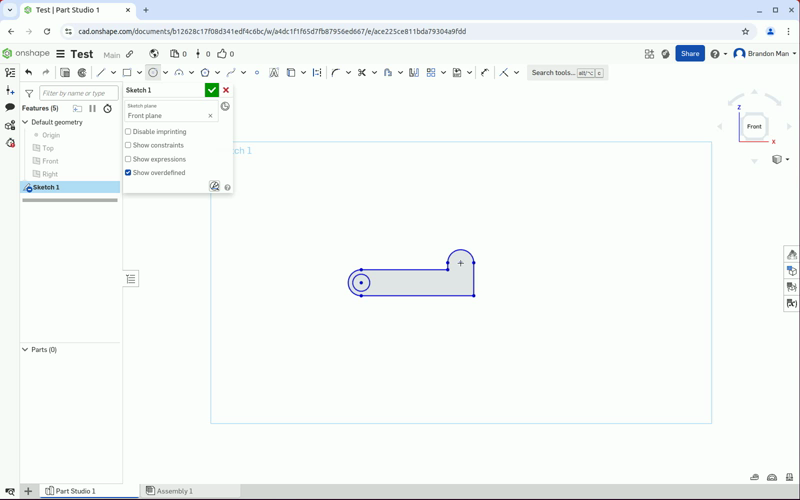
mouse_move(469, 262)
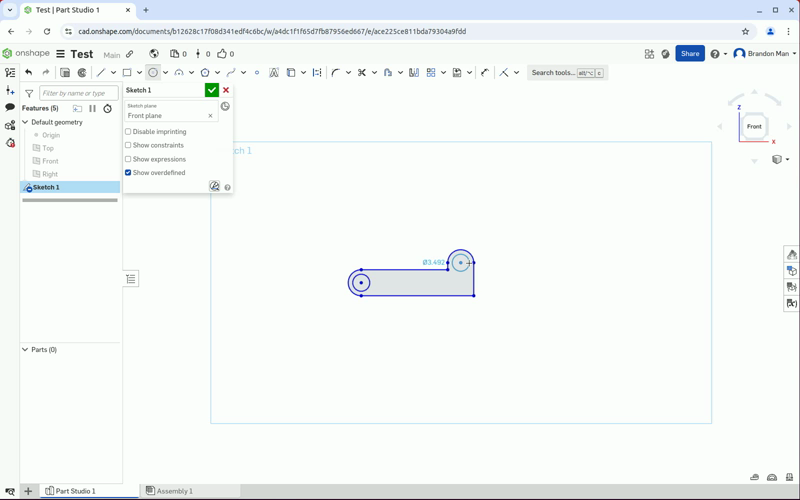
click(469, 262)
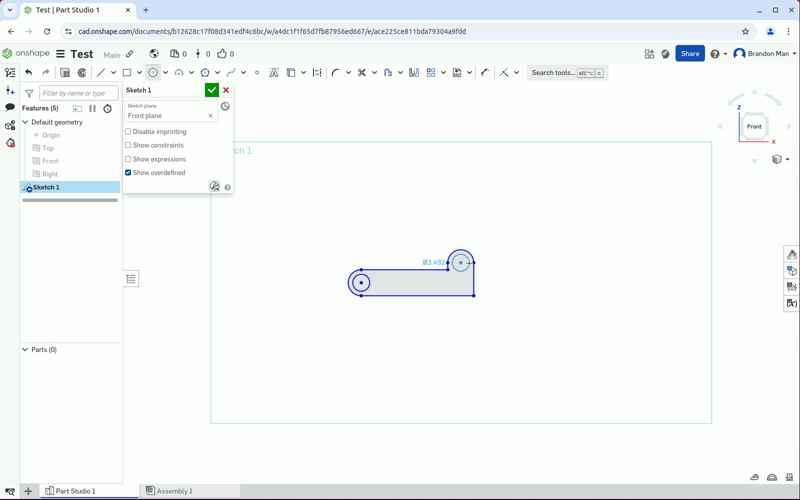
key(esc)
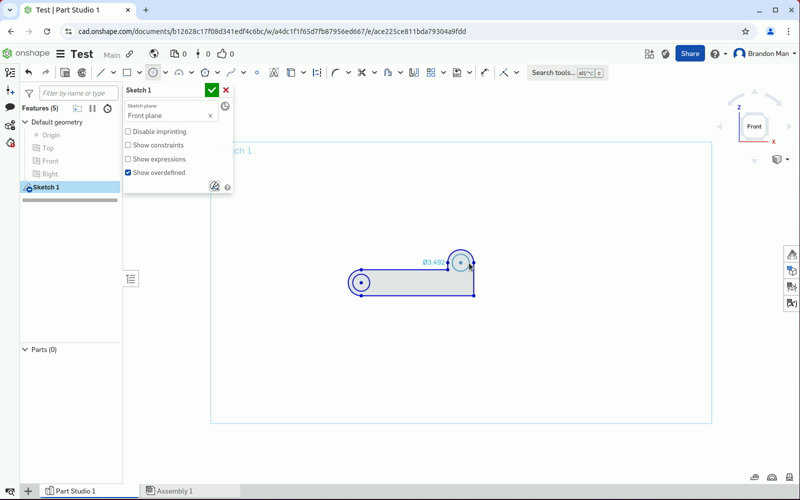
mouse_move(441, 289)
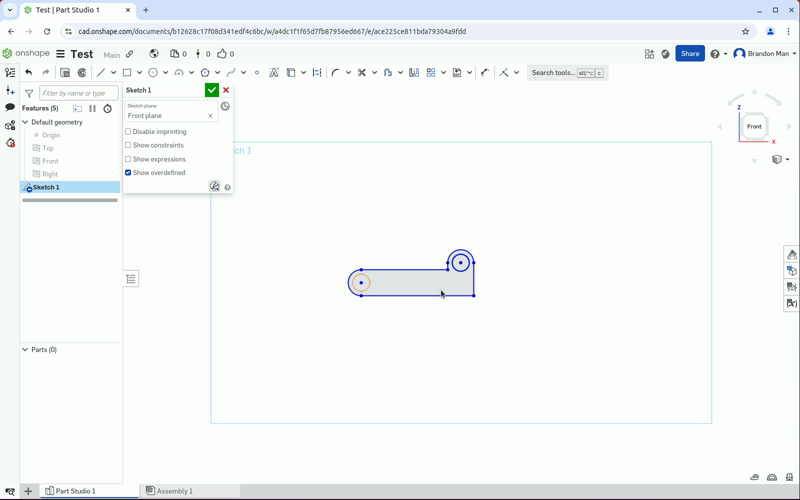
click(441, 289)
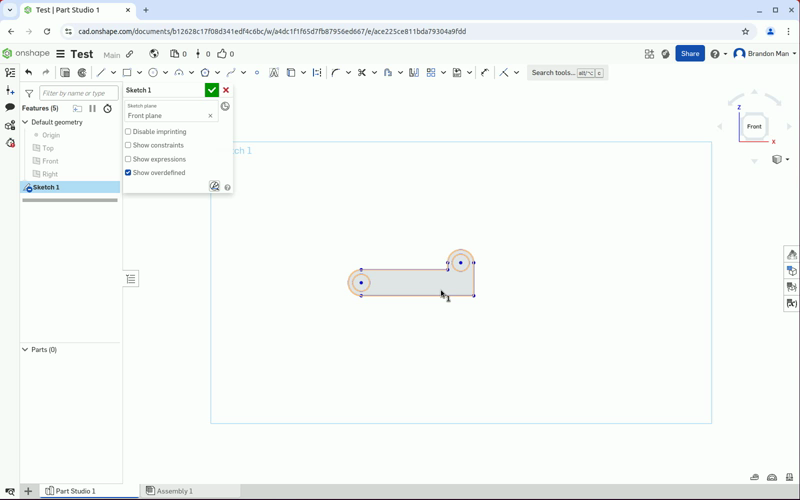
mouse_move(73, 352)
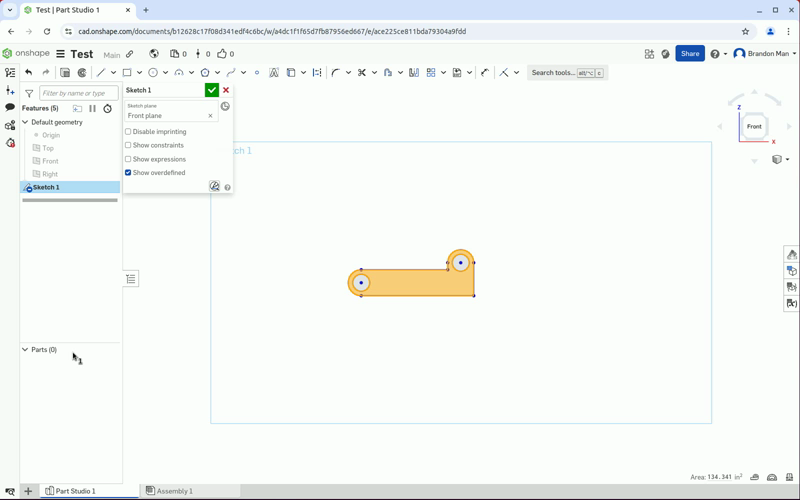
key(shift+y)
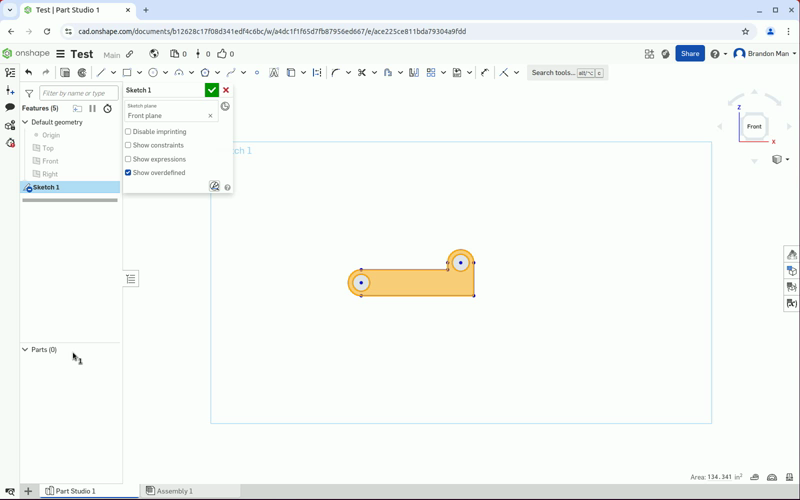
key(shift+e)
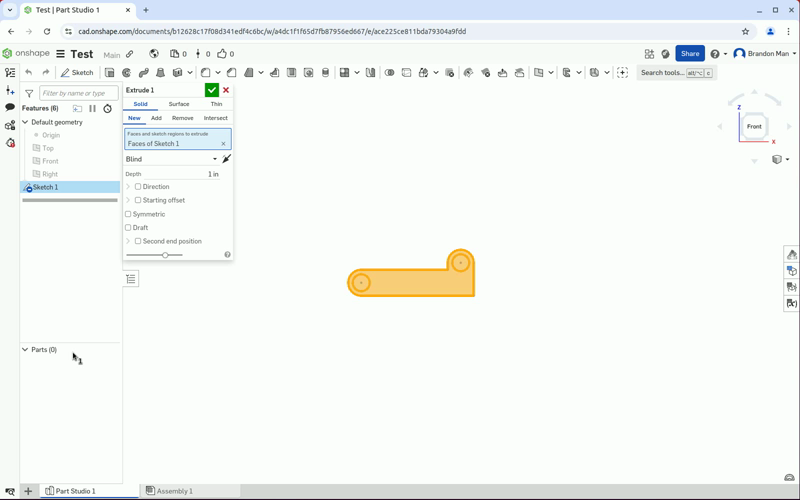
mouse_move(143, 106)
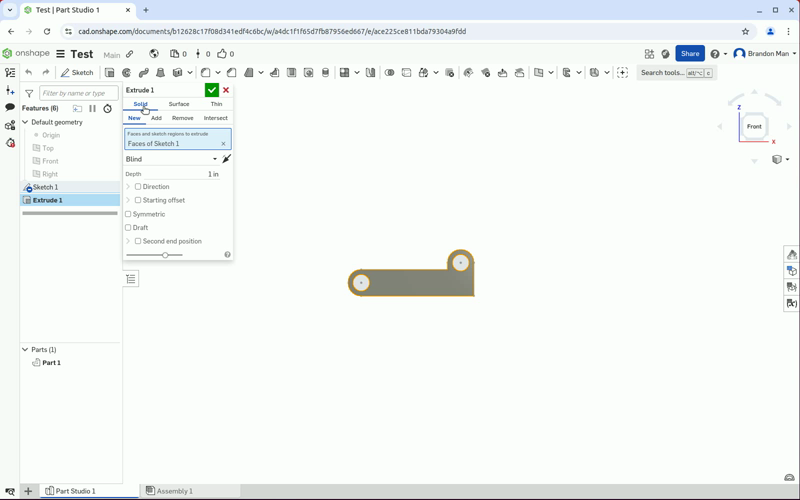
click(143, 106)
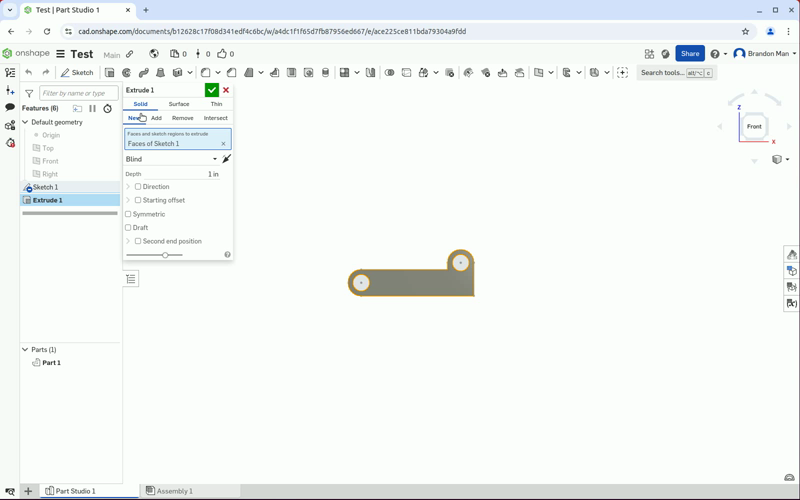
mouse_move(137, 120)
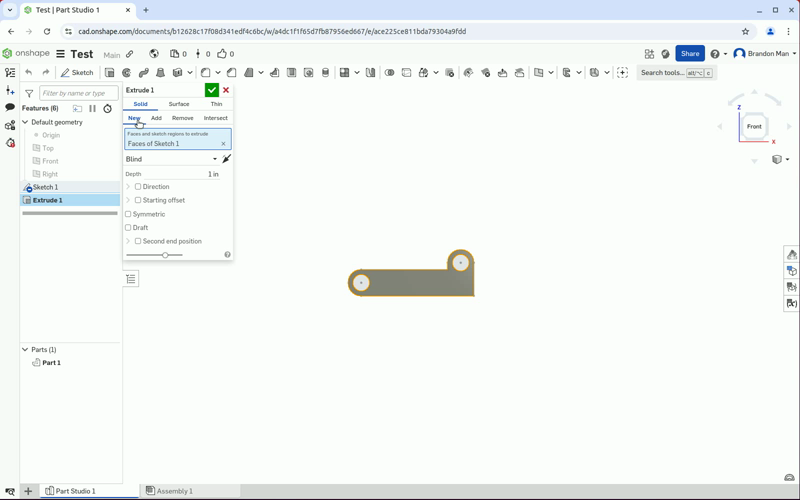
click(137, 120)
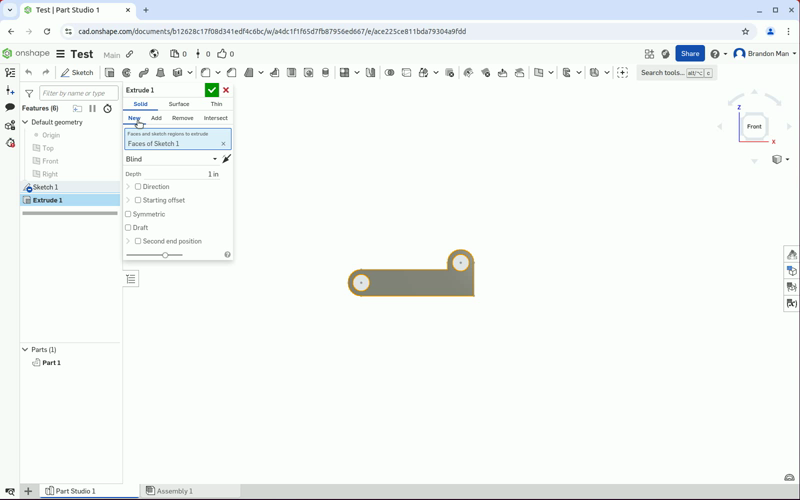
key(tab, 4)
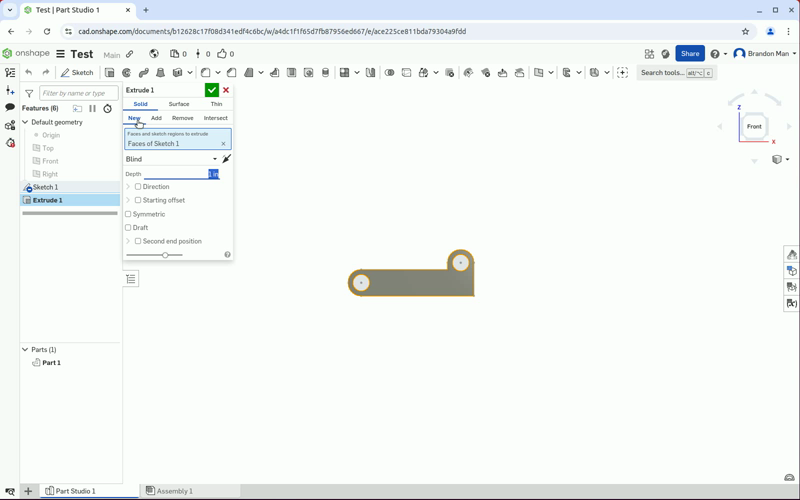
text(1.685)
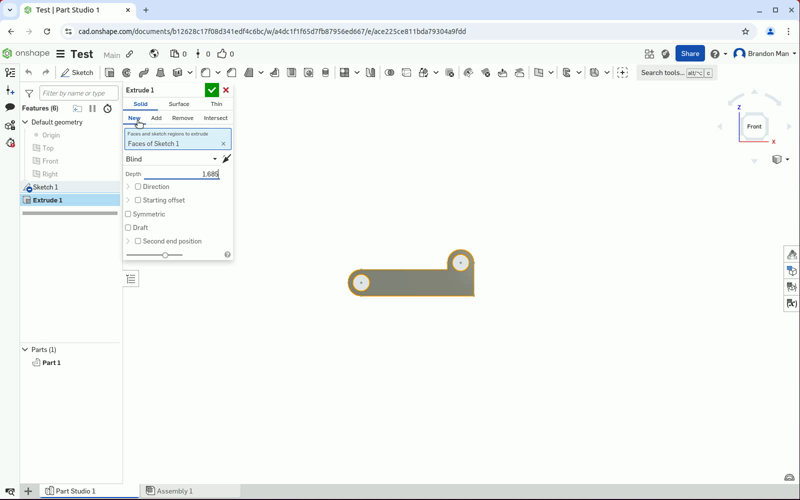
key(enter)
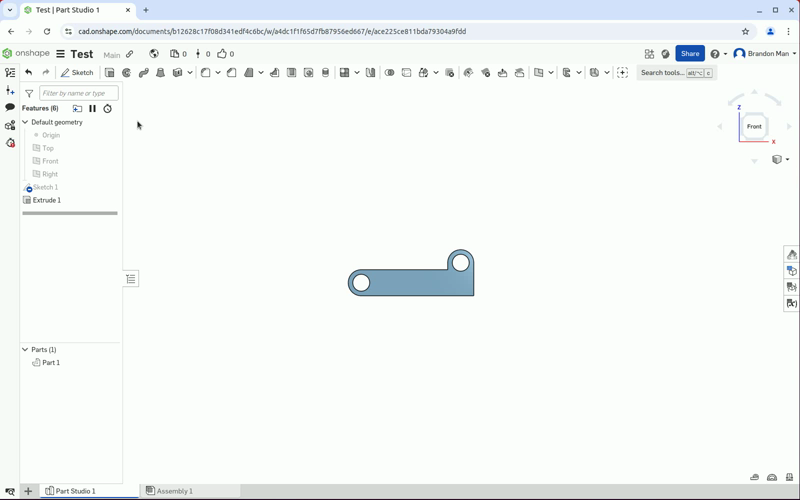
key(shift+h)
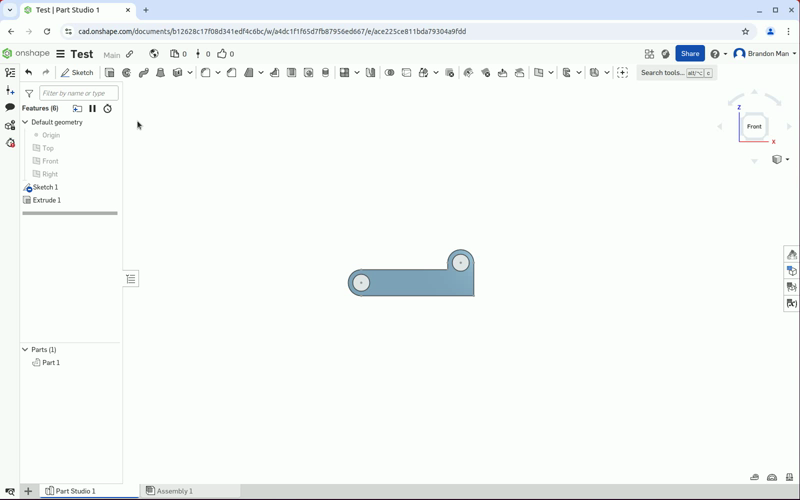
key(shift+h)
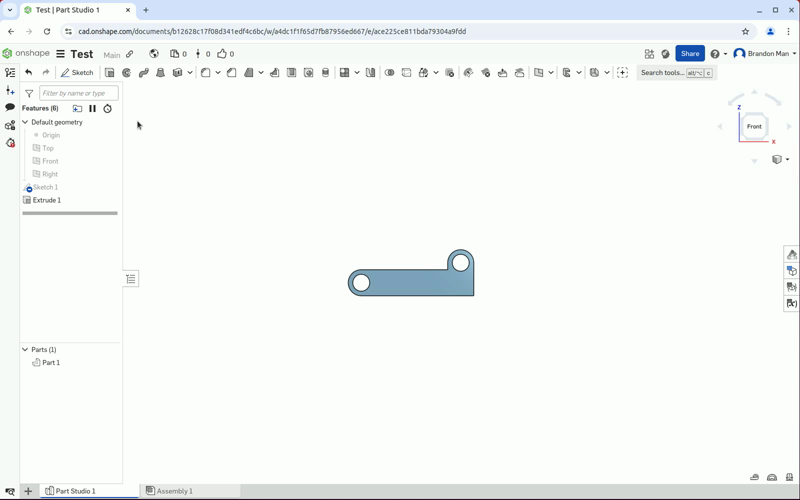
mouse_move(73, 189)
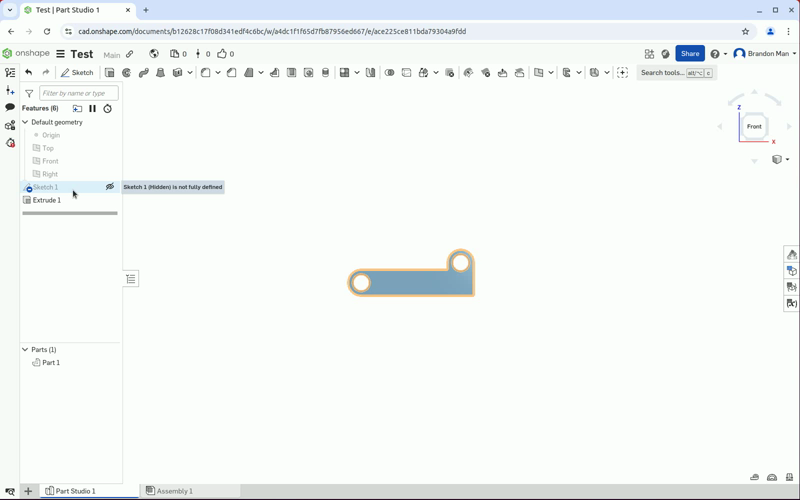
click(73, 189)
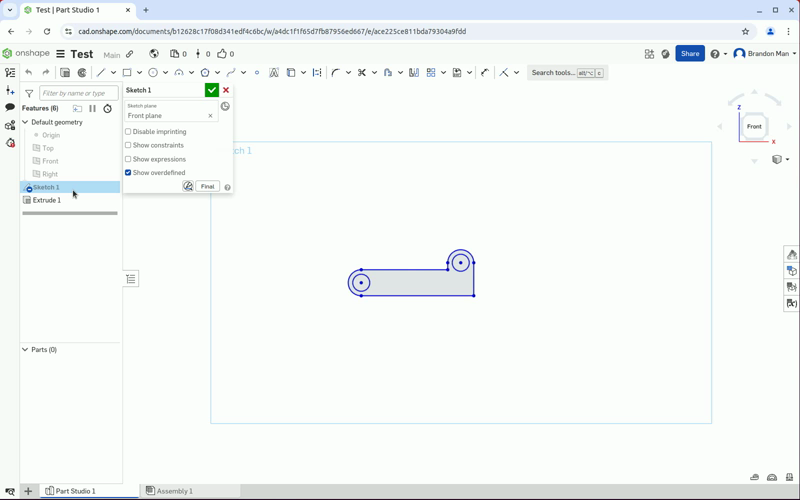
mouse_move(229, 92)
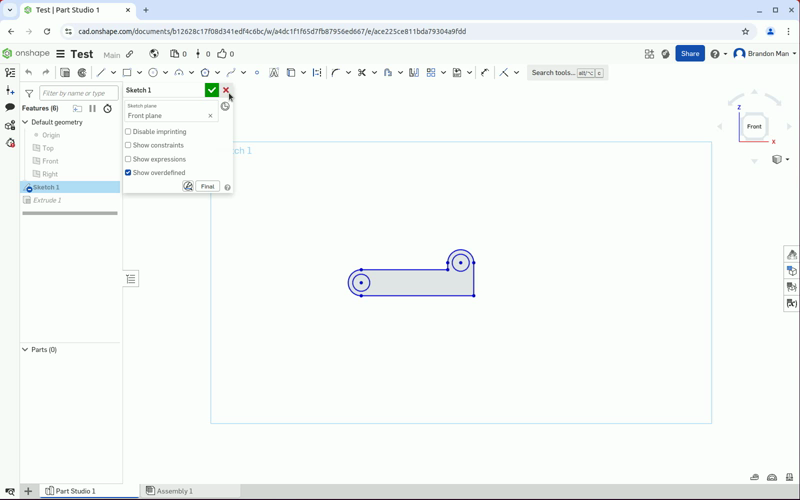
click(229, 92)
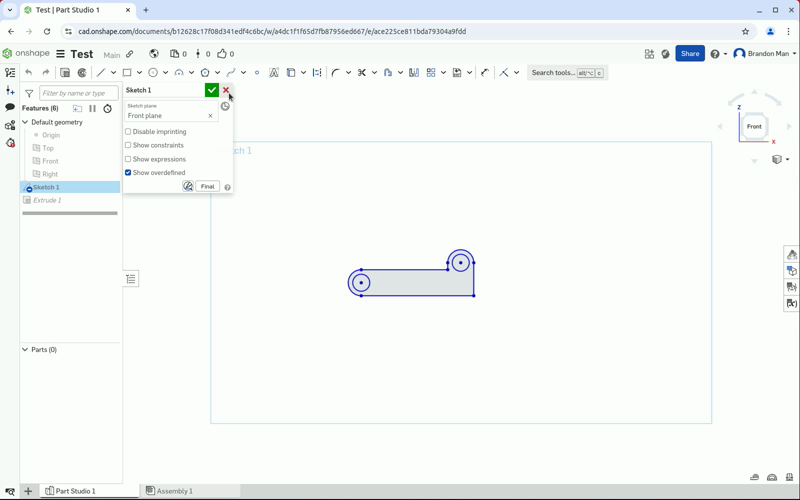
key(shift+s)
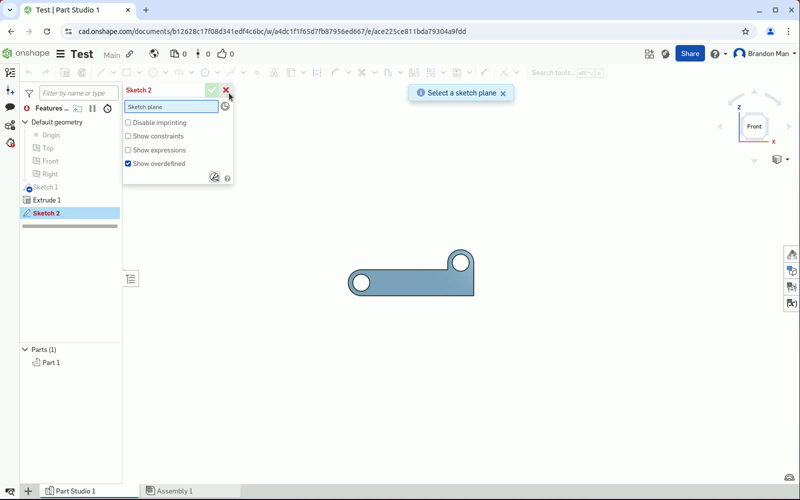
mouse_move(73, 163)
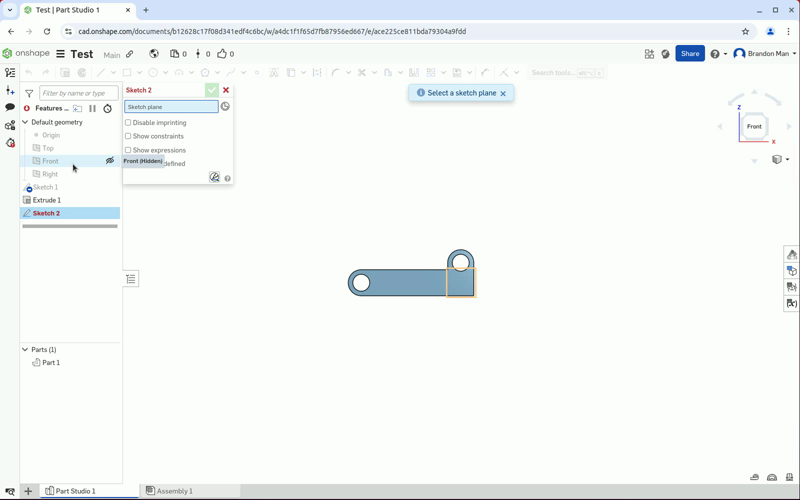
click(73, 163)
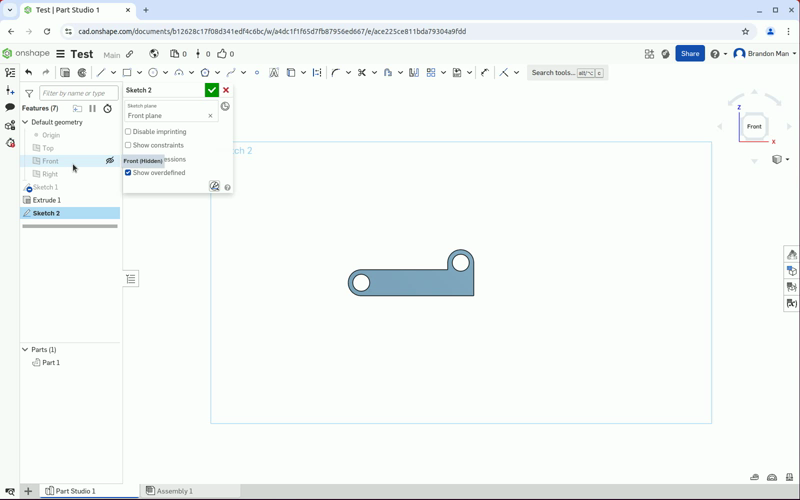
mouse_move(73, 352)
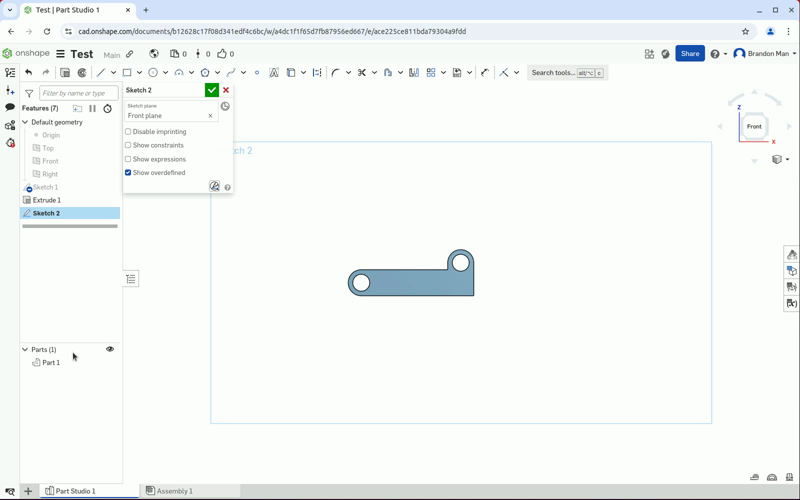
key(y)
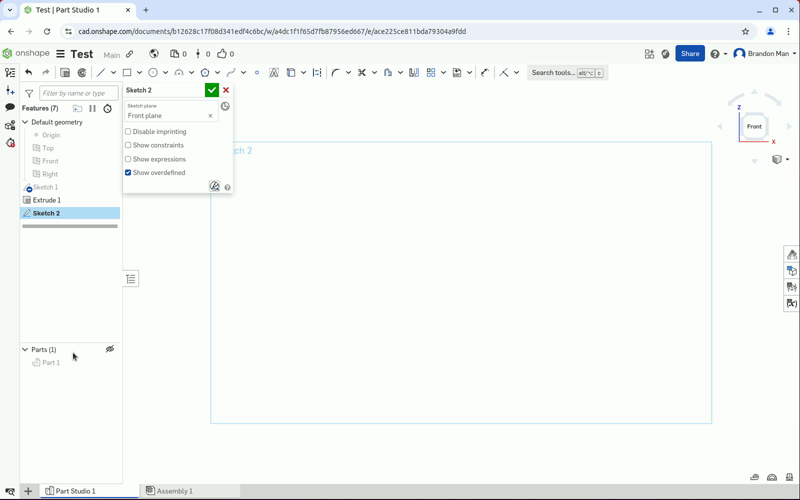
key(c)
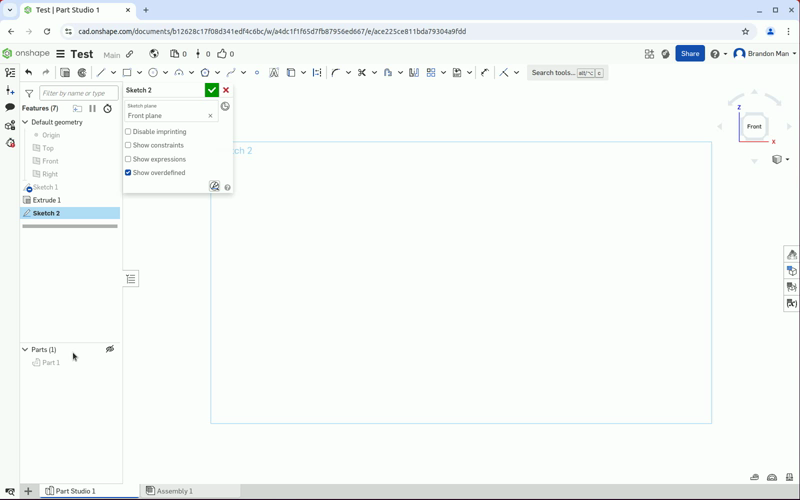
key_down(shift)
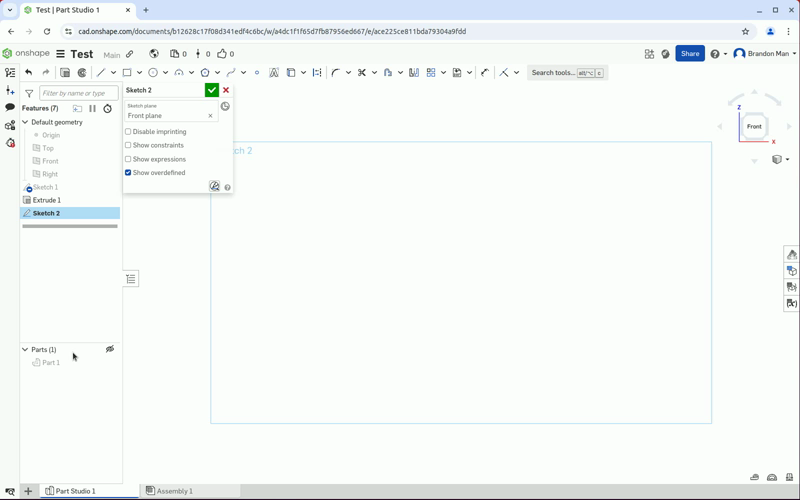
mouse_move(362, 282)
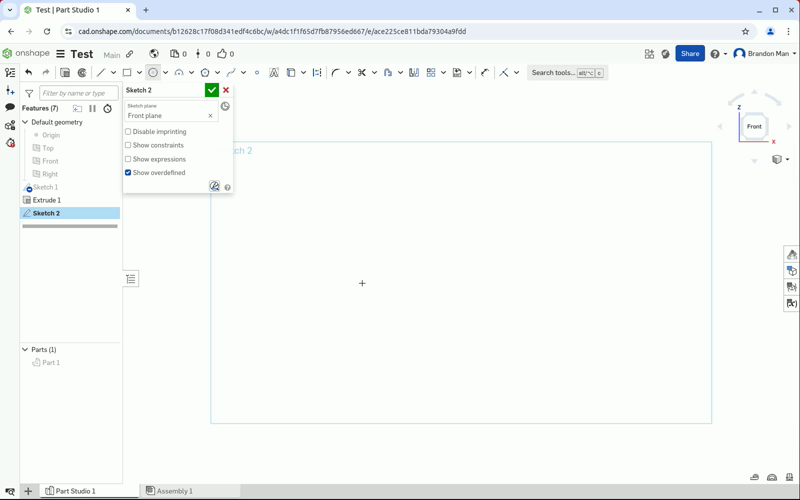
click(362, 282)
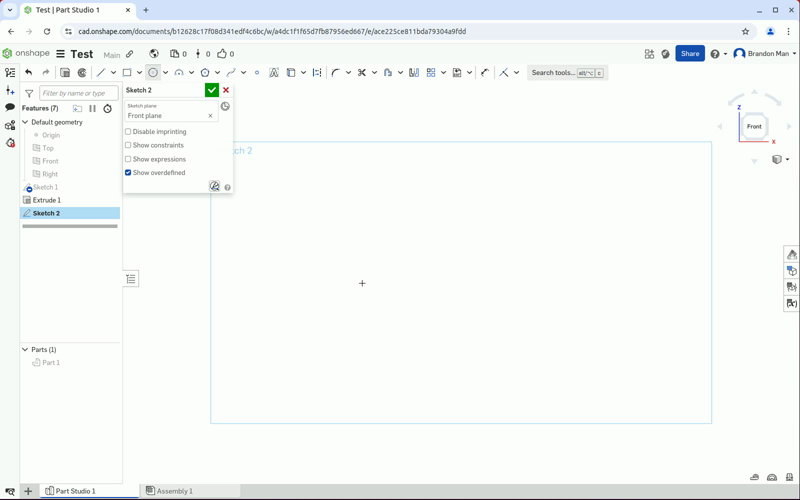
key_up(shift)
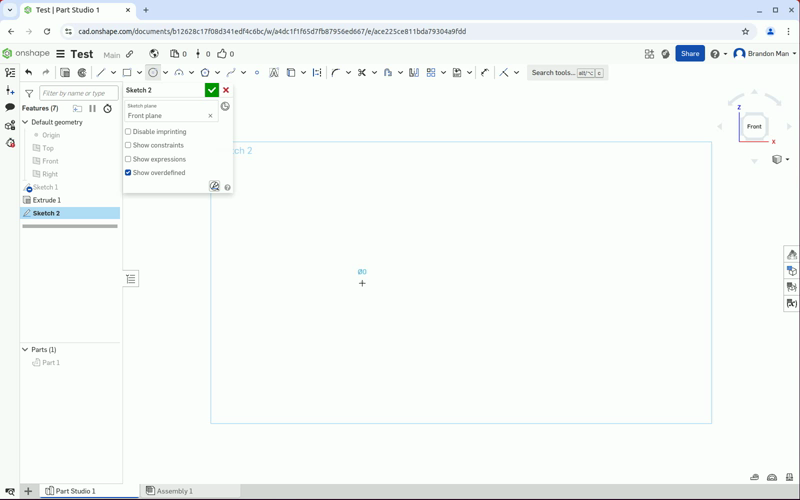
mouse_move(368, 282)
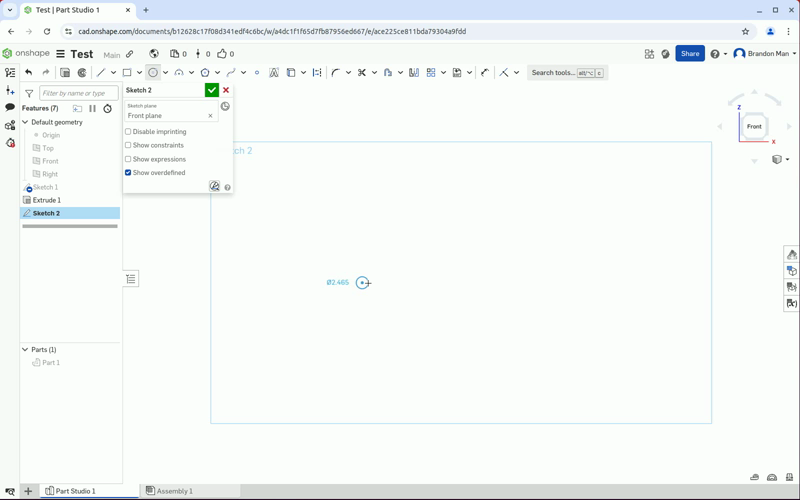
click(368, 282)
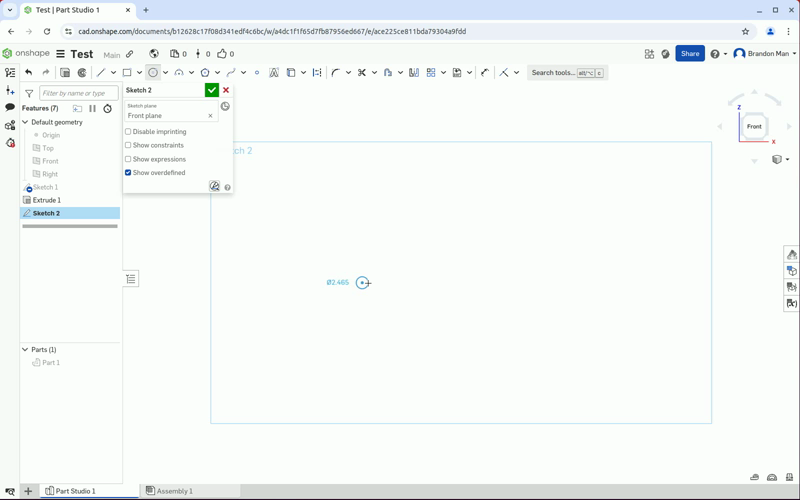
key(esc)
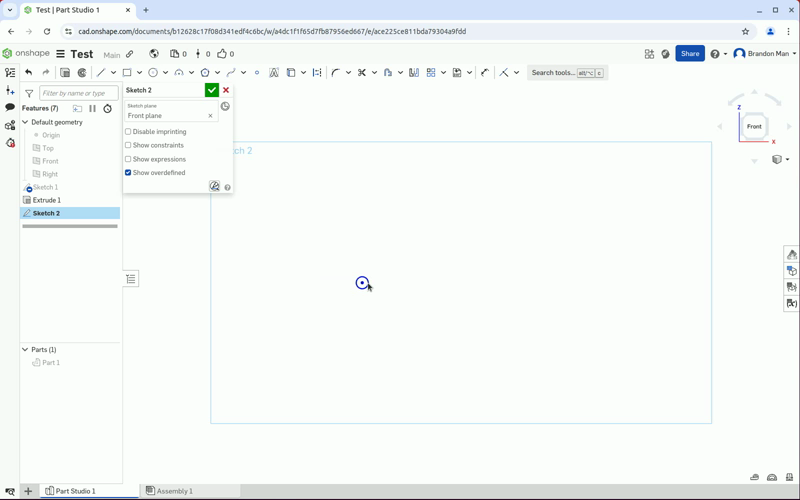
mouse_move(360, 283)
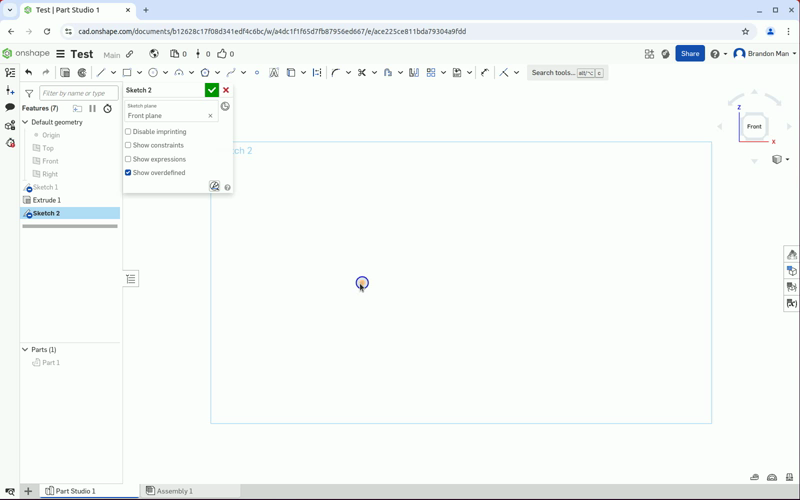
scroll(6)
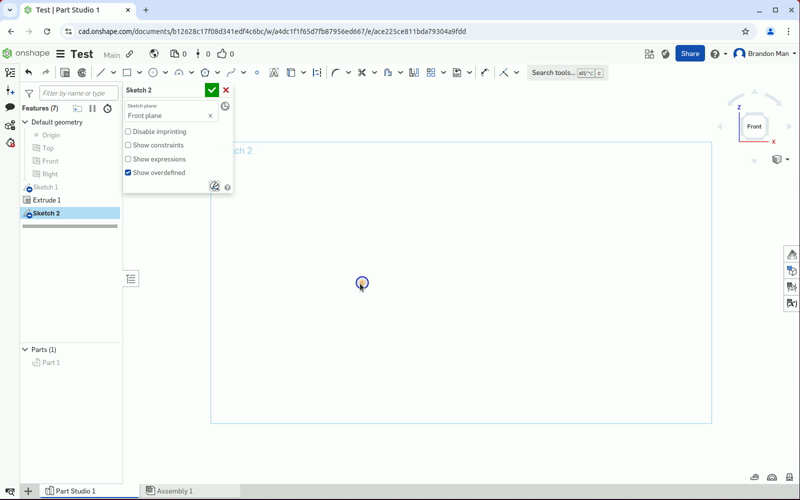
scroll(6)
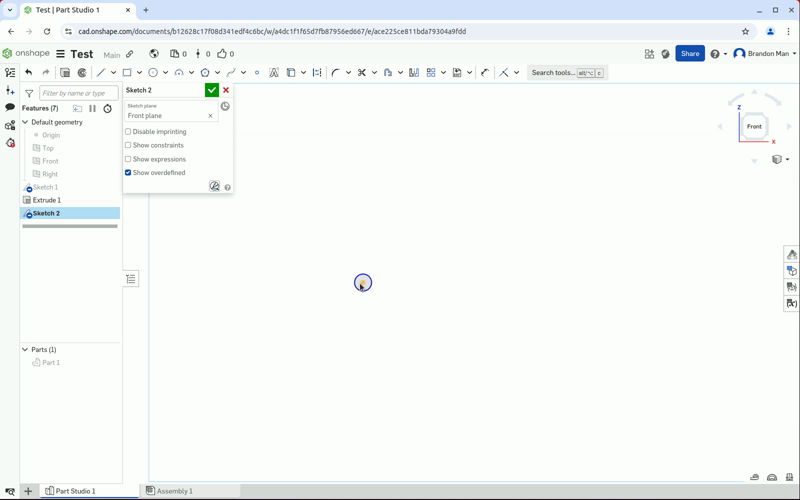
scroll(6)
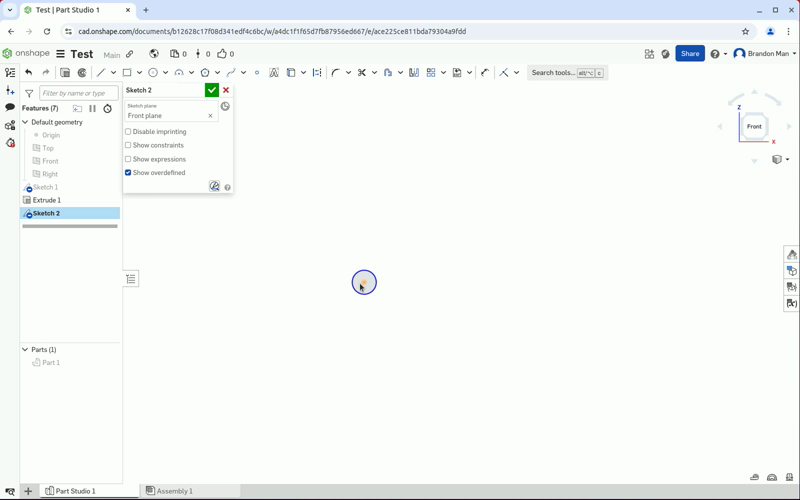
scroll(6)
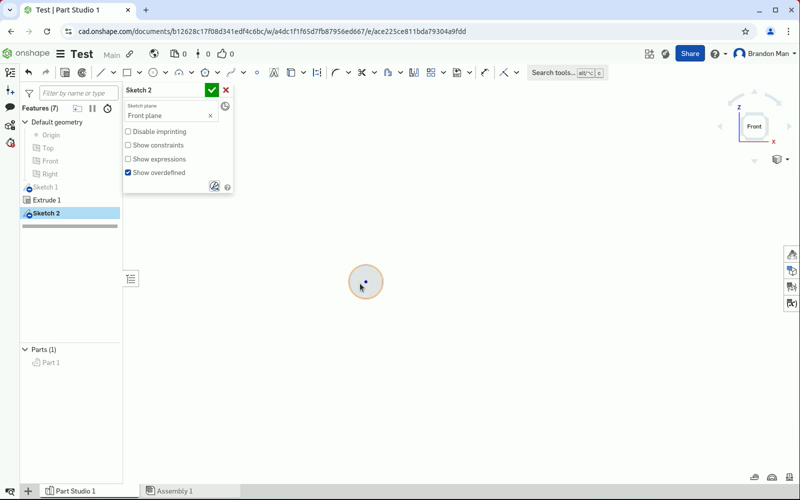
scroll(6)
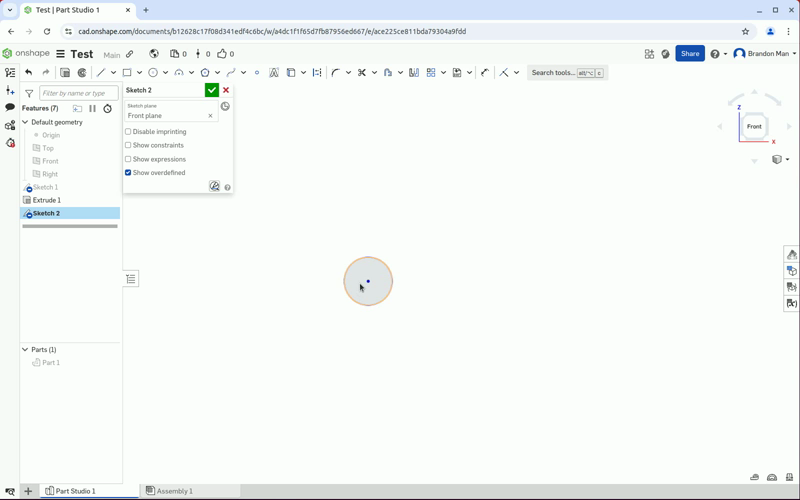
scroll(6)
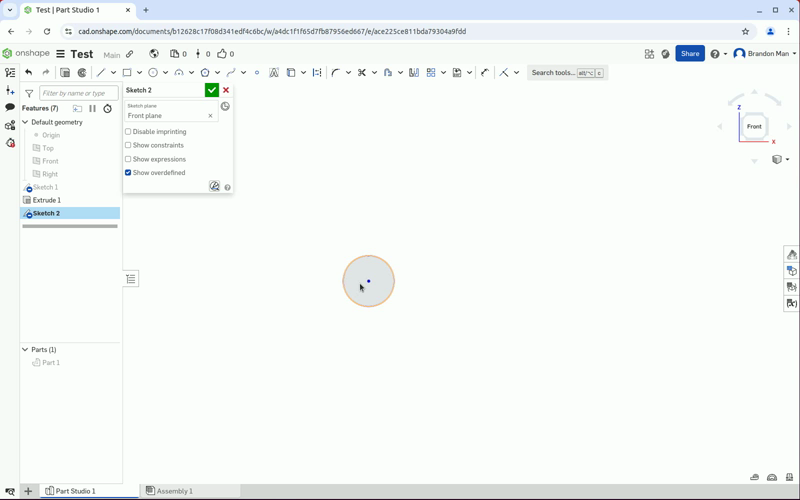
scroll(6)
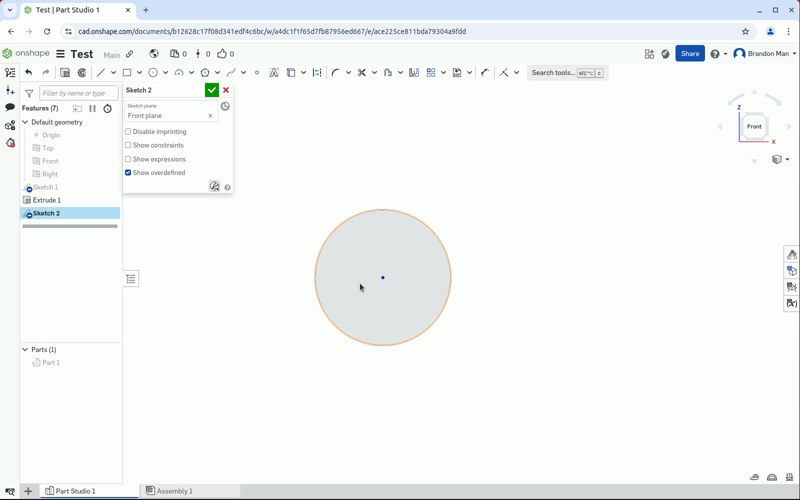
click(360, 283)
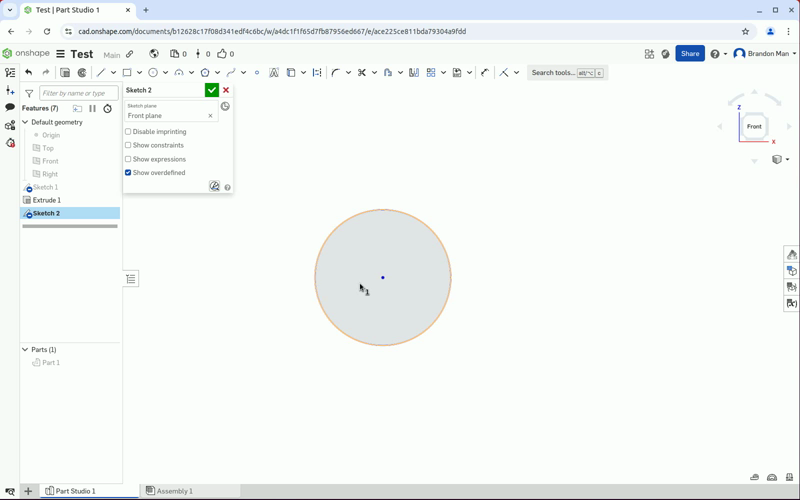
scroll(-6)
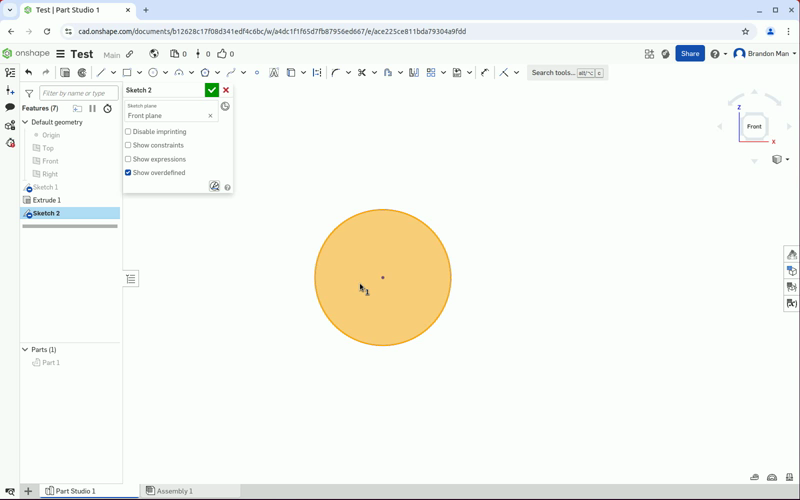
scroll(-6)
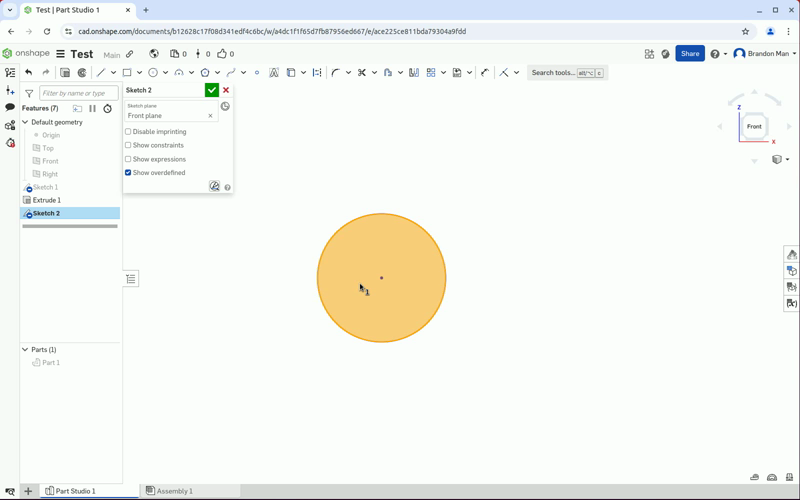
scroll(-6)
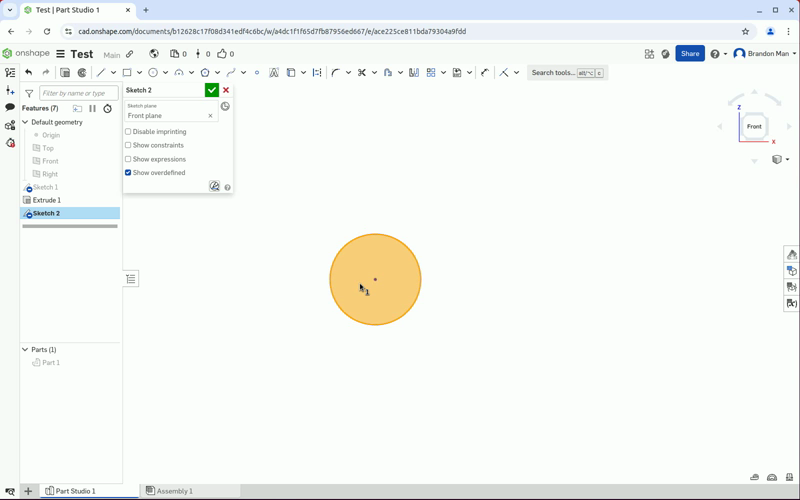
scroll(-6)
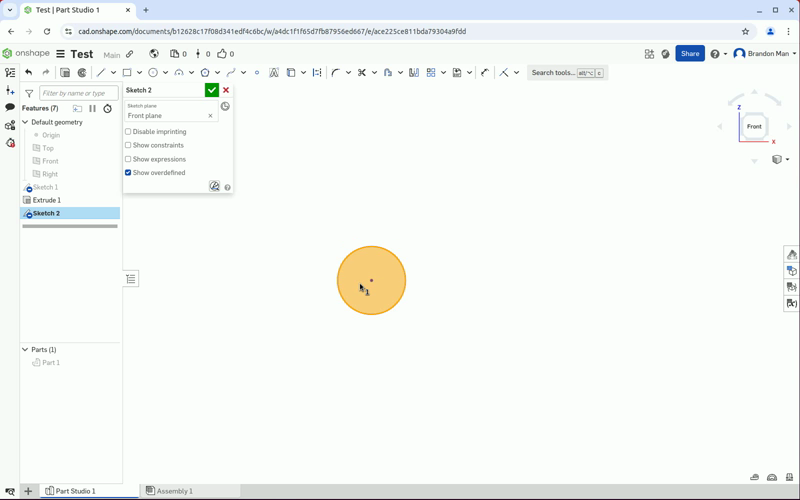
scroll(-6)
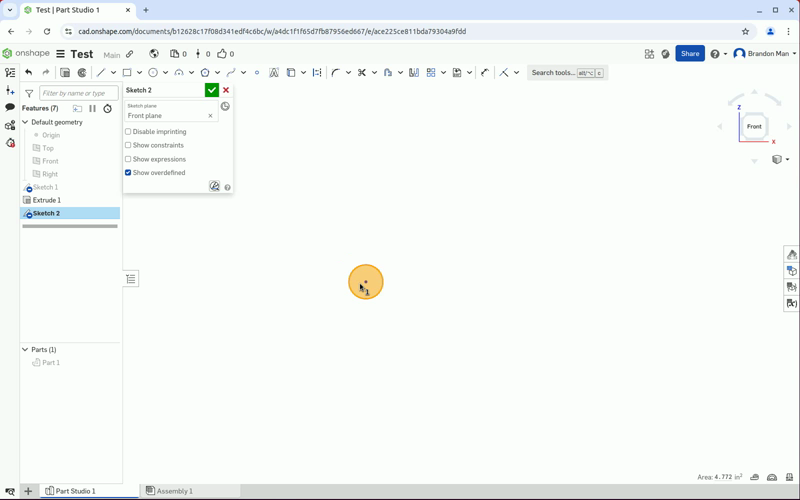
scroll(-6)
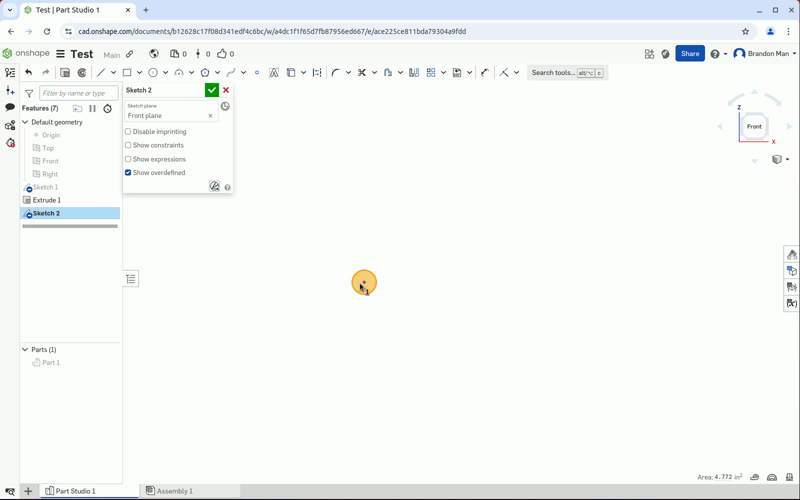
scroll(-6)
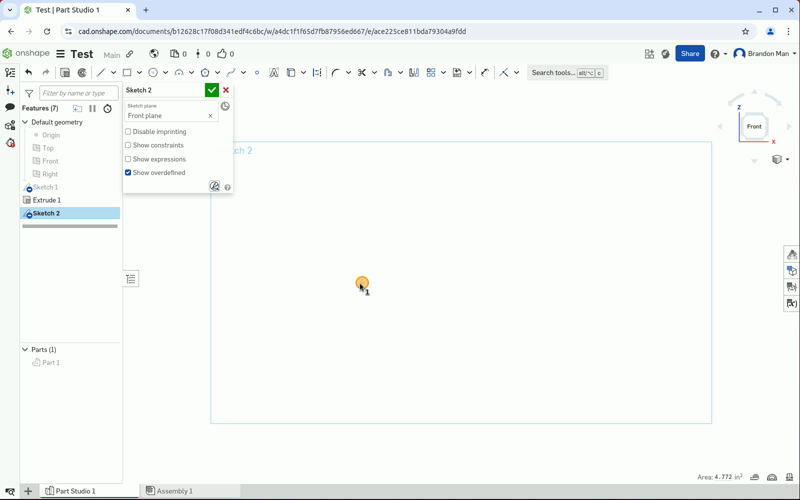
mouse_move(73, 352)
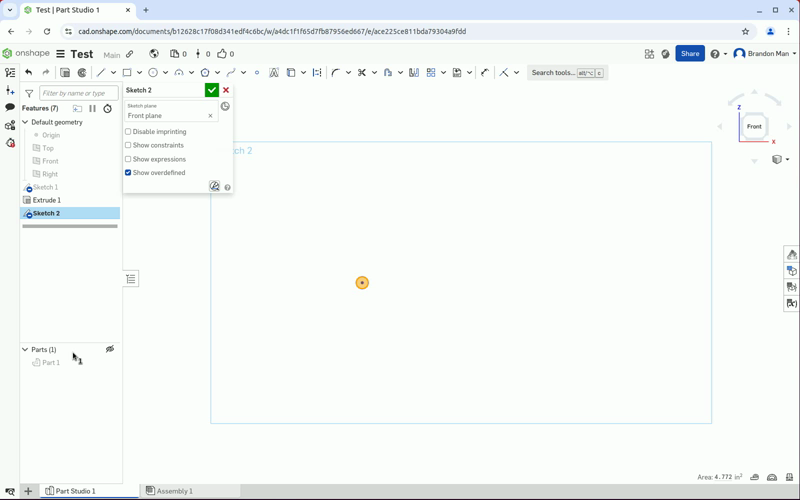
key(shift+y)
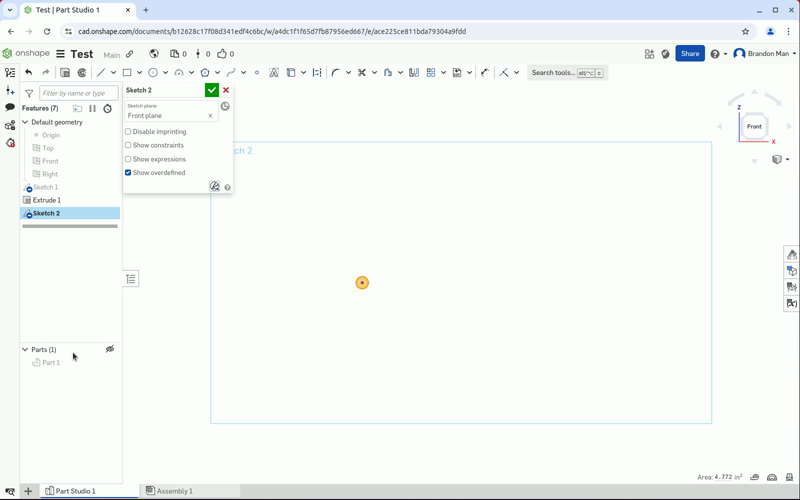
key(shift+e)
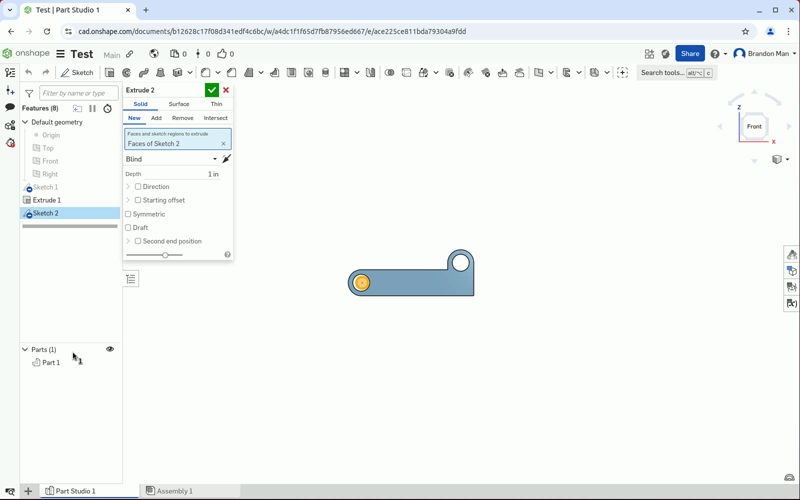
mouse_move(143, 106)
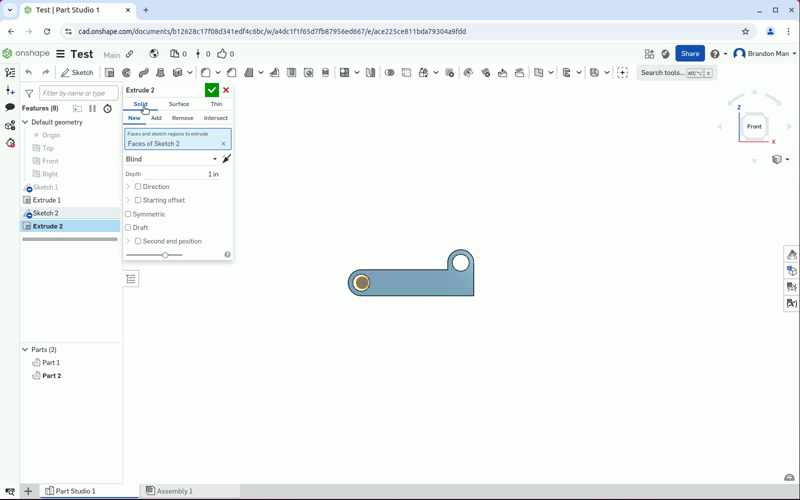
click(143, 106)
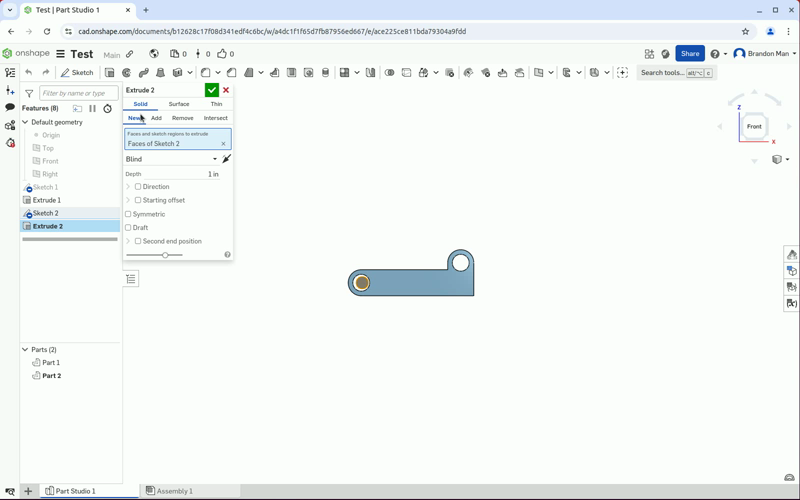
mouse_move(137, 120)
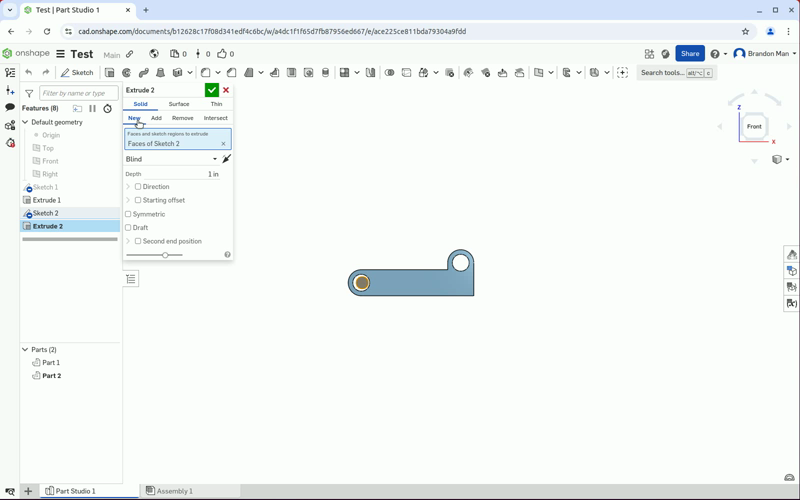
click(137, 120)
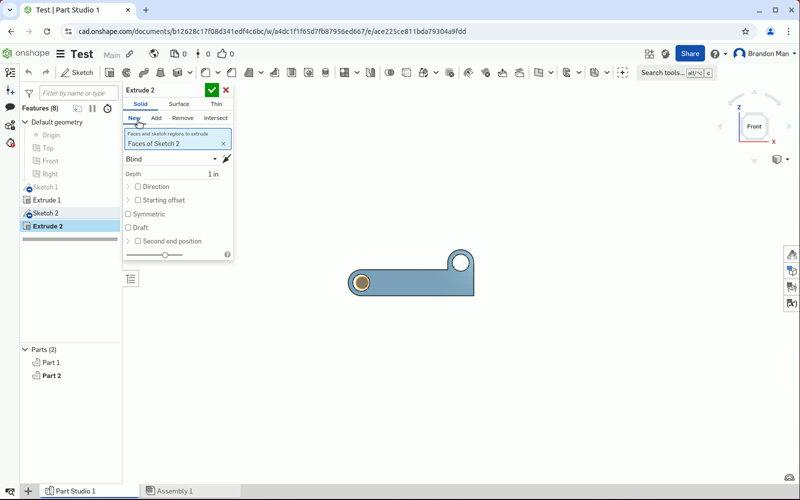
key(tab, 4)
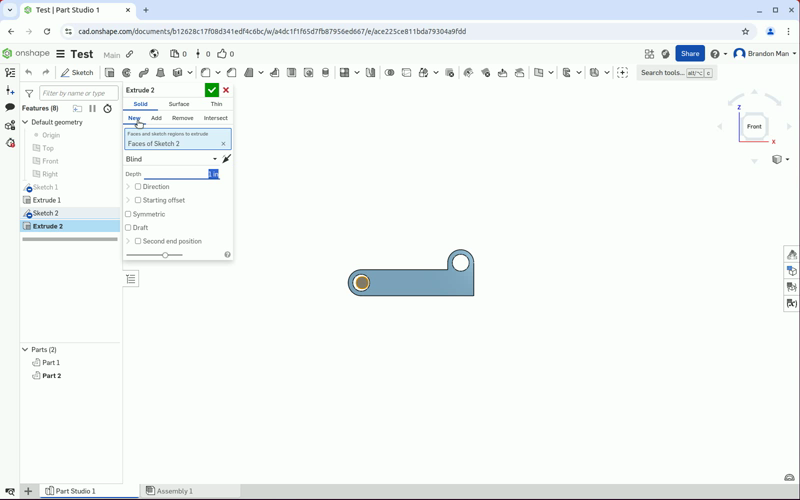
text(1.685)
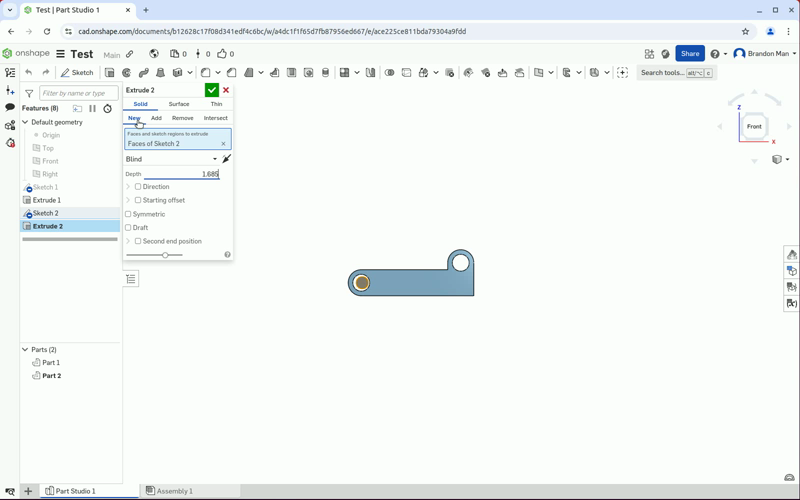
key(enter)
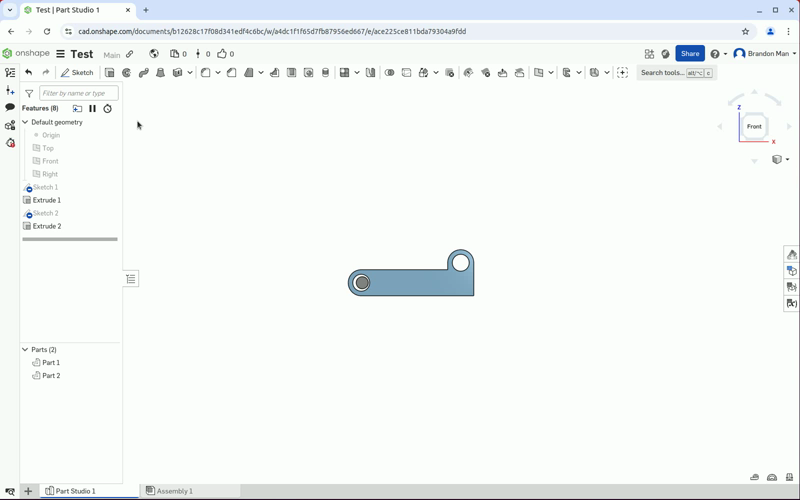
key(shift+h)
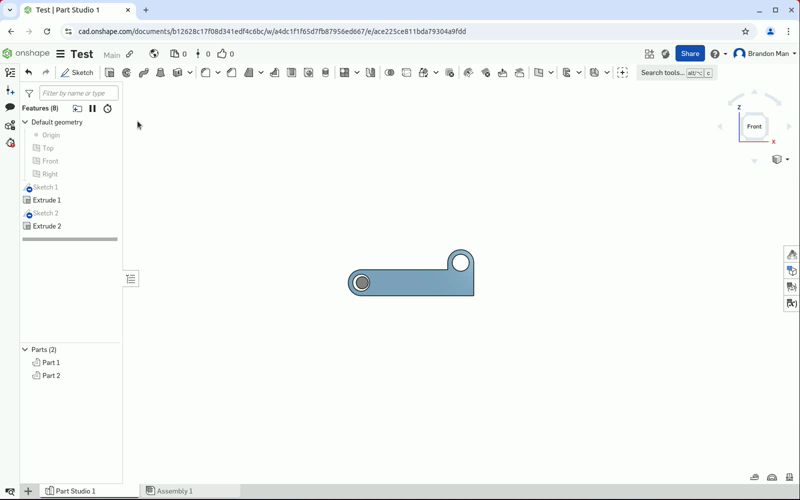
key(shift+h)
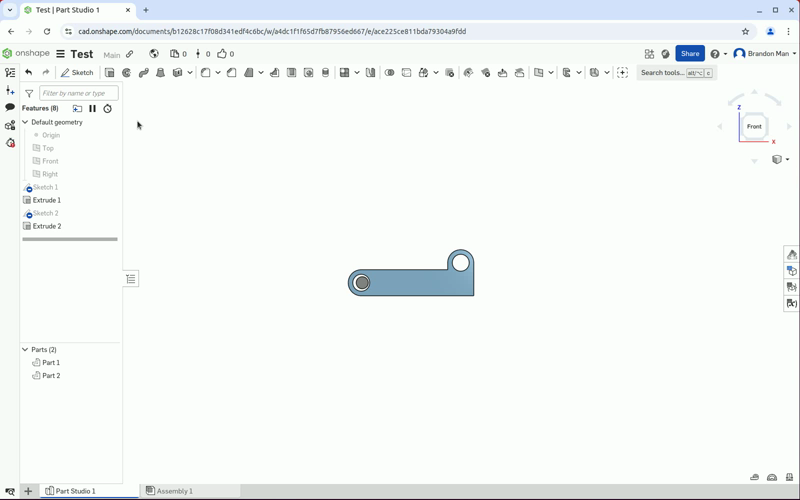
mouse_move(73, 189)
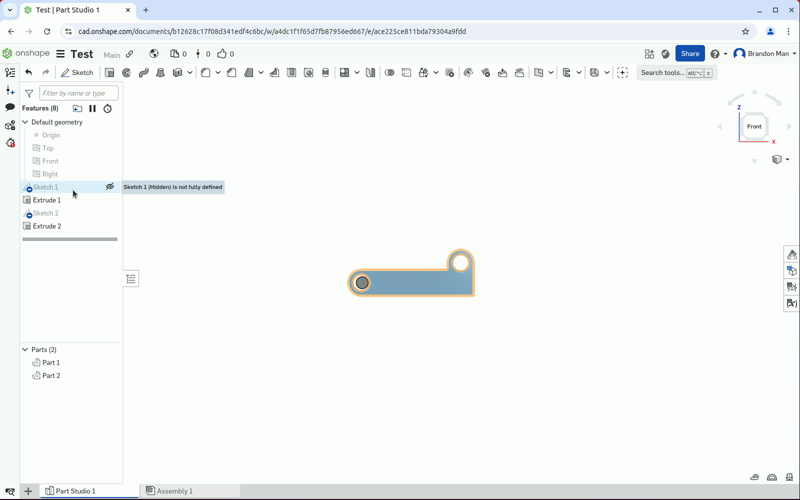
click(73, 189)
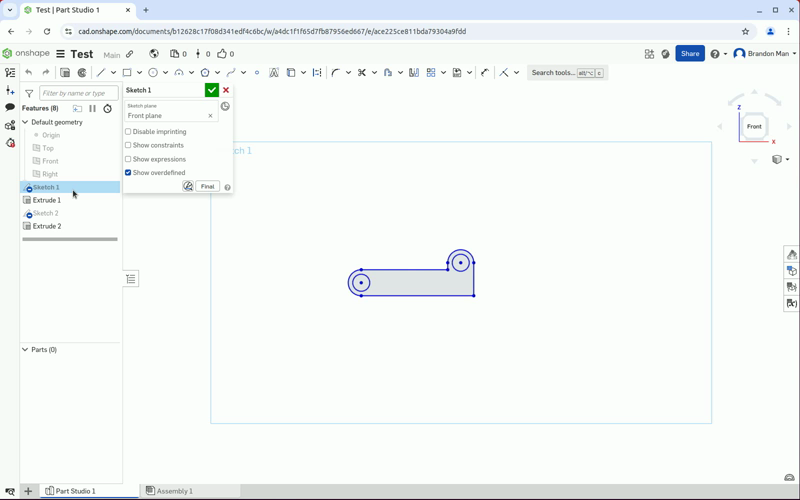
mouse_move(229, 92)
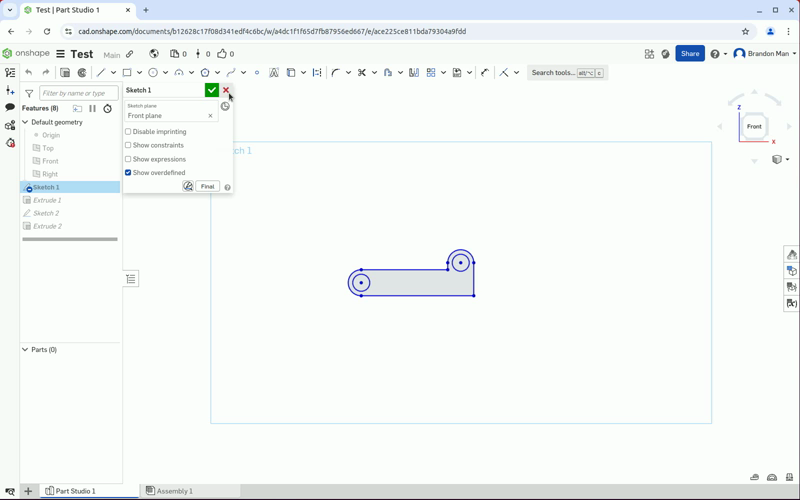
click(229, 92)
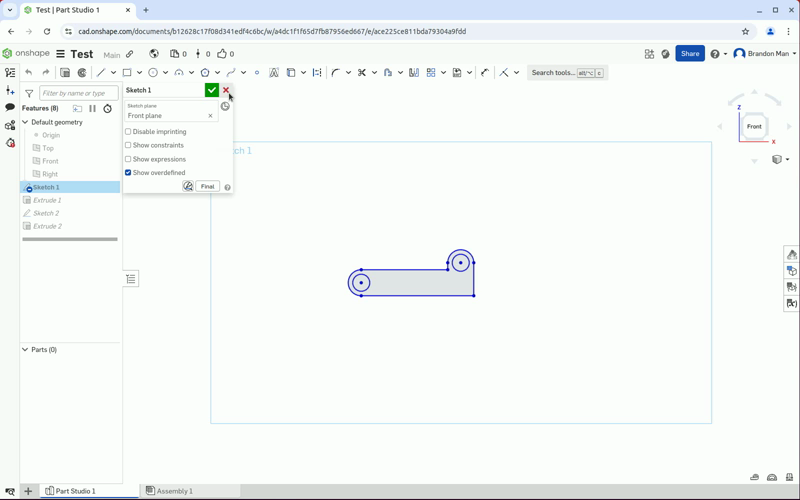
key(shift+s)
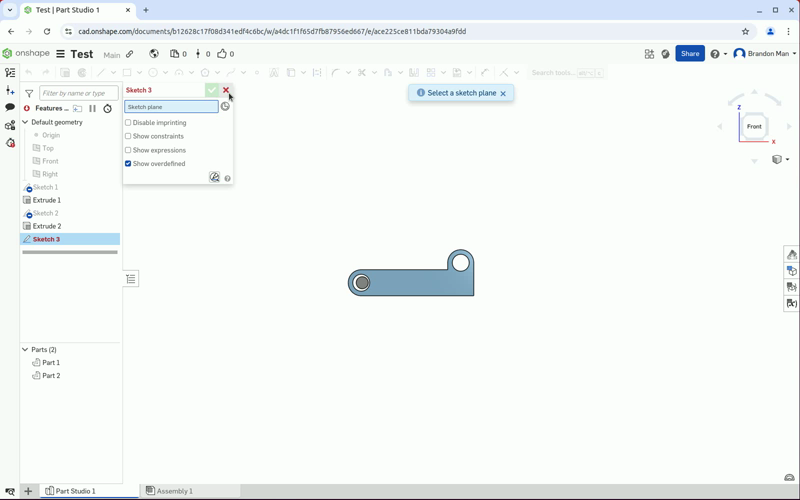
mouse_move(73, 163)
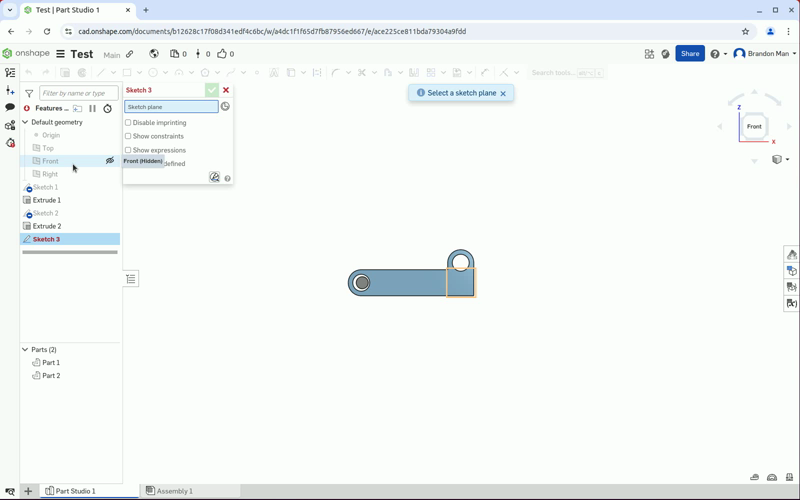
click(73, 163)
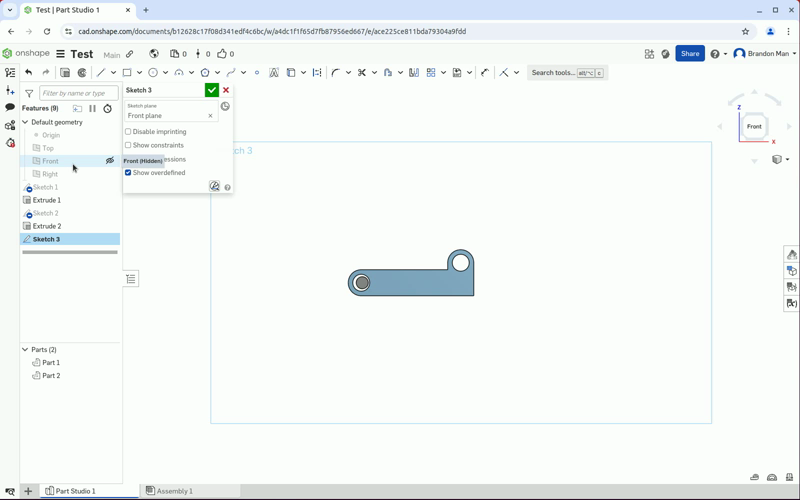
mouse_move(73, 352)
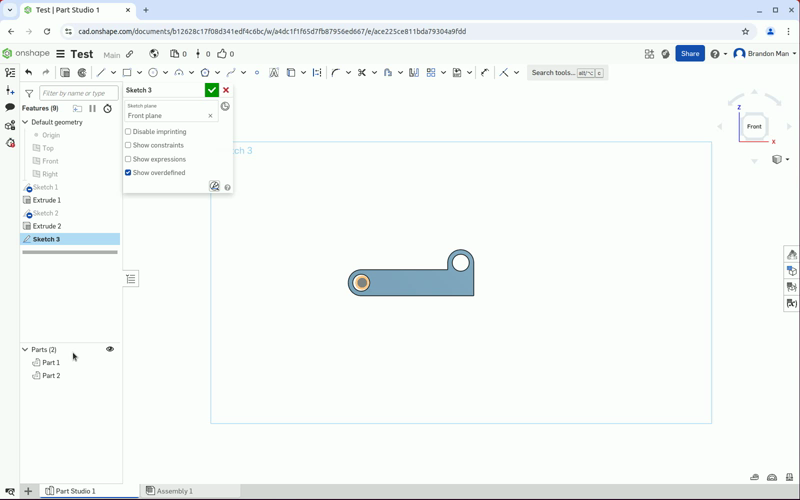
key(y)
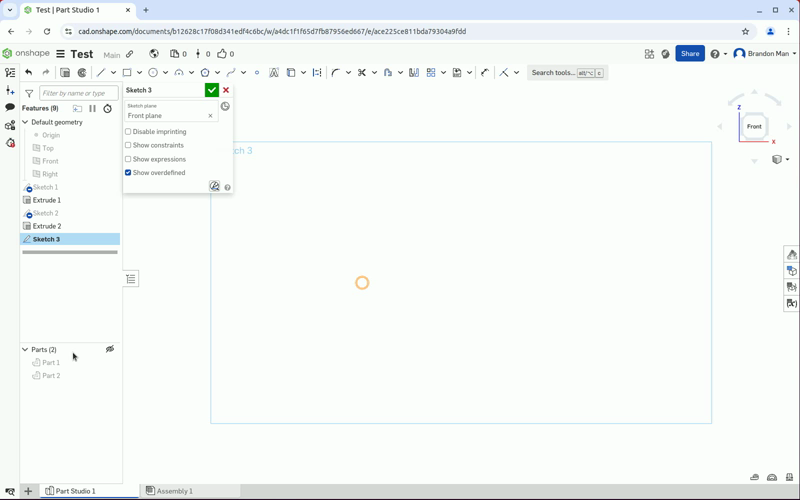
key(c)
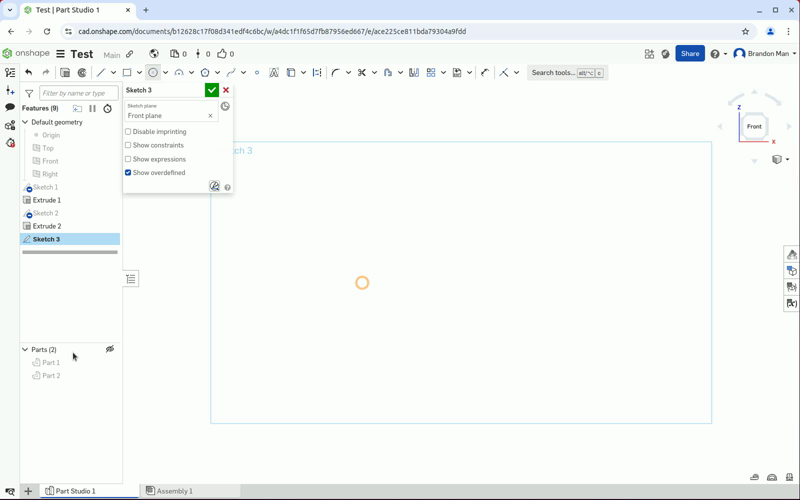
key_down(shift)
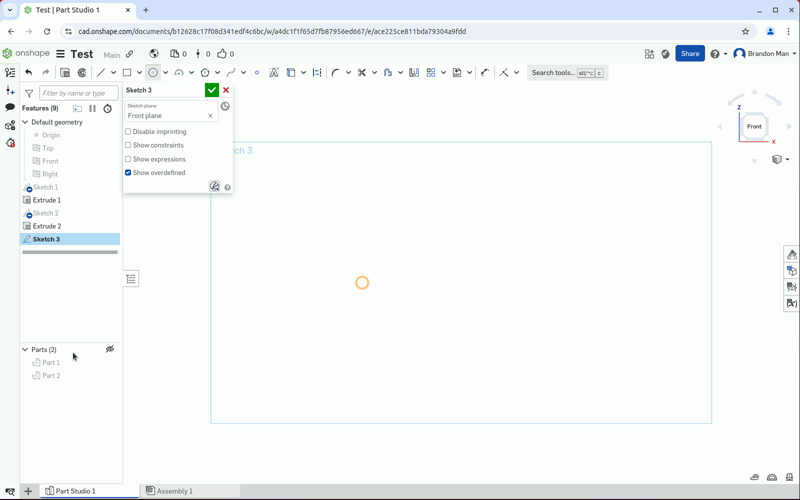
mouse_move(461, 262)
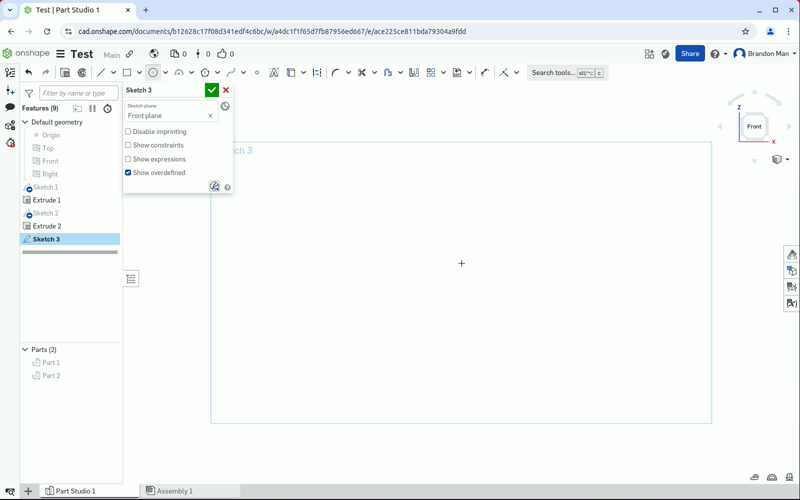
click(461, 262)
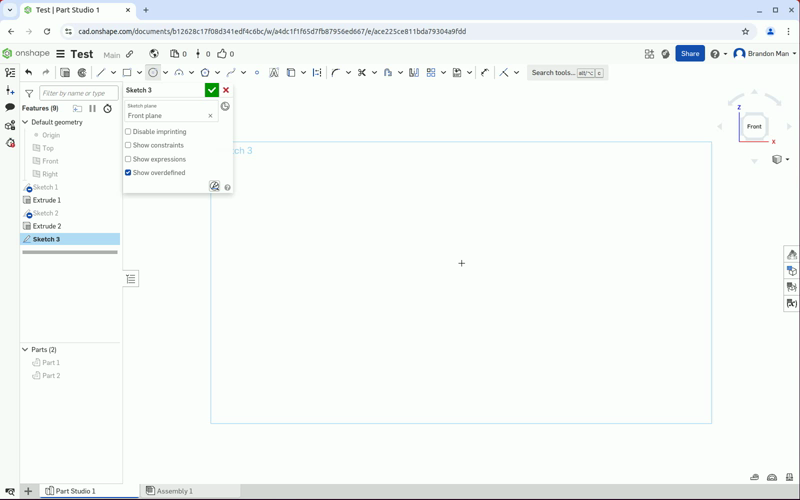
key_up(shift)
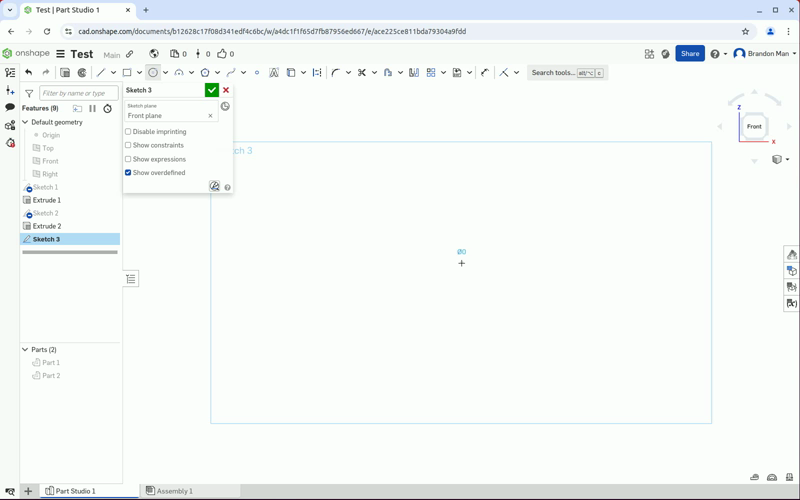
mouse_move(467, 262)
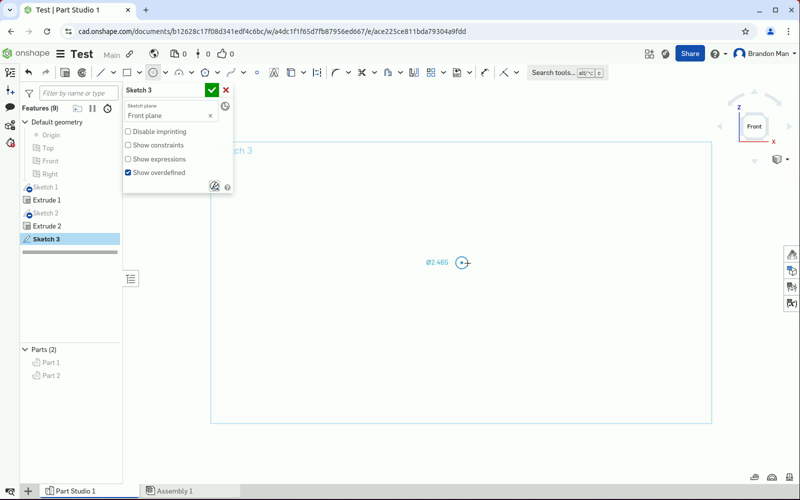
click(467, 262)
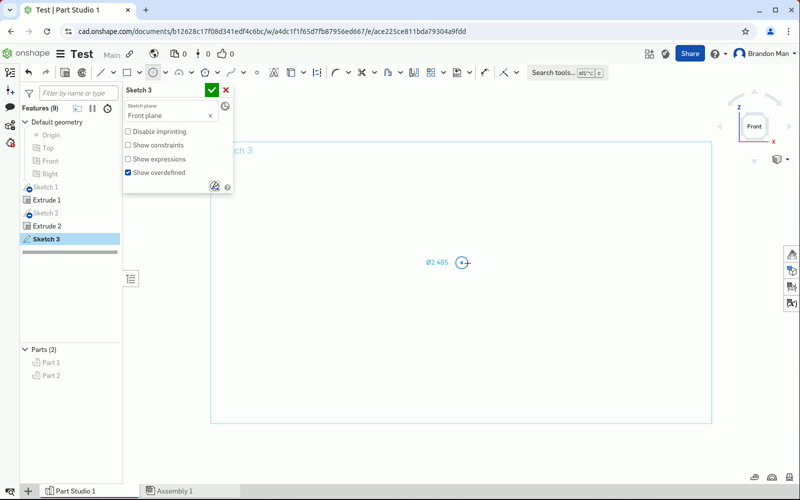
key(esc)
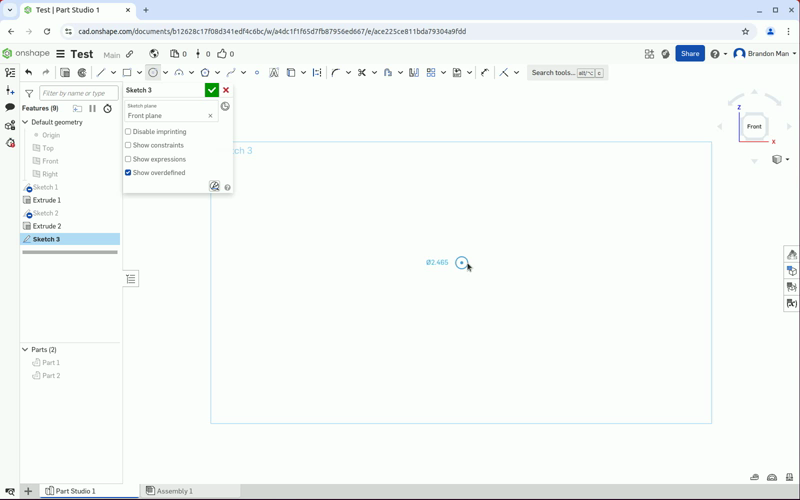
mouse_move(460, 267)
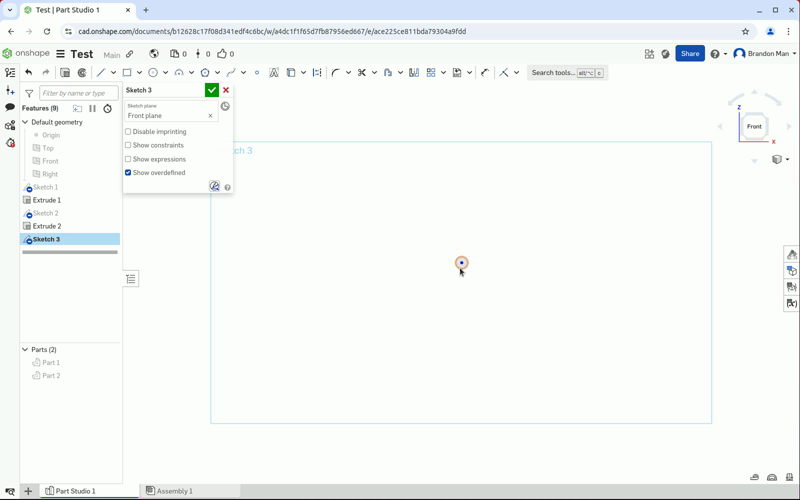
scroll(6)
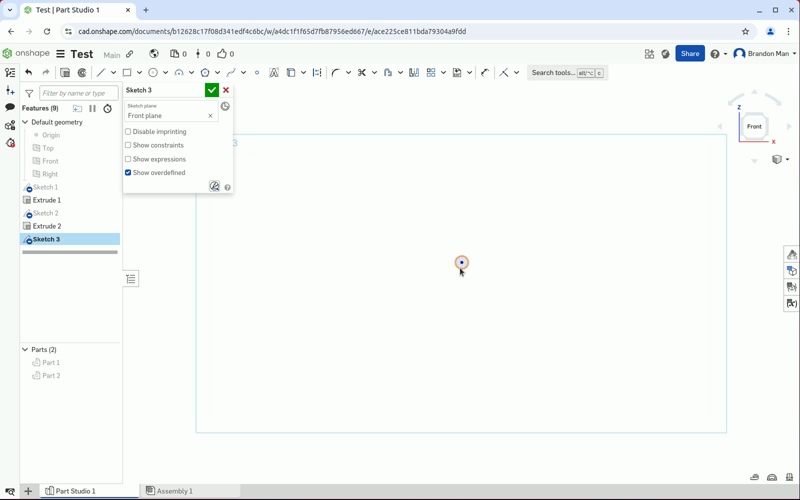
scroll(6)
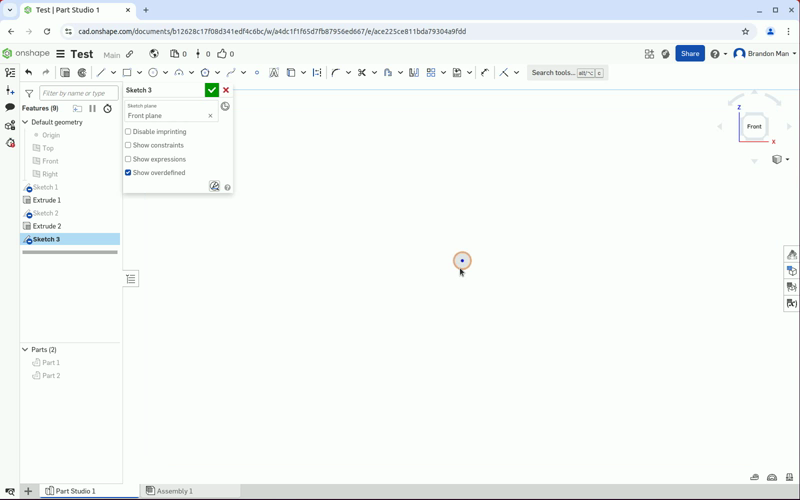
scroll(6)
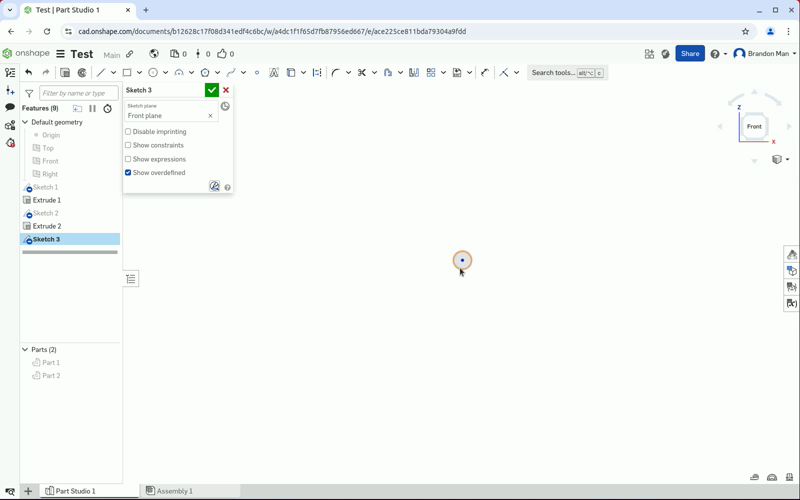
scroll(6)
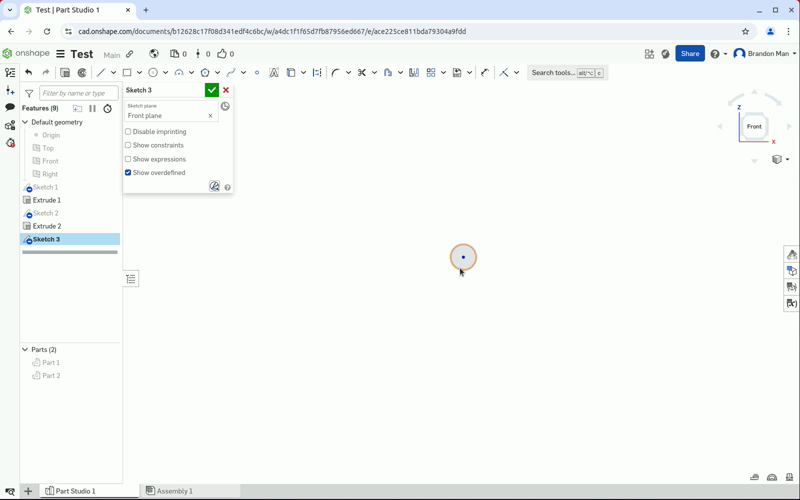
scroll(6)
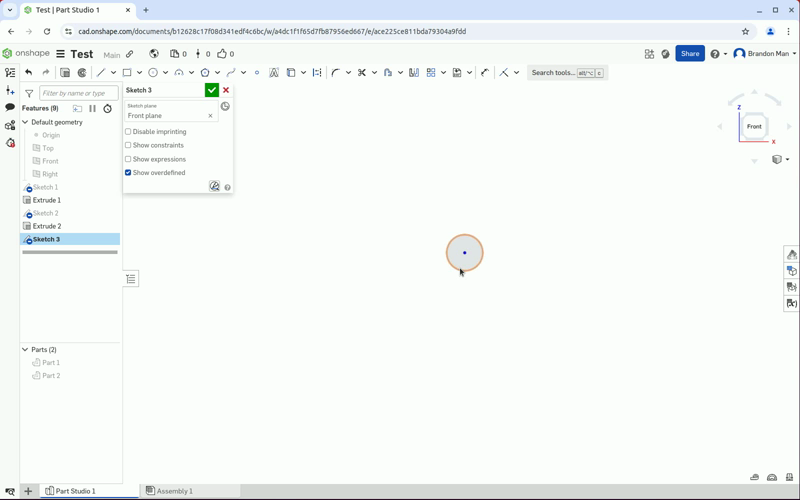
scroll(6)
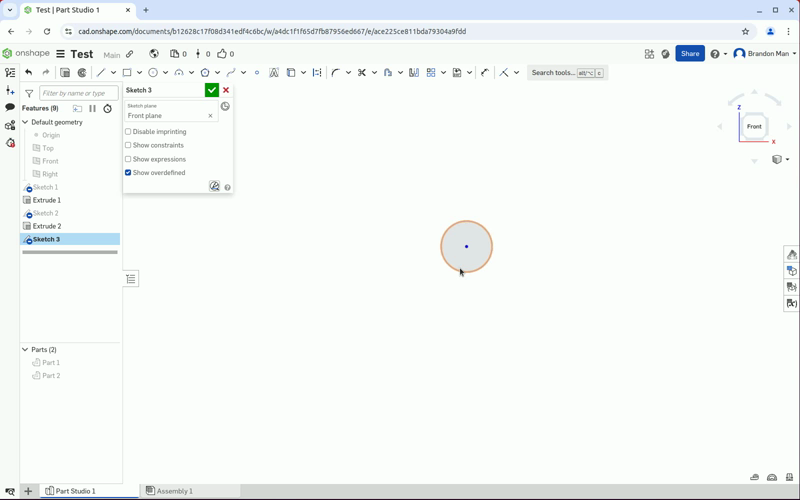
scroll(6)
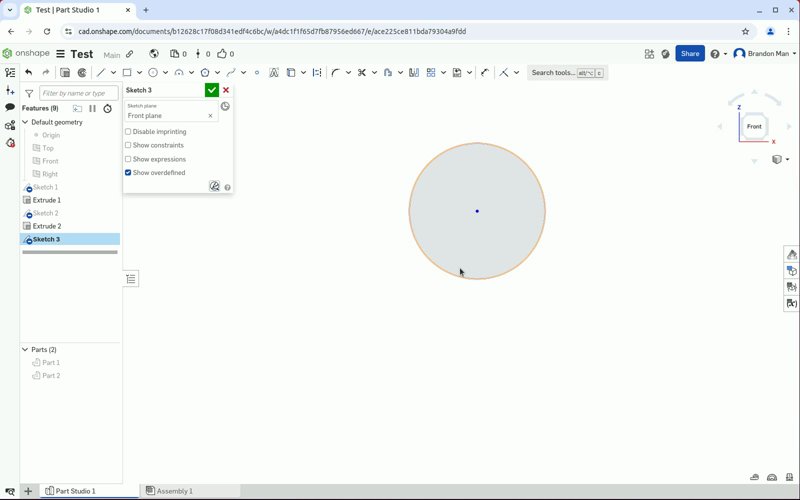
click(460, 267)
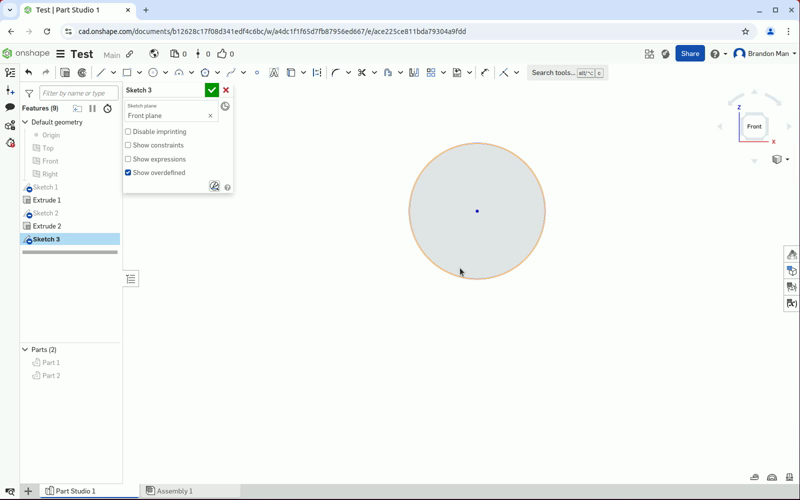
scroll(-6)
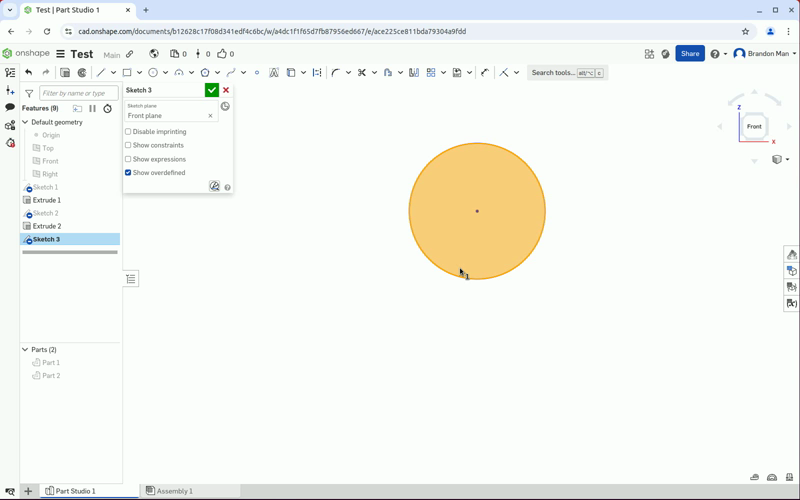
scroll(-6)
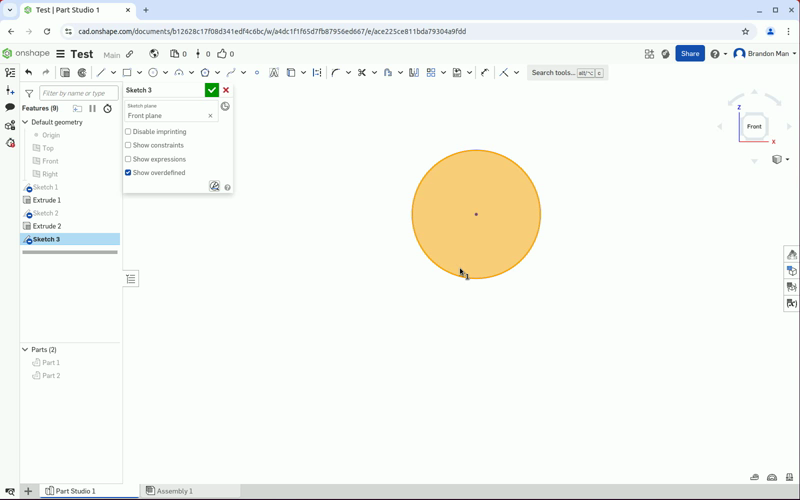
scroll(-6)
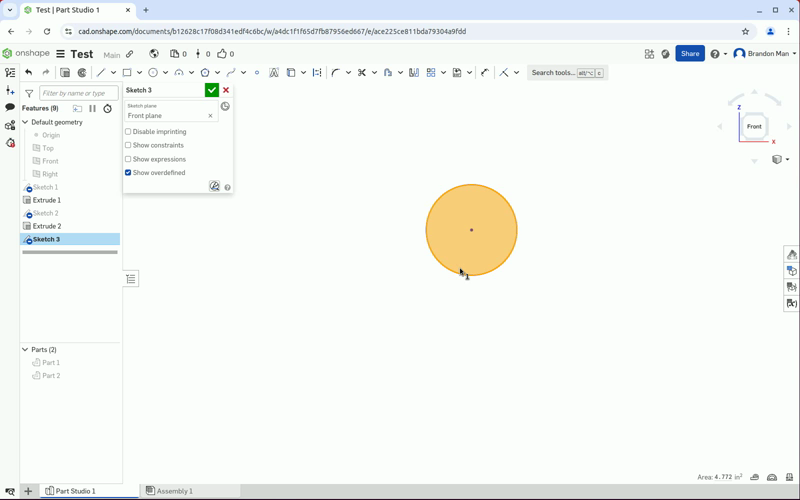
scroll(-6)
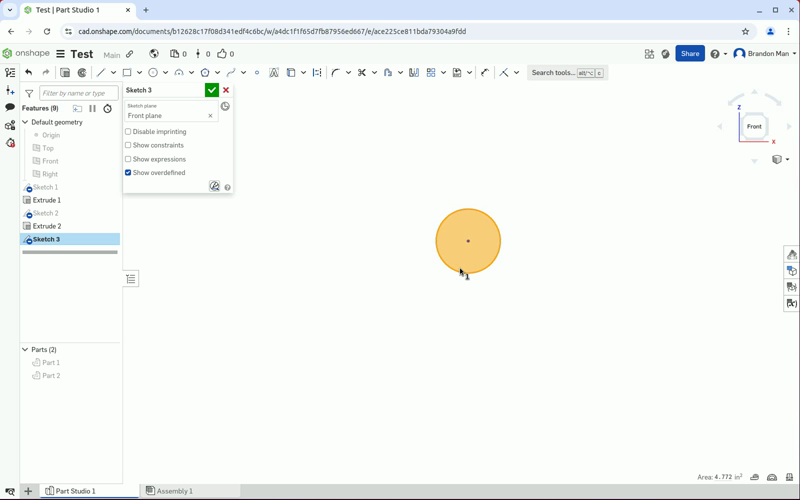
scroll(-6)
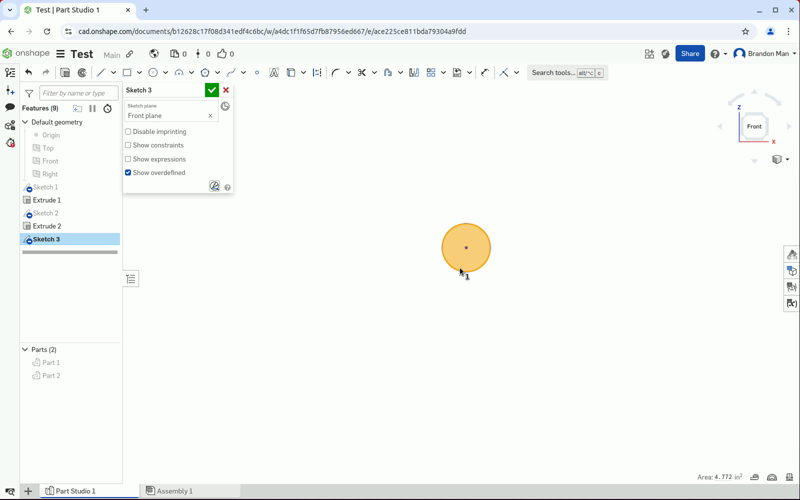
scroll(-6)
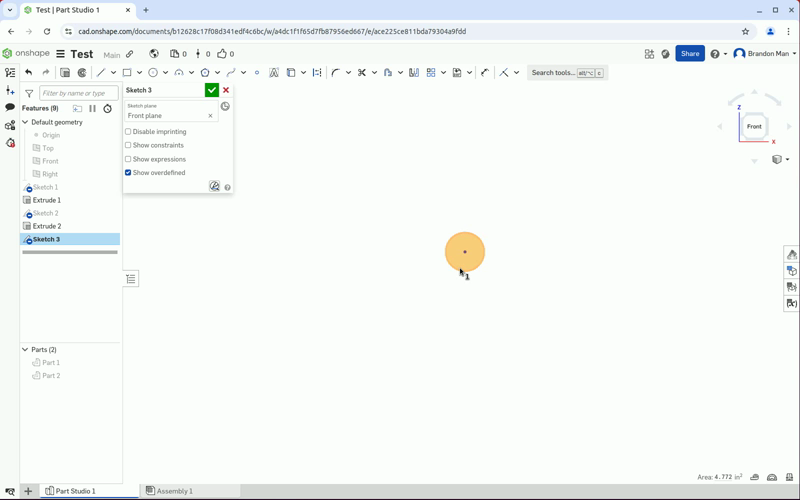
scroll(-6)
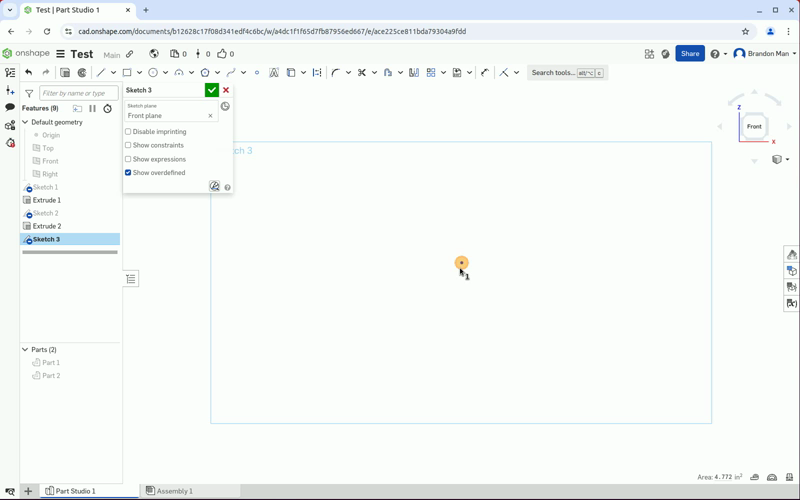
mouse_move(73, 352)
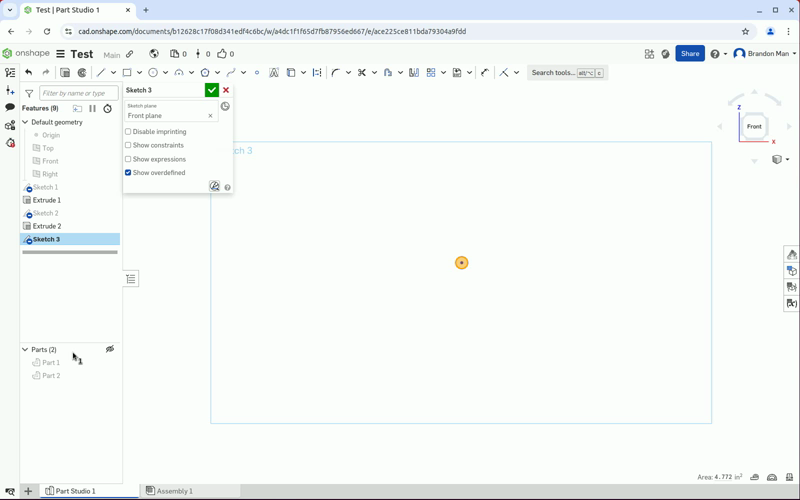
key(shift+y)
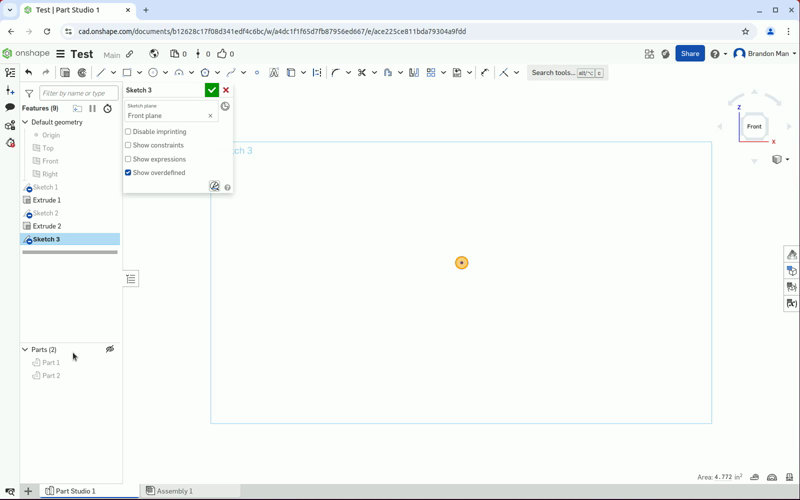
key(shift+e)
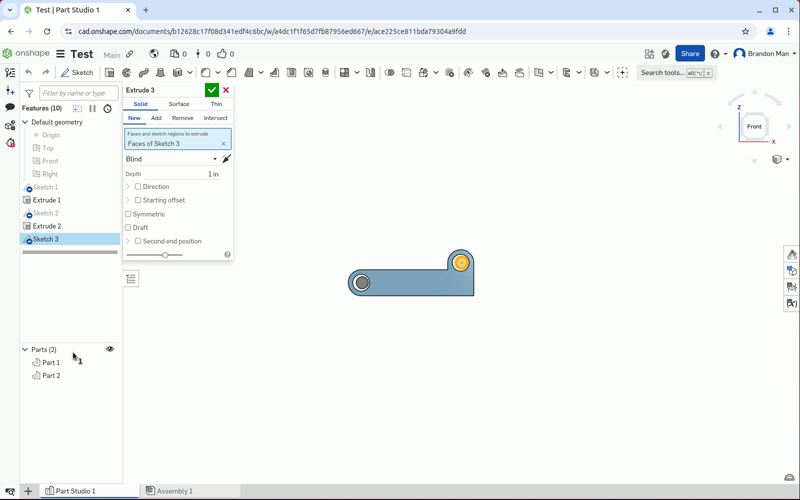
mouse_move(143, 106)
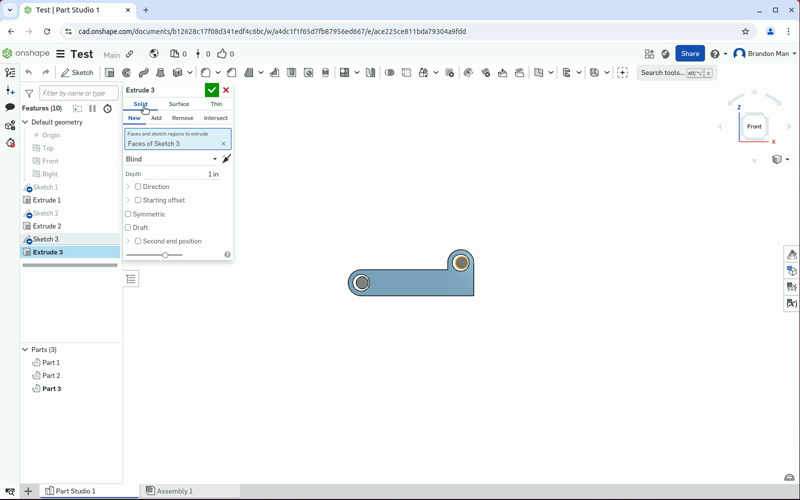
click(143, 106)
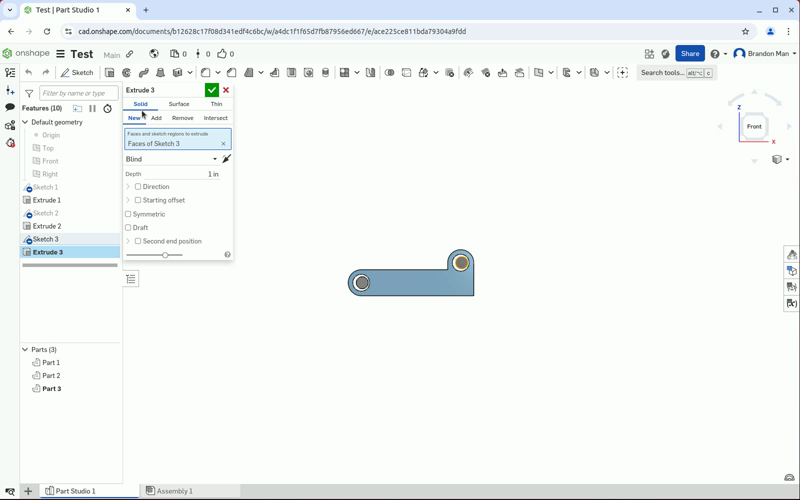
mouse_move(137, 120)
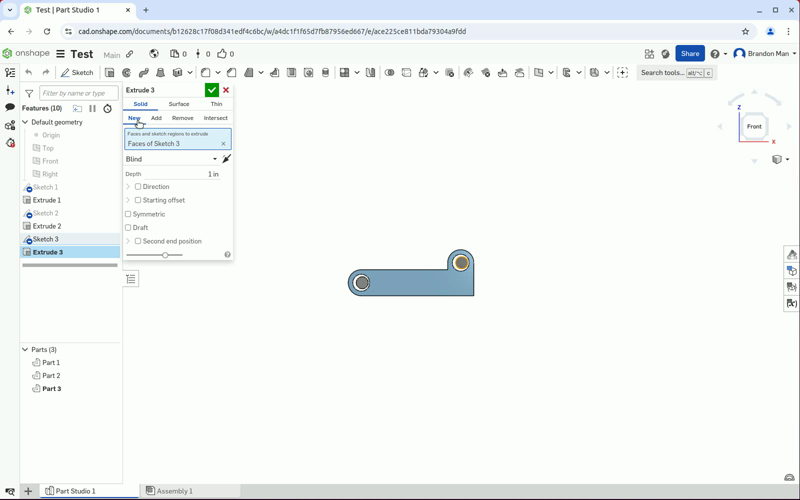
click(137, 120)
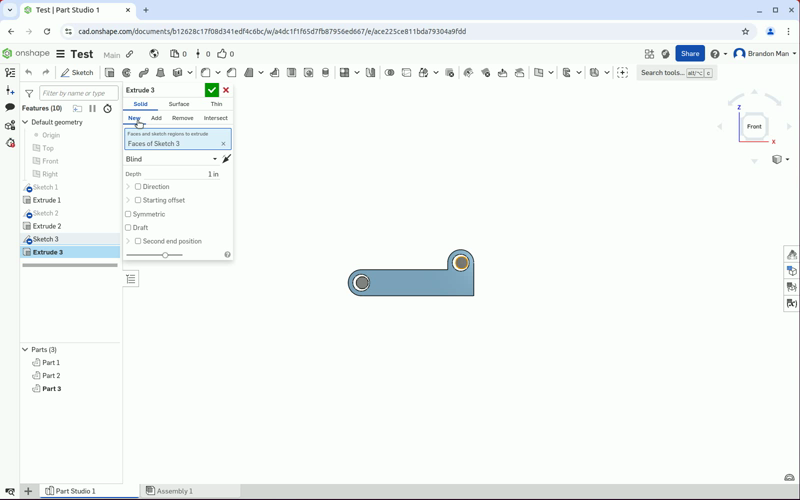
key(tab, 4)
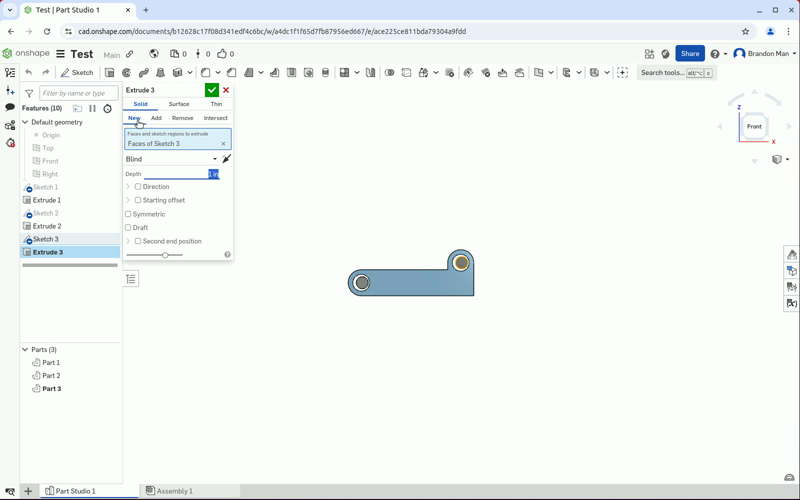
text(1.685)
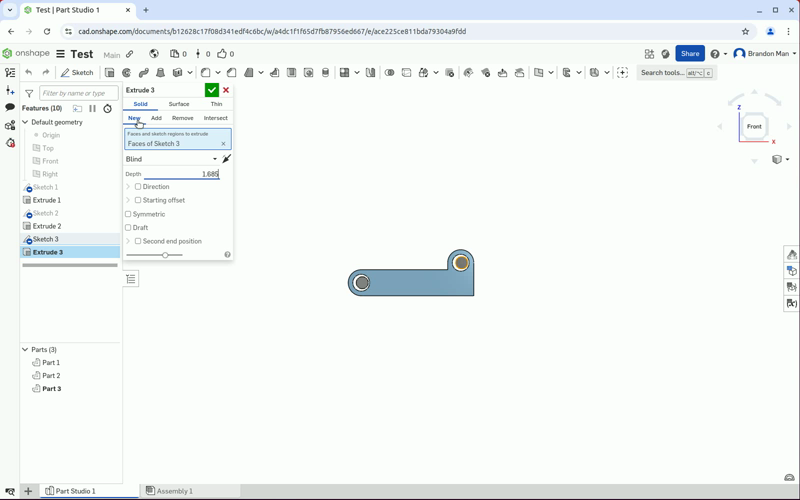
key(enter)
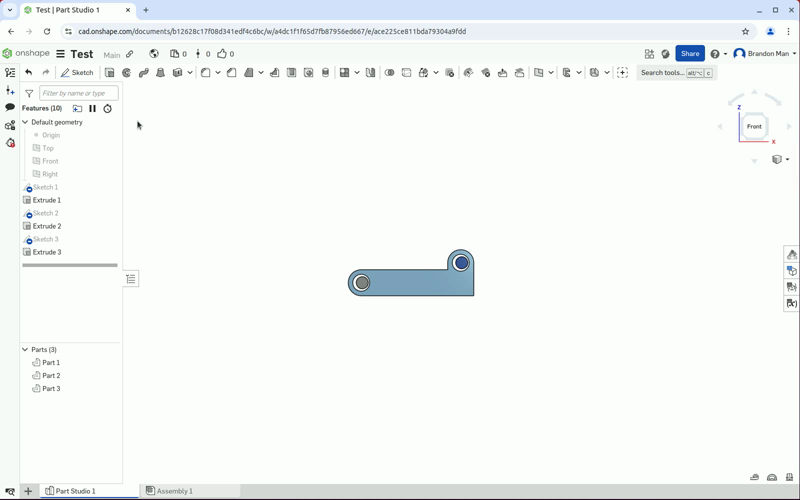
key(shift+h)
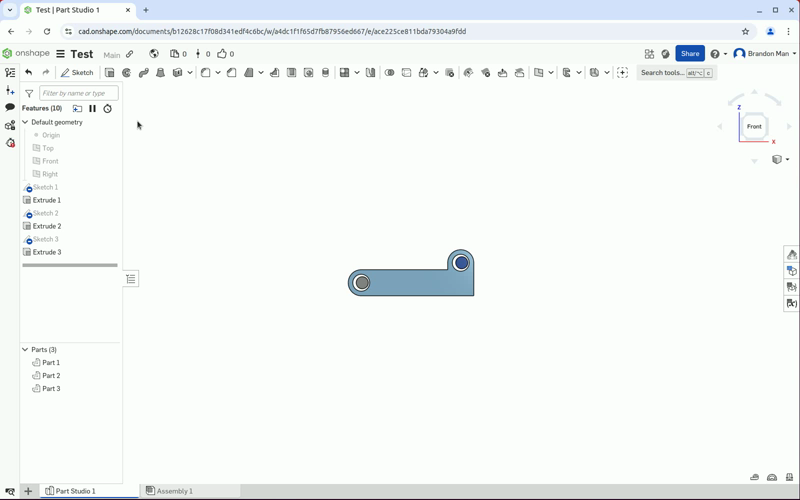
key(shift+h)
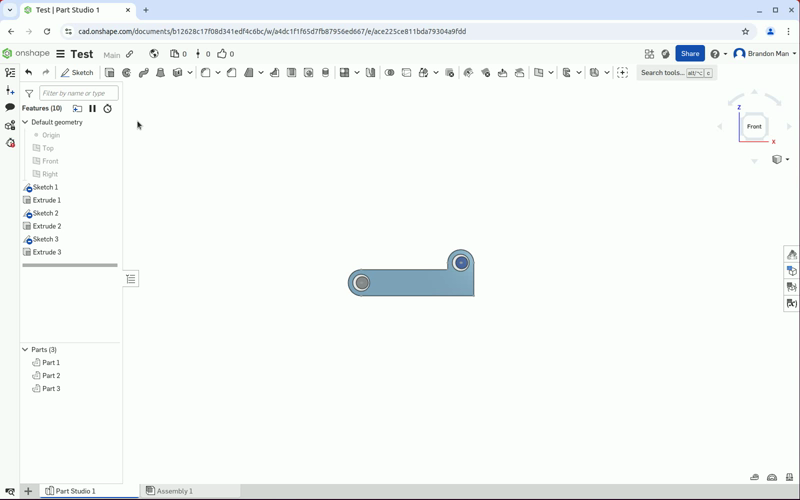
key(shift+7)
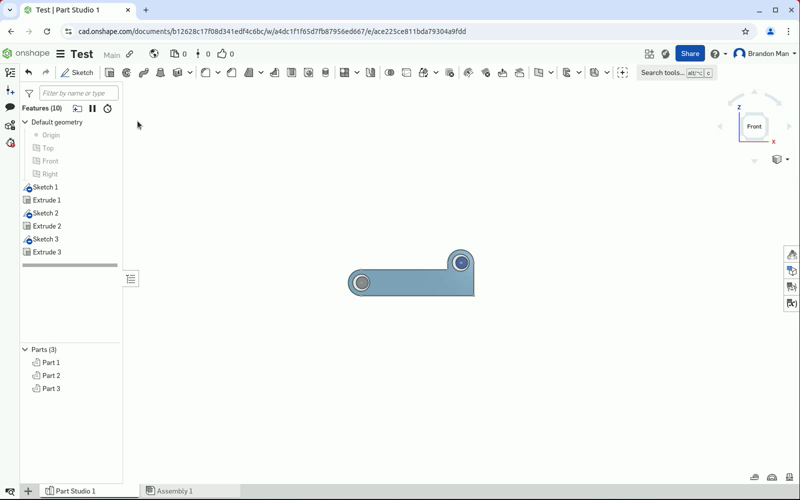
key(left, 2)
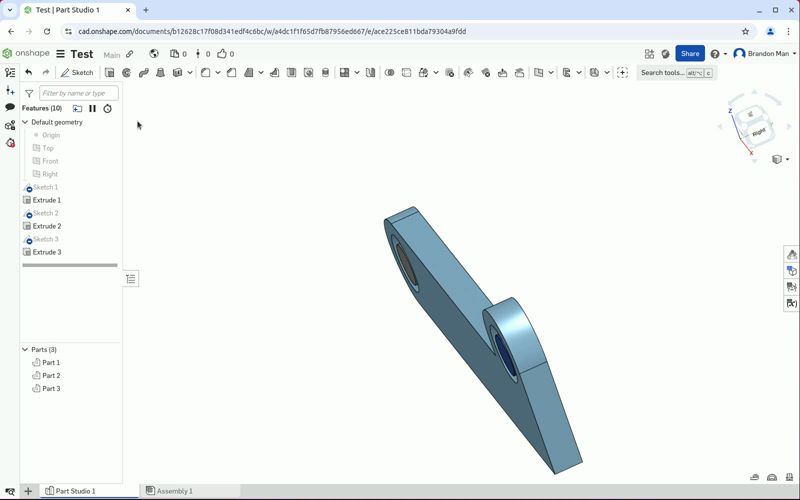
key(down, 2)
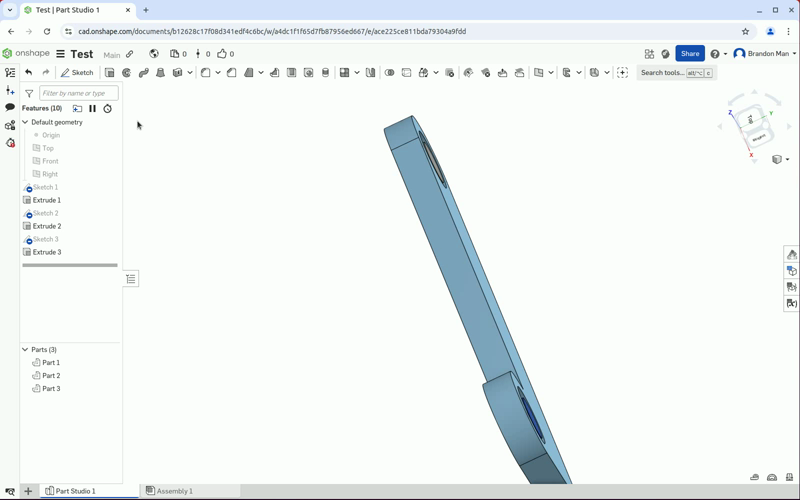
key(up, 2)
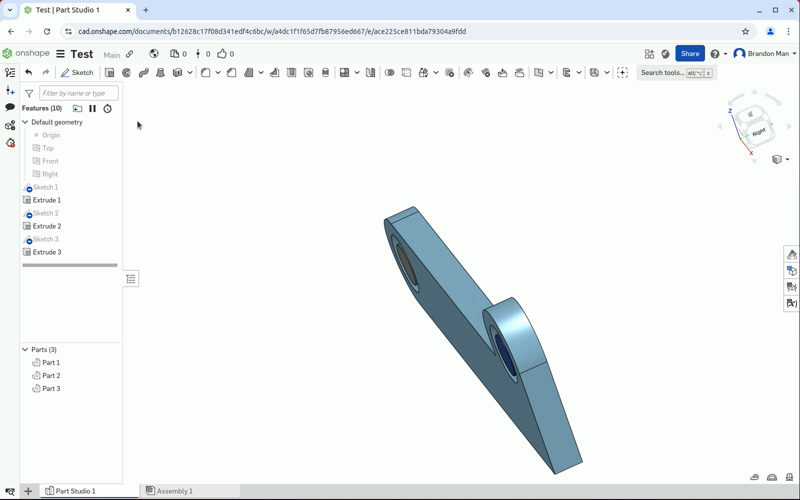
key(right, 2)
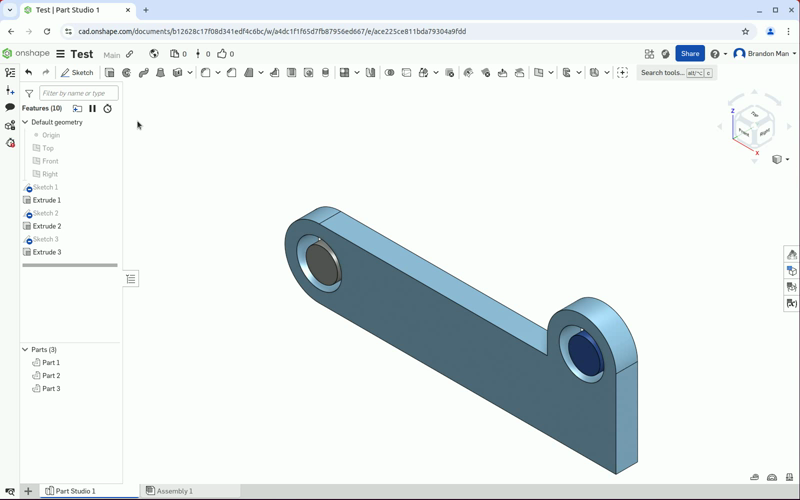
mouse_move(73, 189)
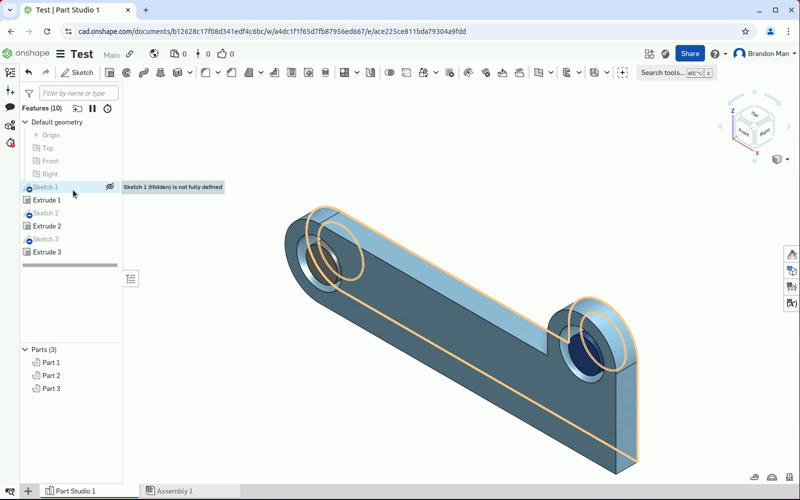
click(73, 189)